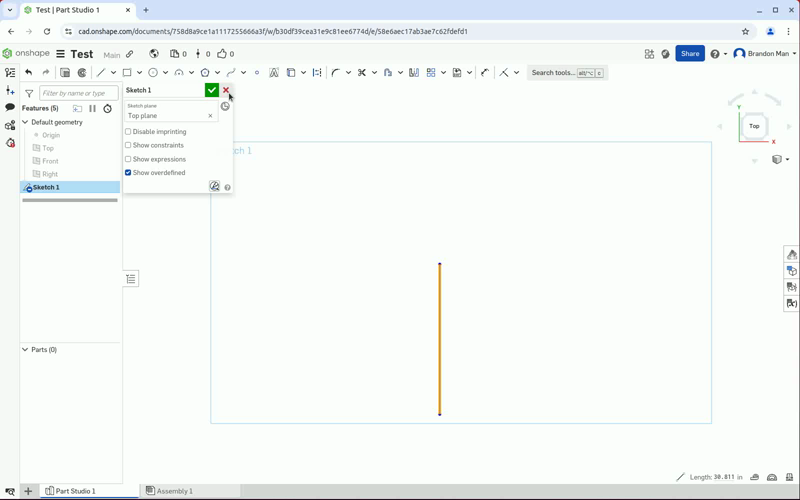
key(shift+h)
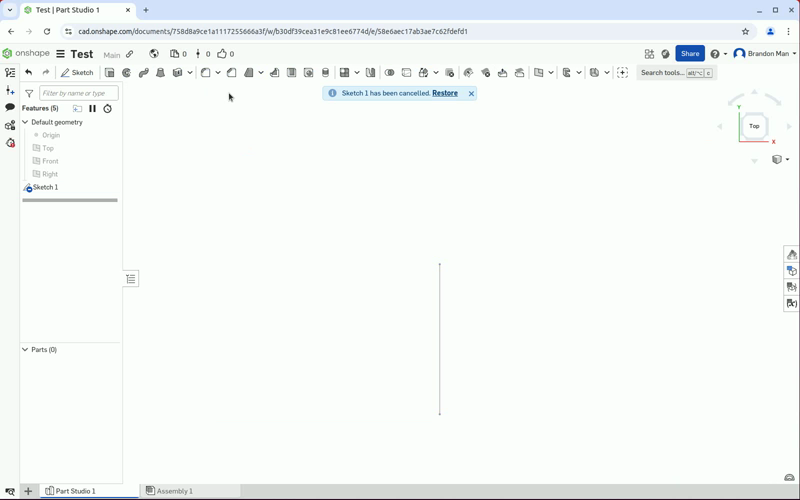
key(shift+s)
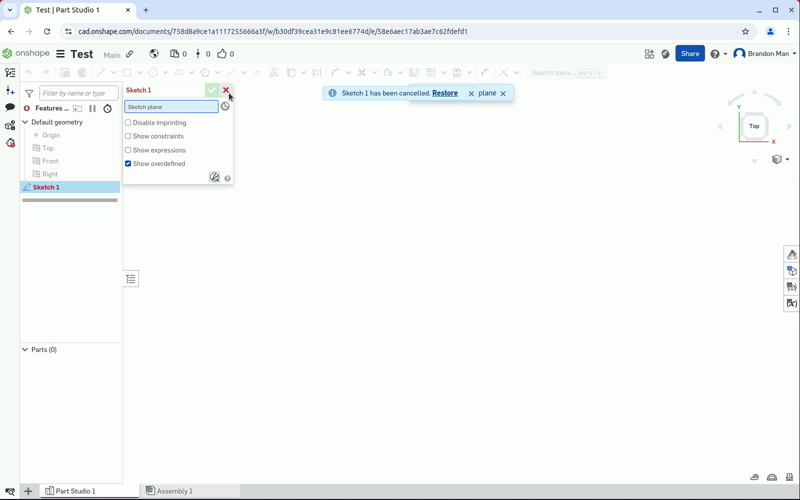
mouse_move(73, 150)
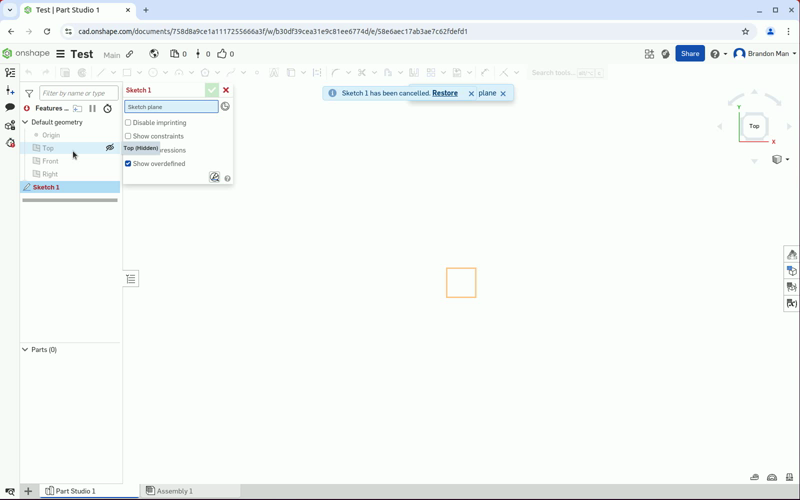
click(73, 150)
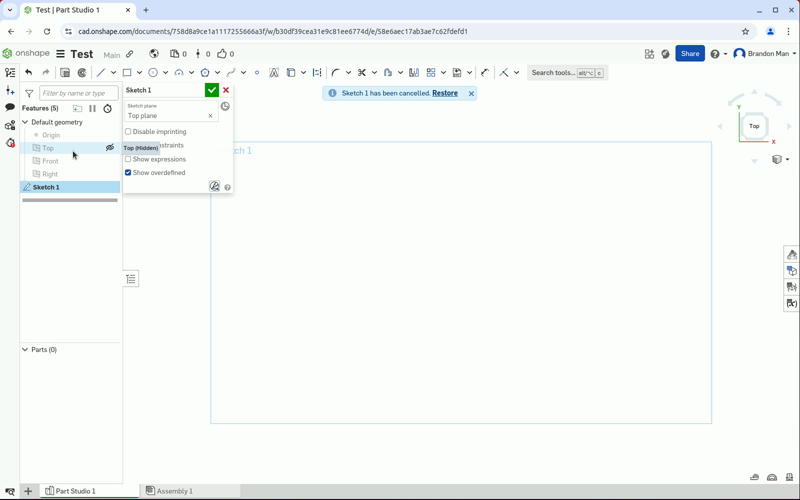
mouse_move(73, 352)
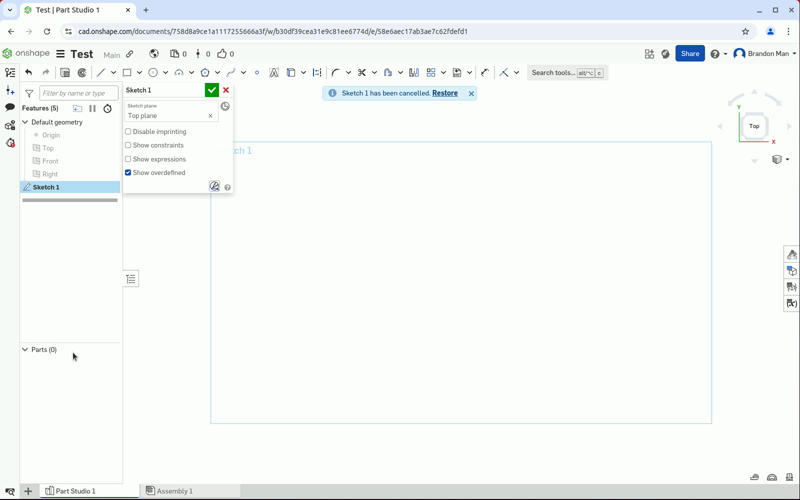
key(y)
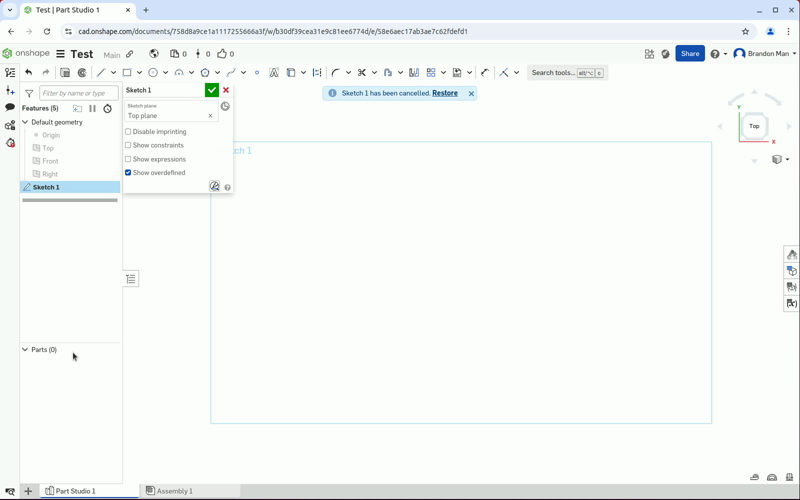
key(l)
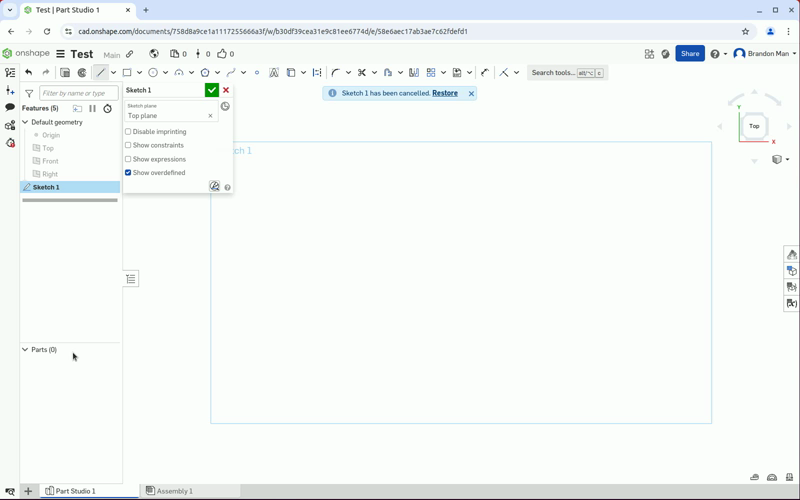
key_down(shift)
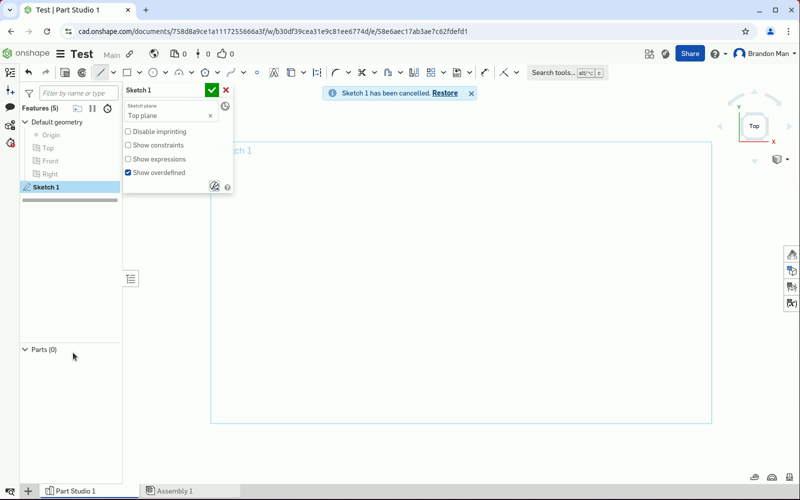
mouse_move(460, 258)
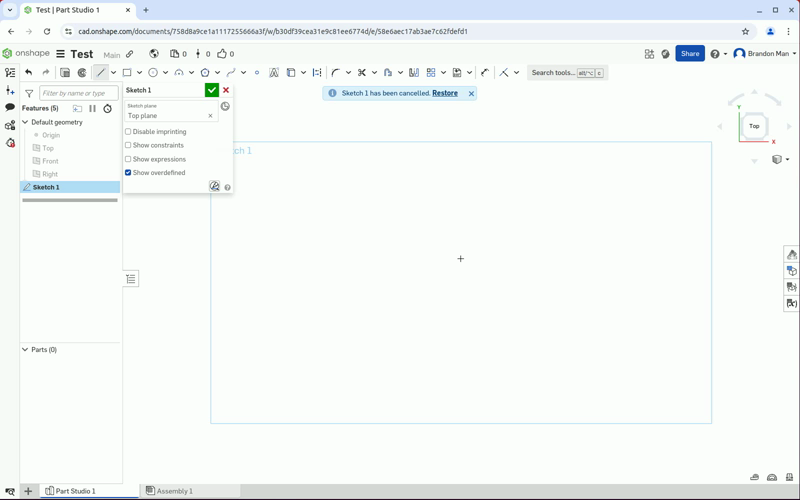
click(460, 258)
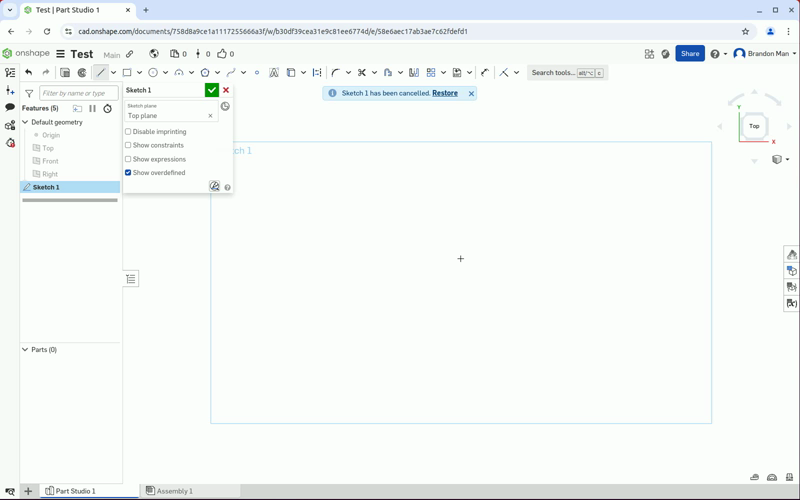
key_up(shift)
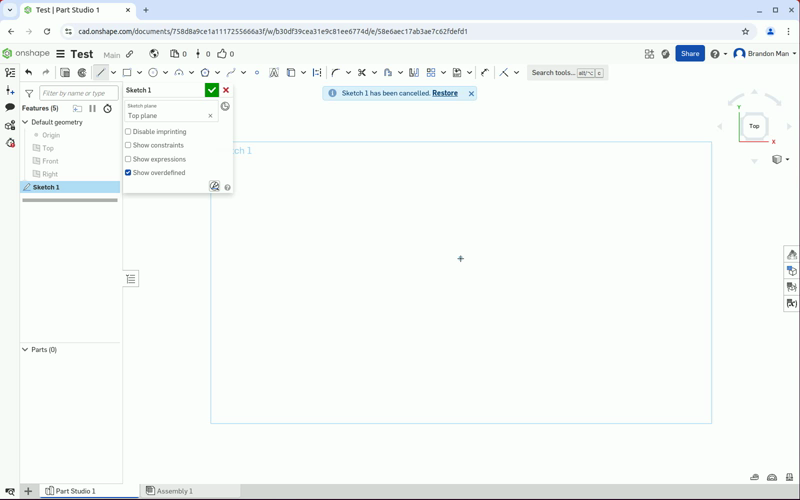
key_down(shift)
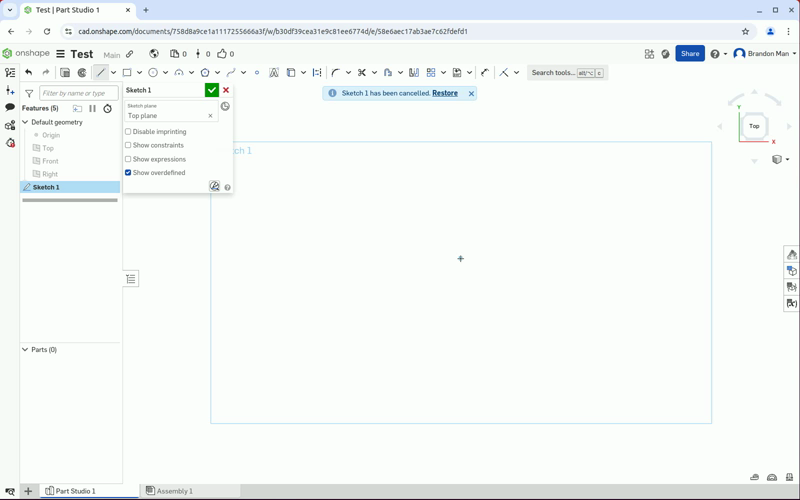
mouse_move(490, 258)
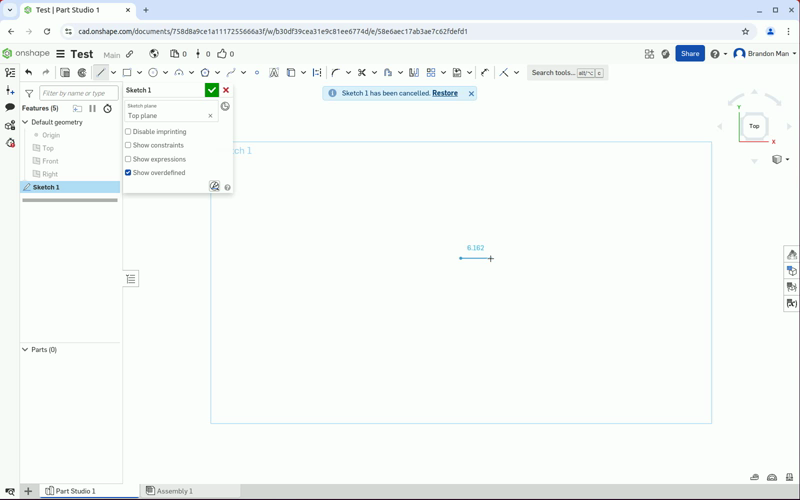
mouse_move(460, 256)
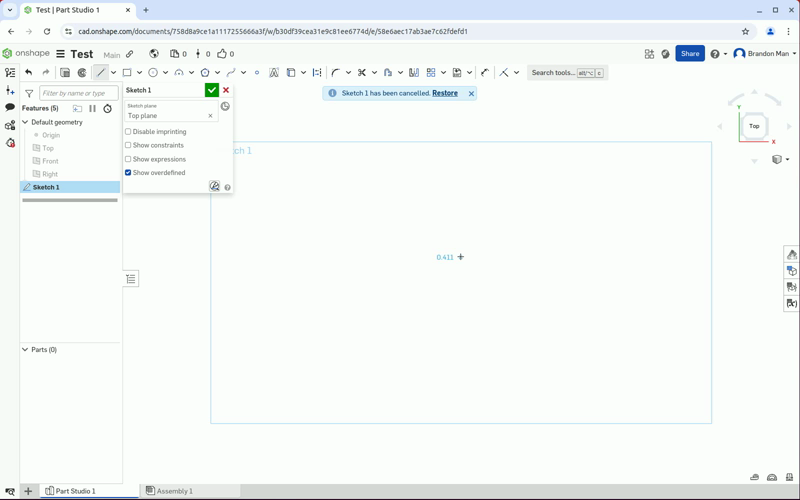
scroll(6)
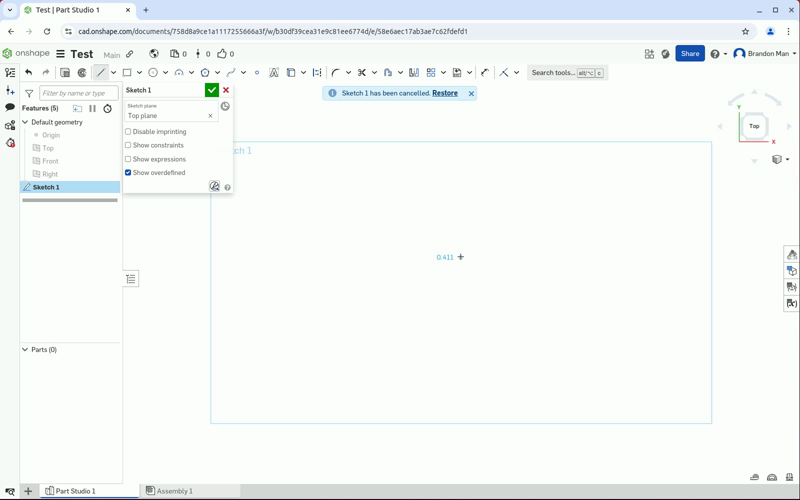
scroll(6)
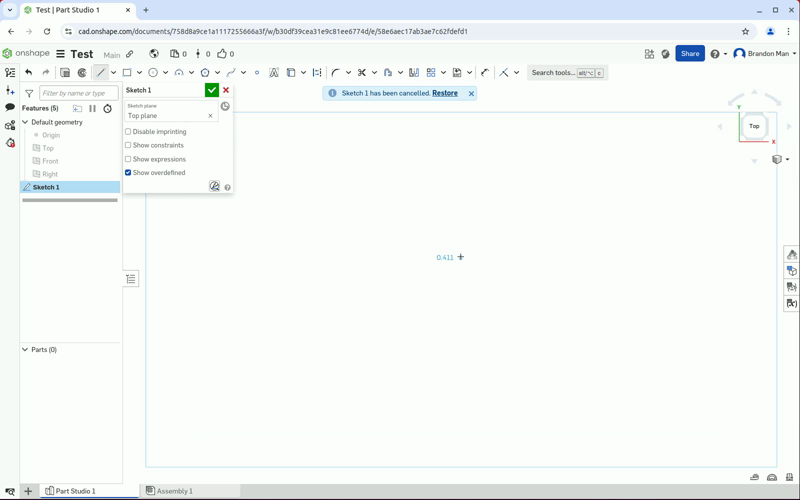
scroll(6)
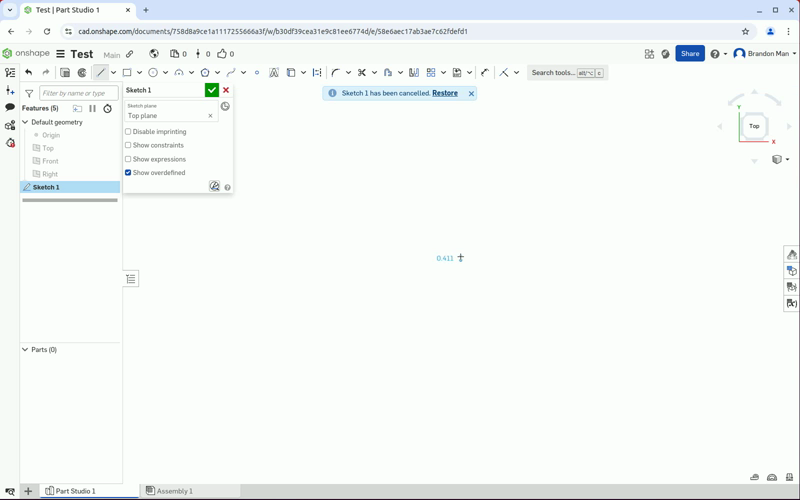
scroll(6)
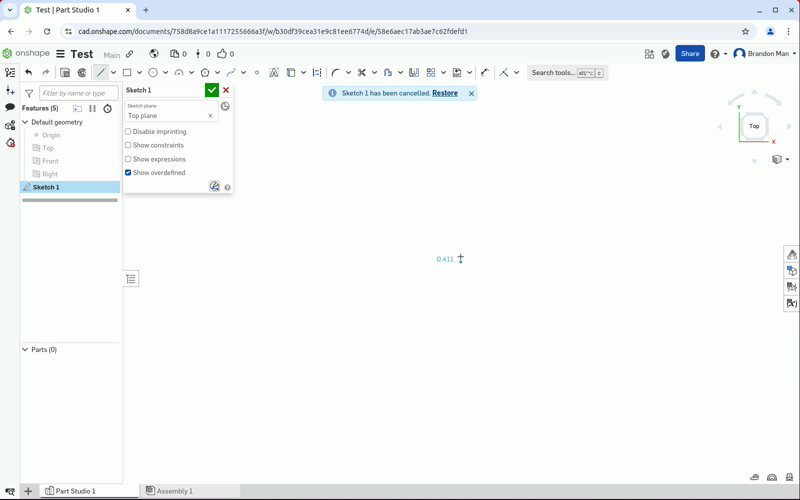
scroll(6)
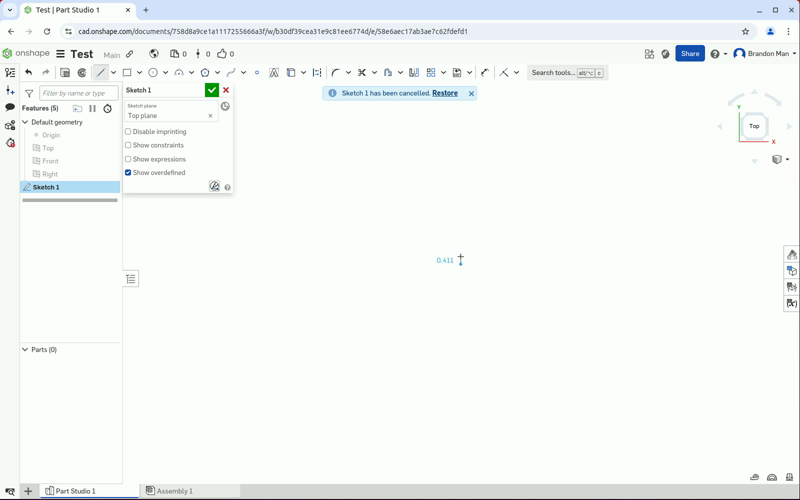
scroll(6)
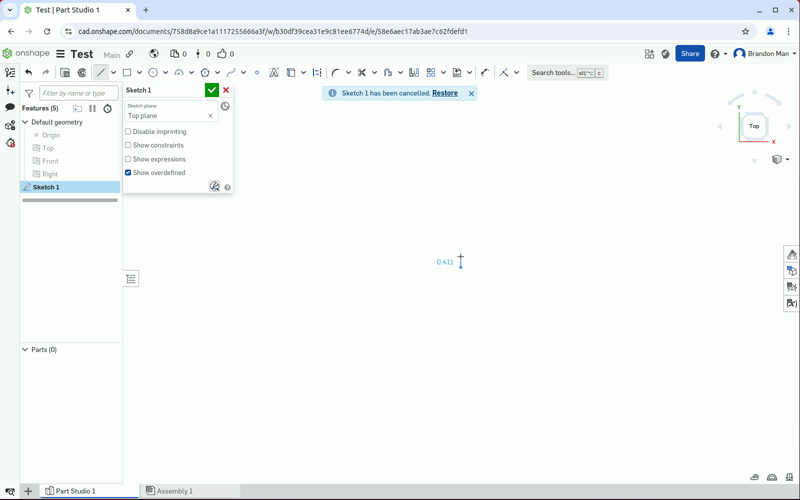
scroll(6)
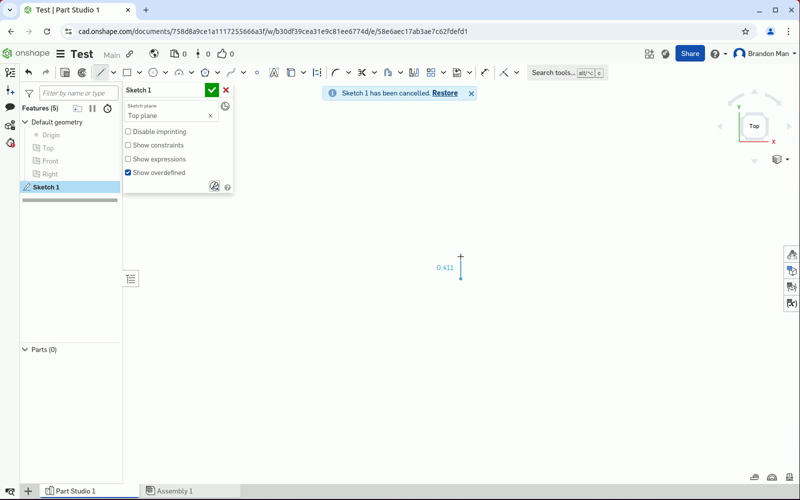
click(460, 256)
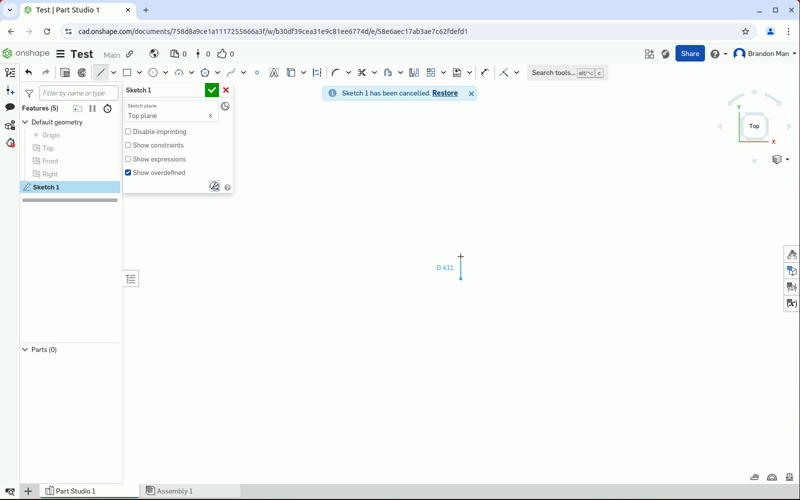
scroll(-6)
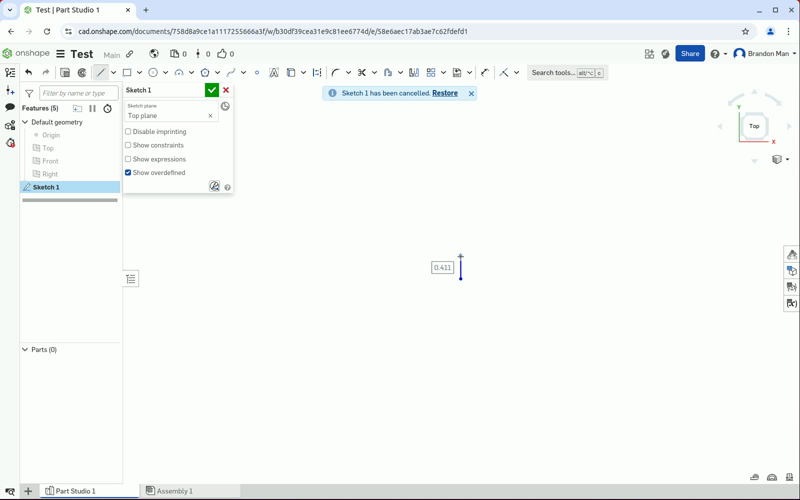
scroll(-6)
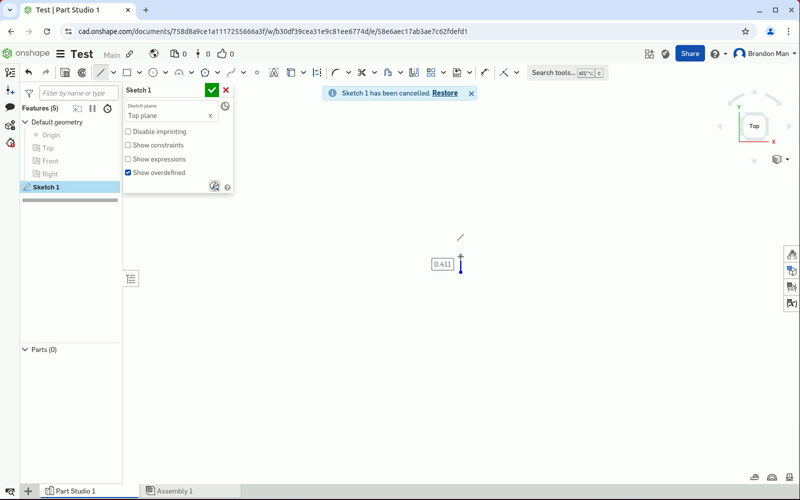
scroll(-6)
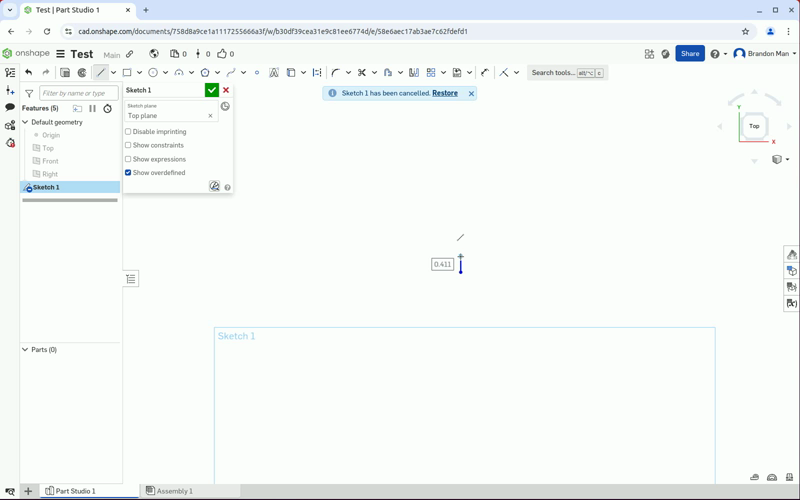
scroll(-6)
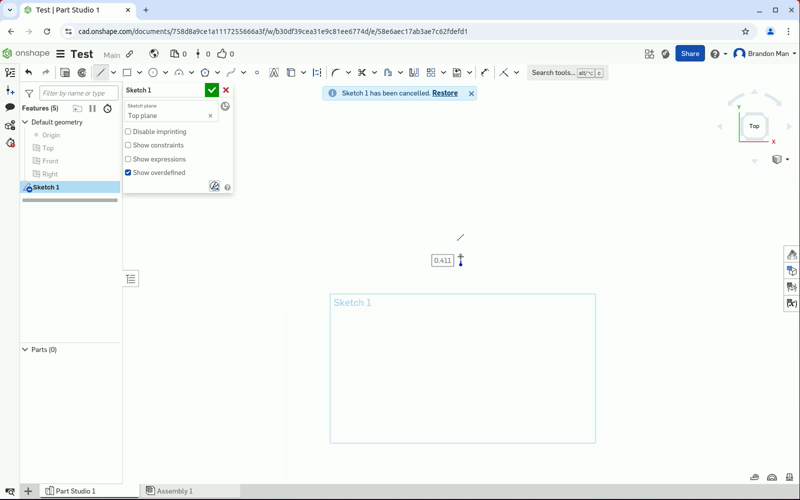
scroll(-6)
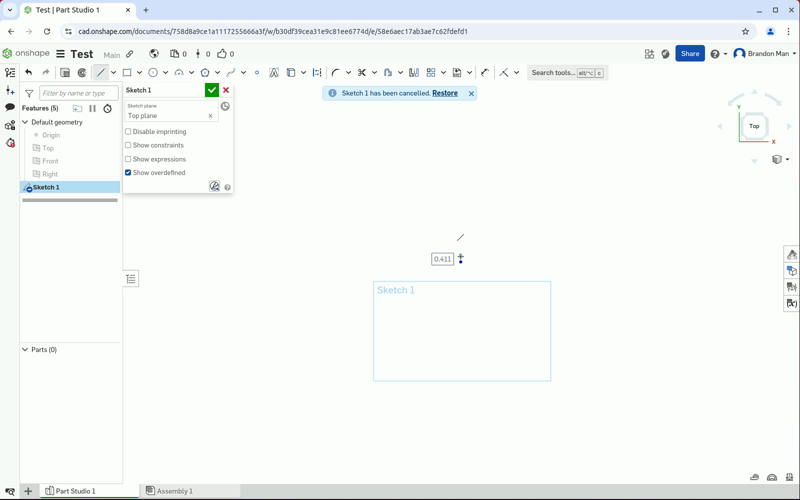
scroll(-6)
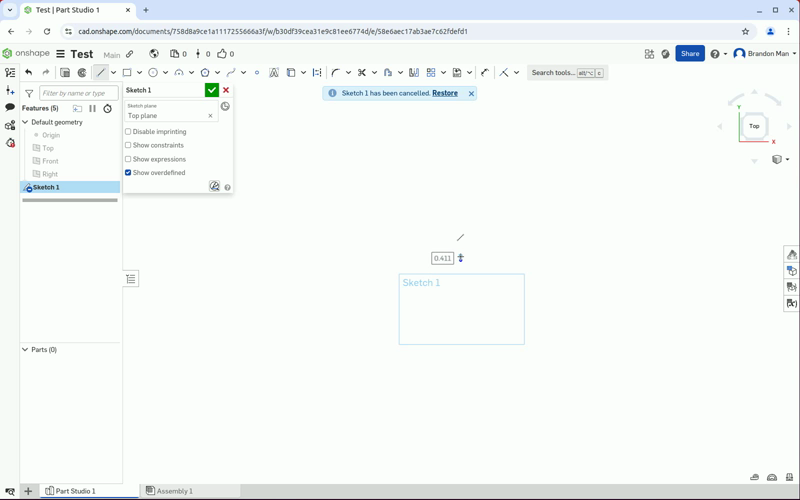
scroll(-6)
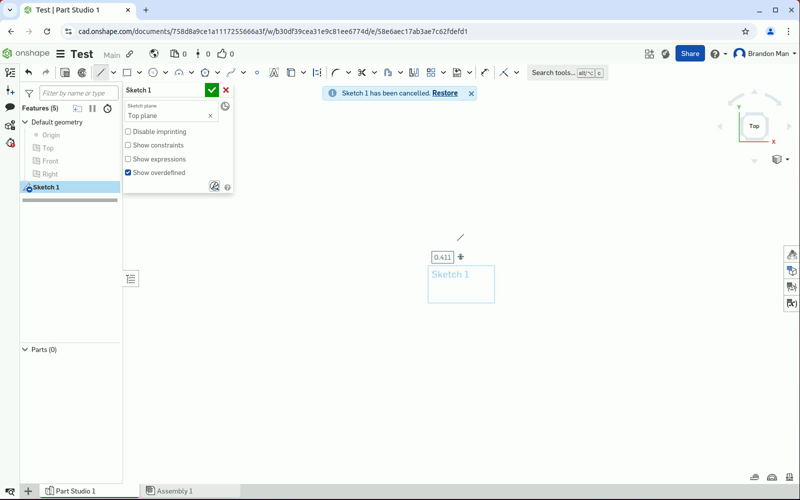
key_up(shift)
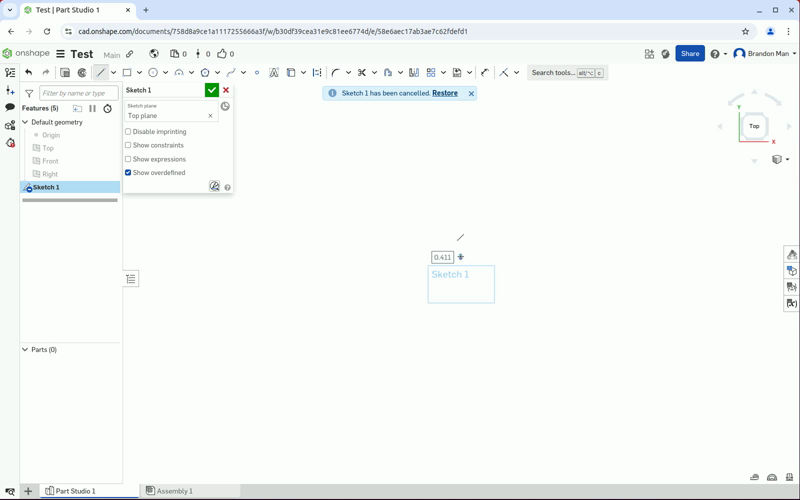
key(esc)
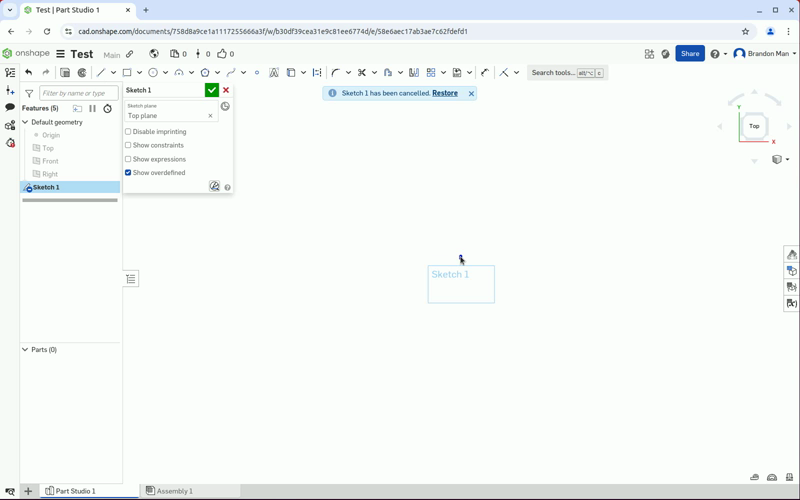
key(a)
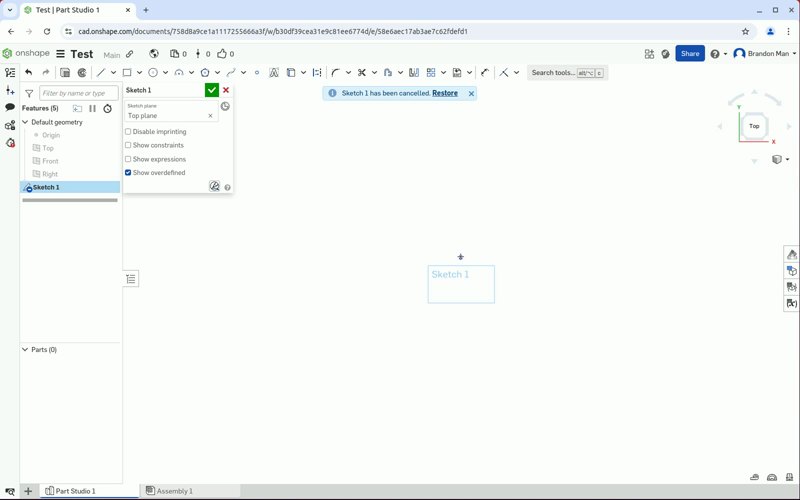
mouse_move(460, 256)
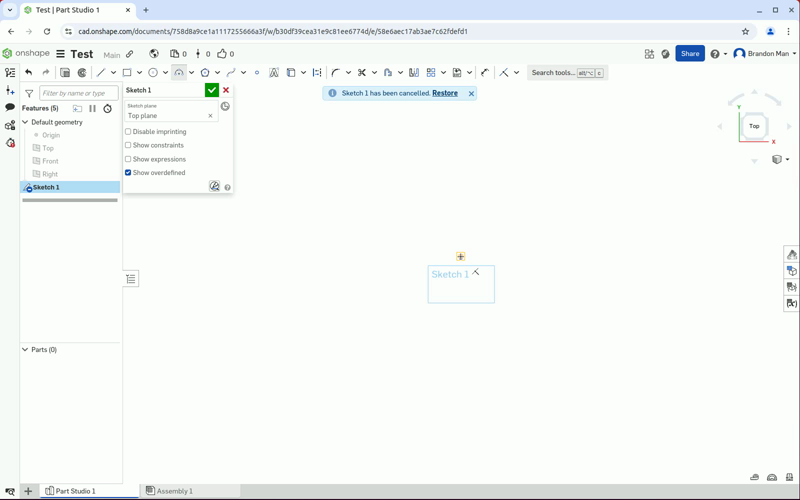
scroll(6)
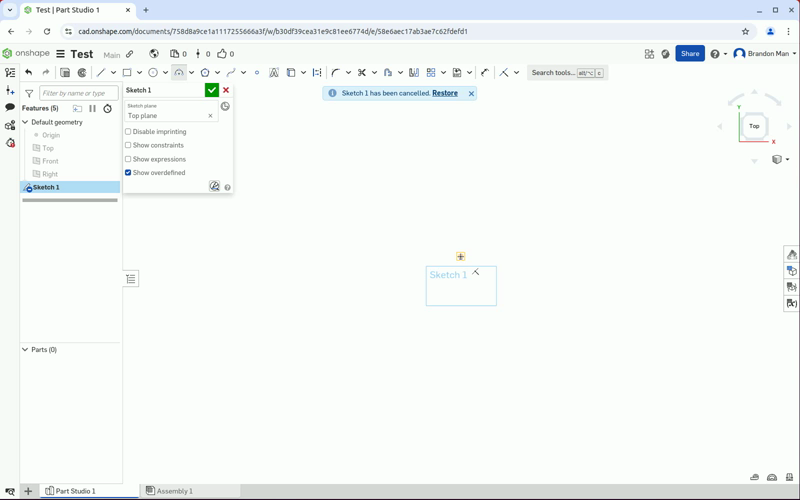
scroll(6)
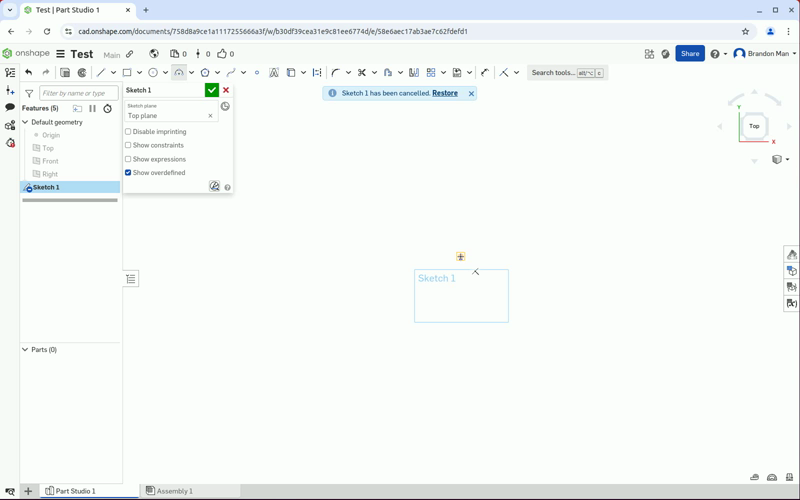
scroll(6)
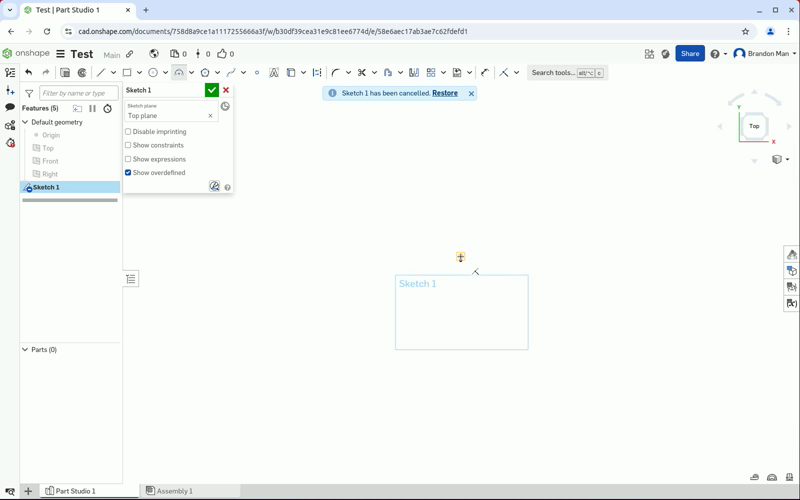
scroll(6)
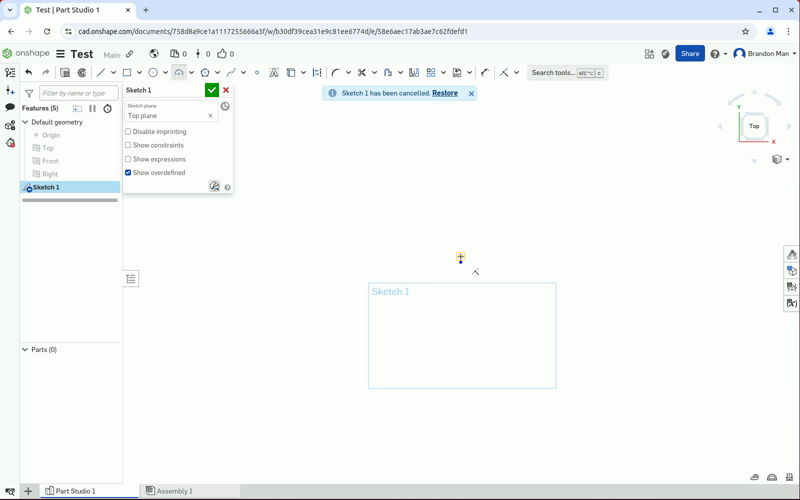
scroll(6)
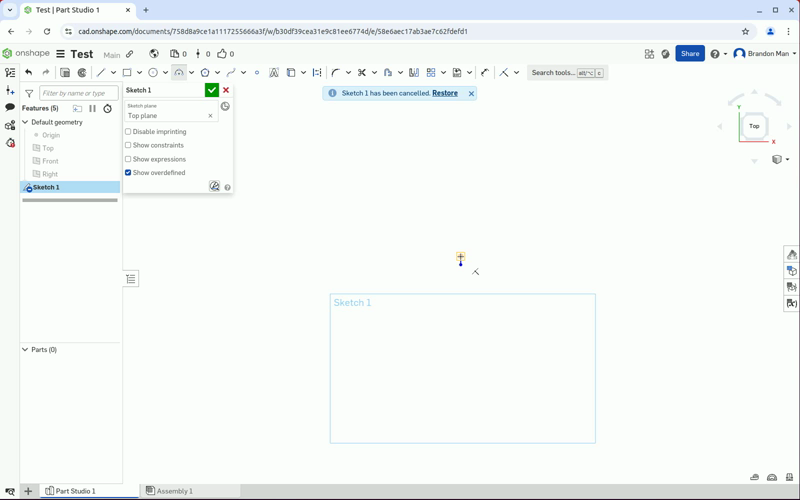
scroll(6)
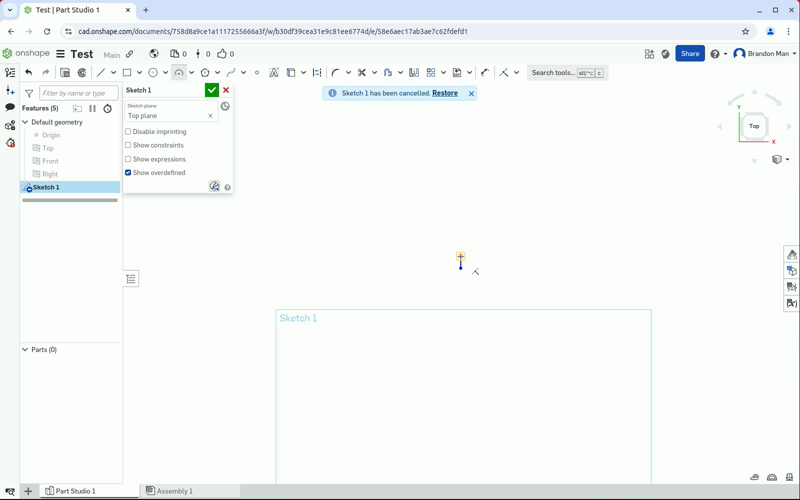
scroll(6)
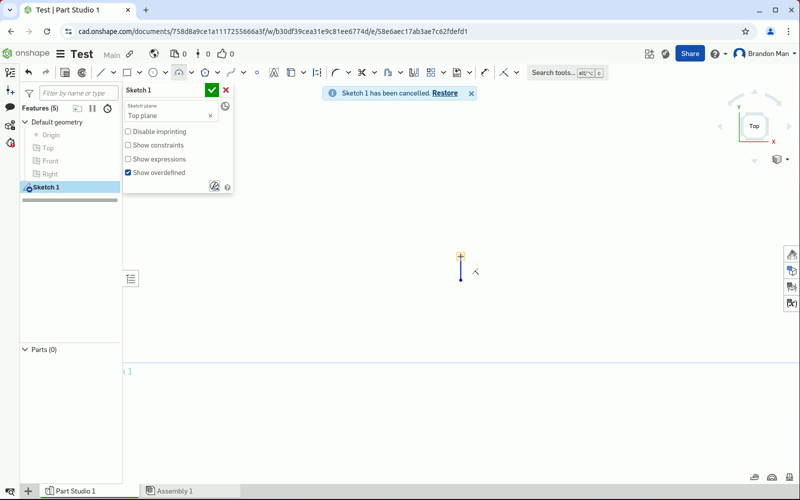
click(460, 256)
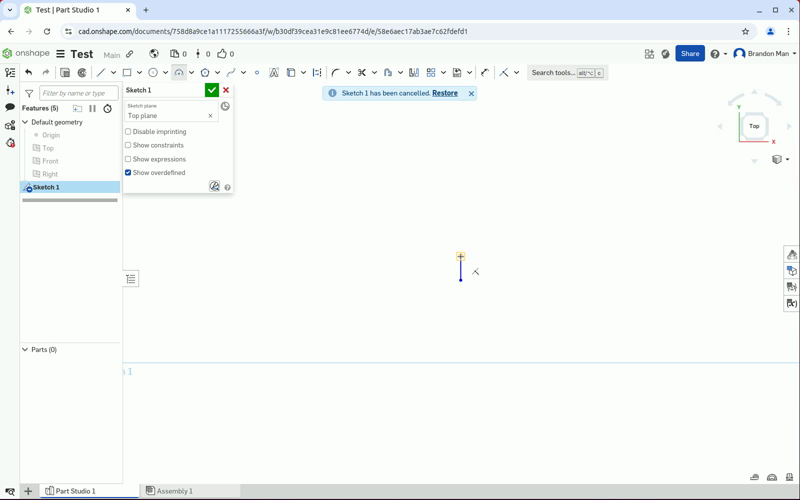
scroll(-6)
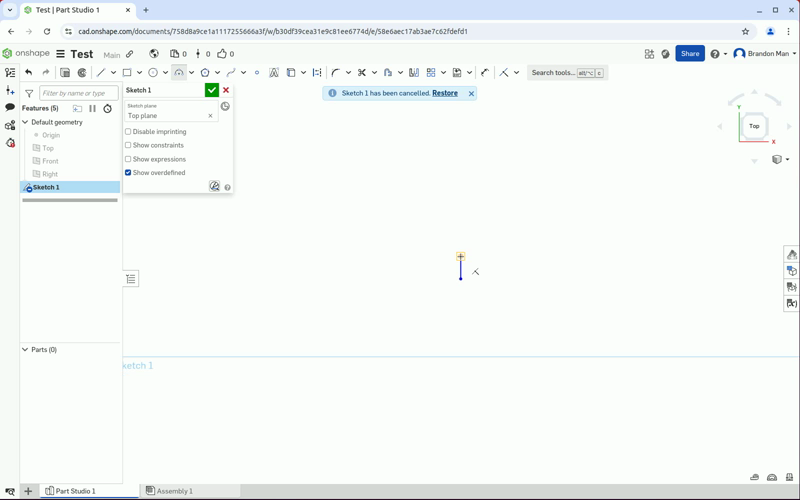
scroll(-6)
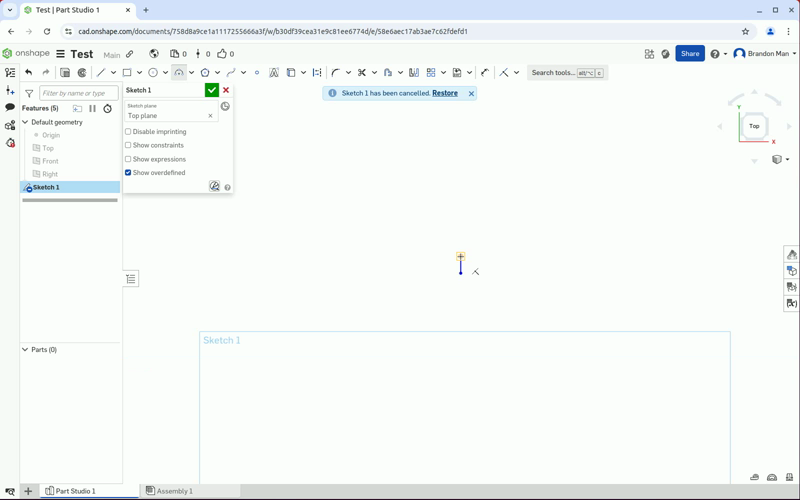
scroll(-6)
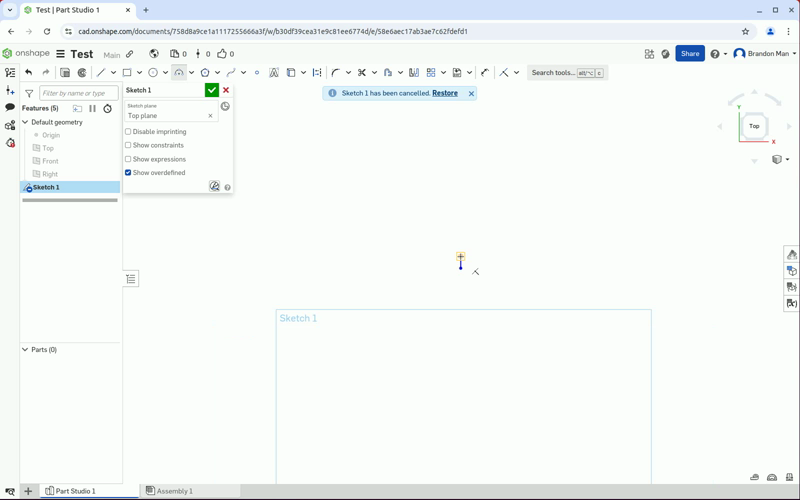
scroll(-6)
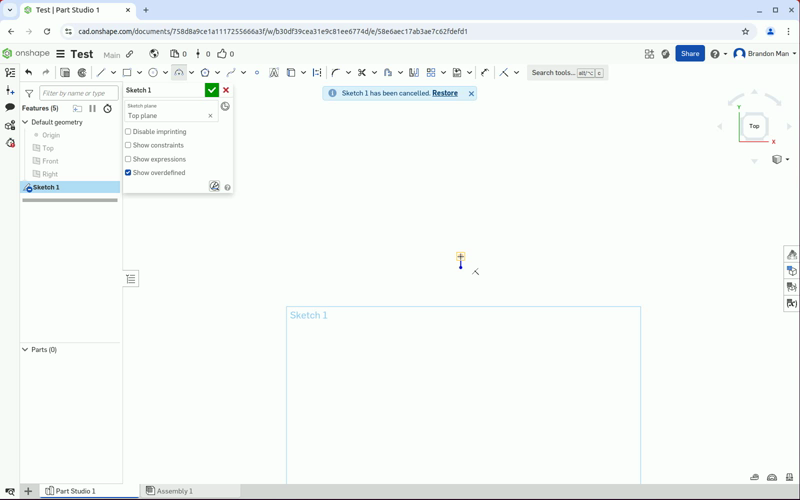
scroll(-6)
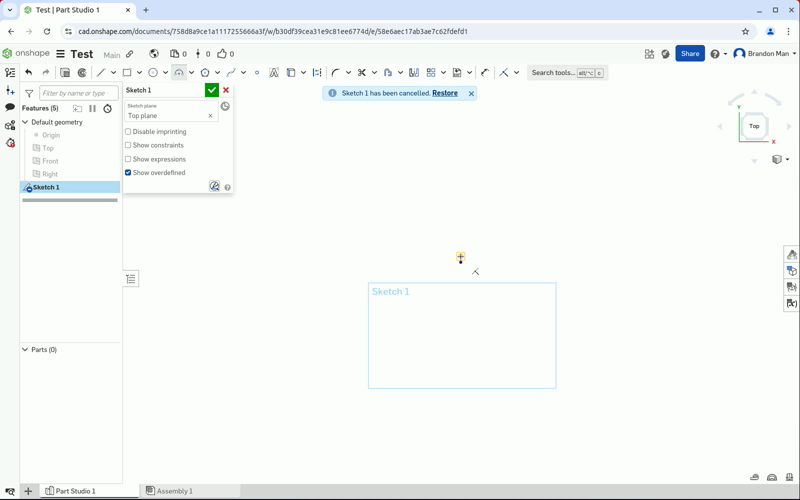
scroll(-6)
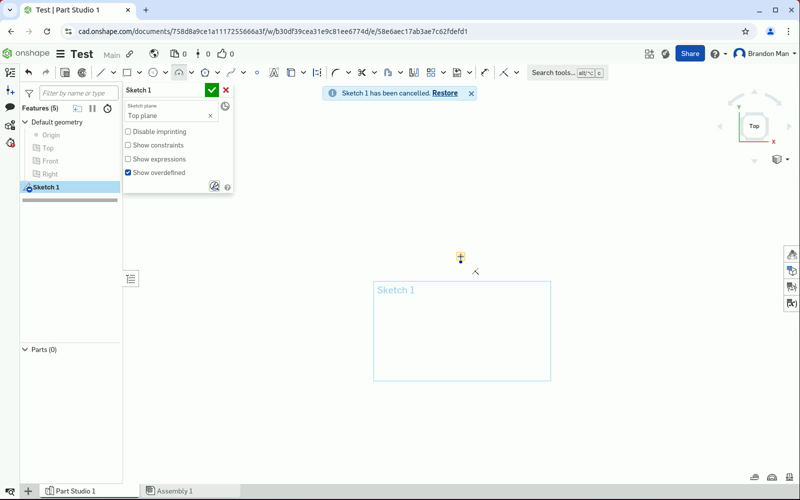
scroll(-6)
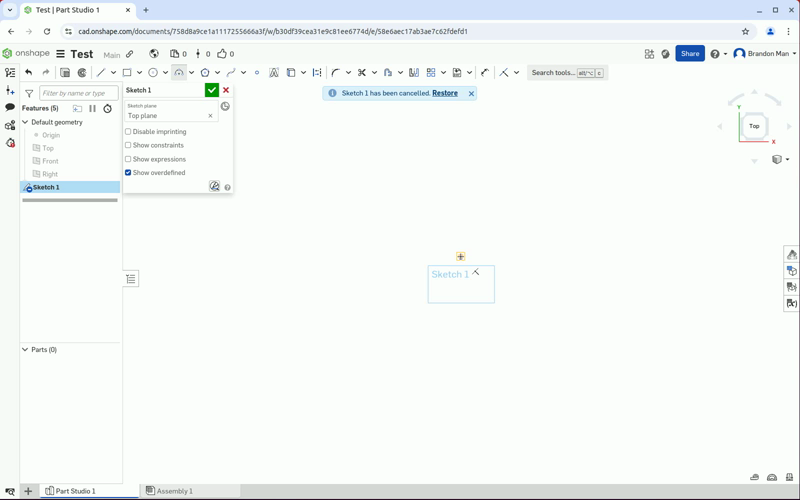
key_down(shift)
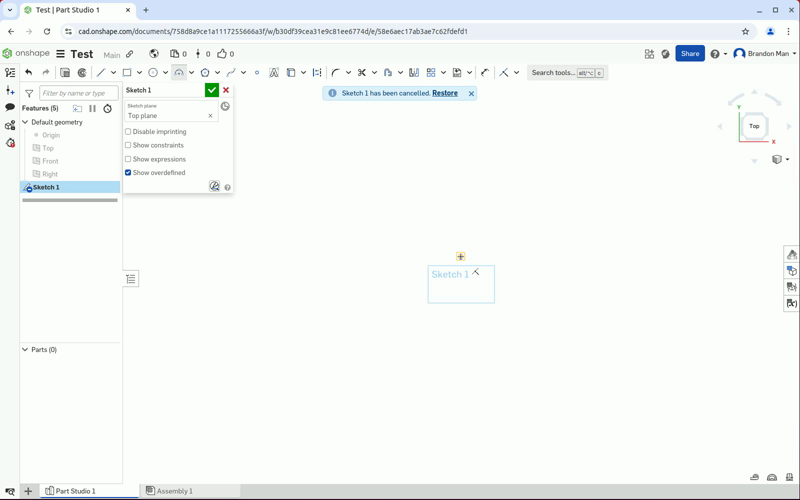
mouse_move(487, 291)
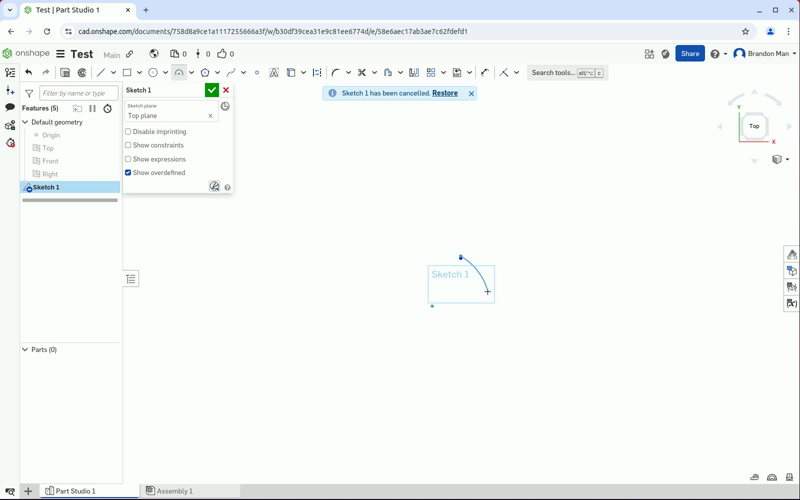
click(487, 291)
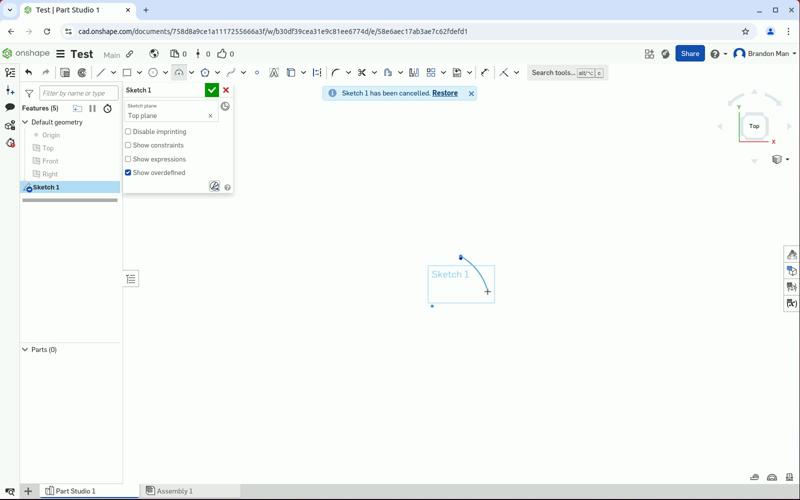
mouse_move(438, 301)
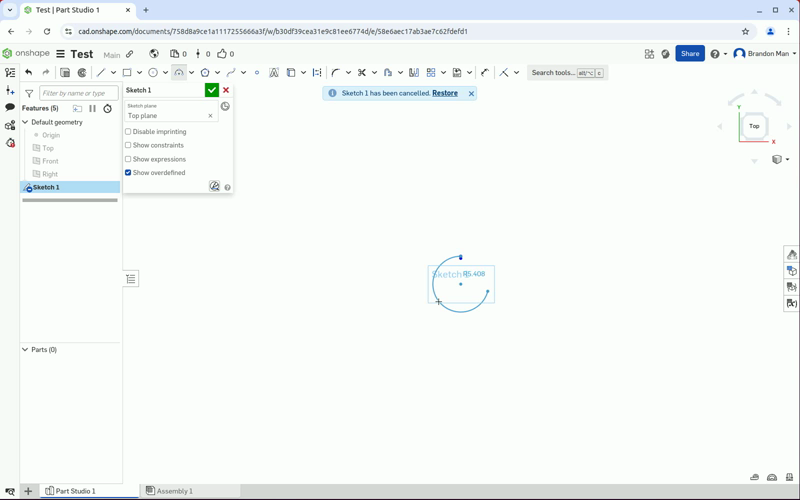
click(438, 301)
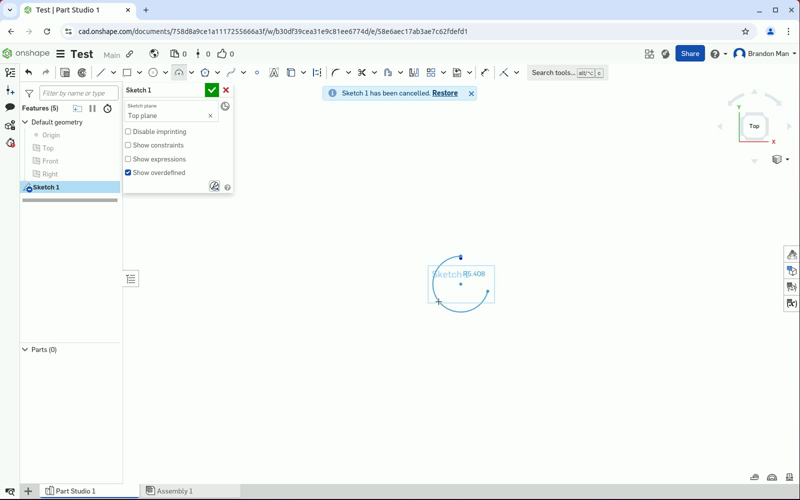
key_up(shift)
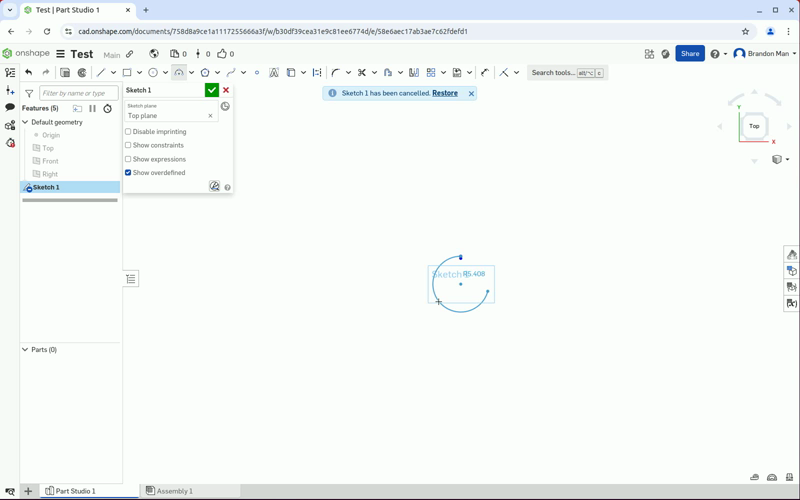
key(esc)
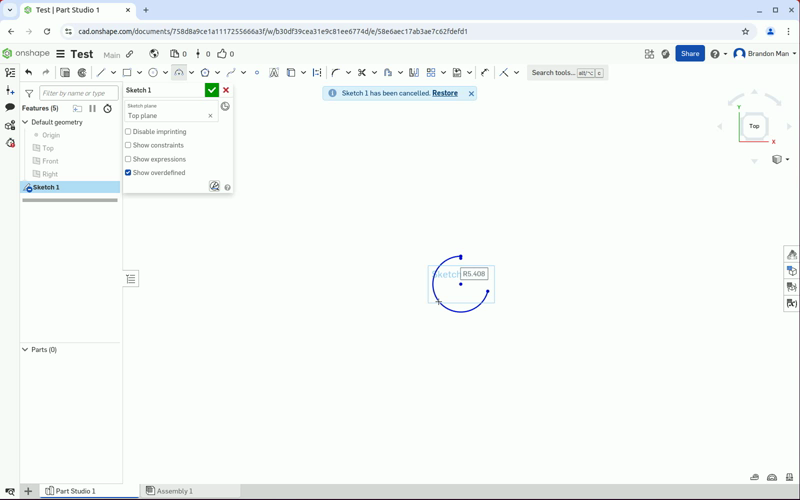
key(l)
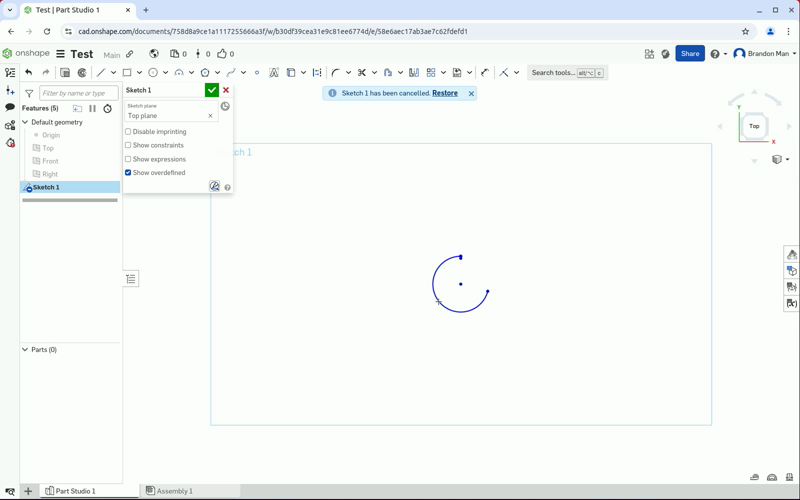
mouse_move(487, 291)
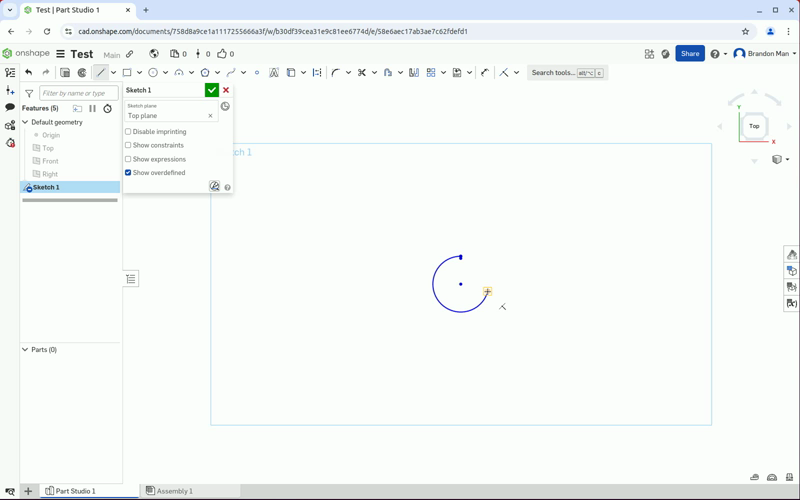
click(487, 291)
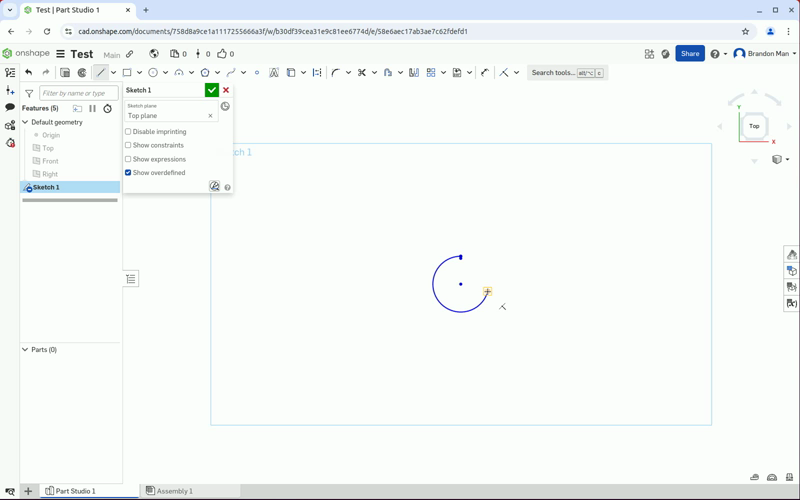
key_down(shift)
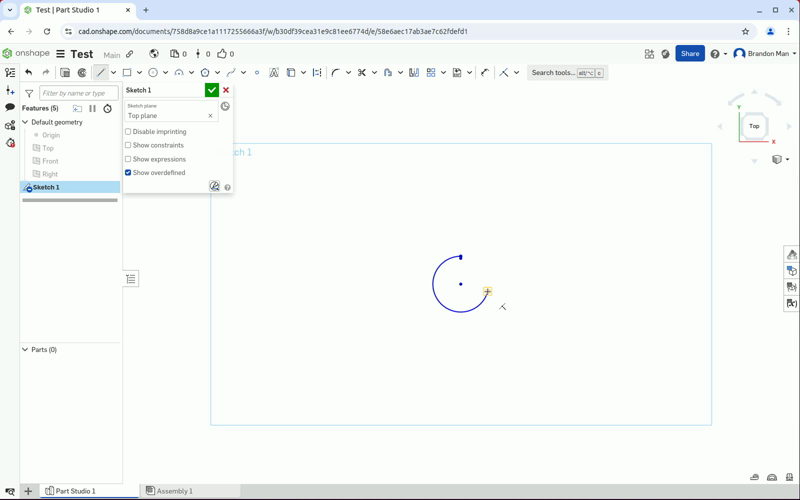
mouse_move(517, 291)
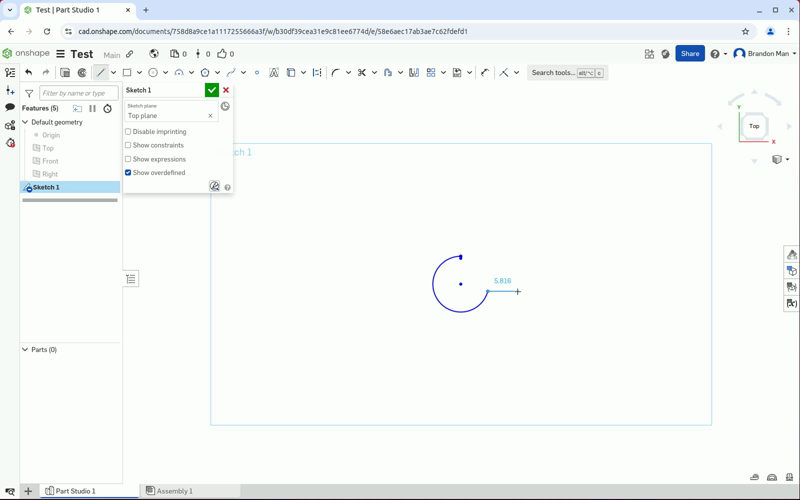
mouse_move(485, 291)
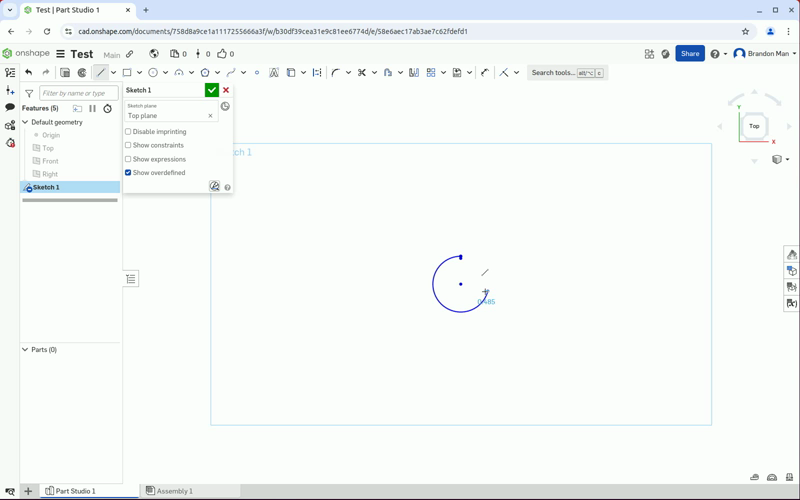
scroll(6)
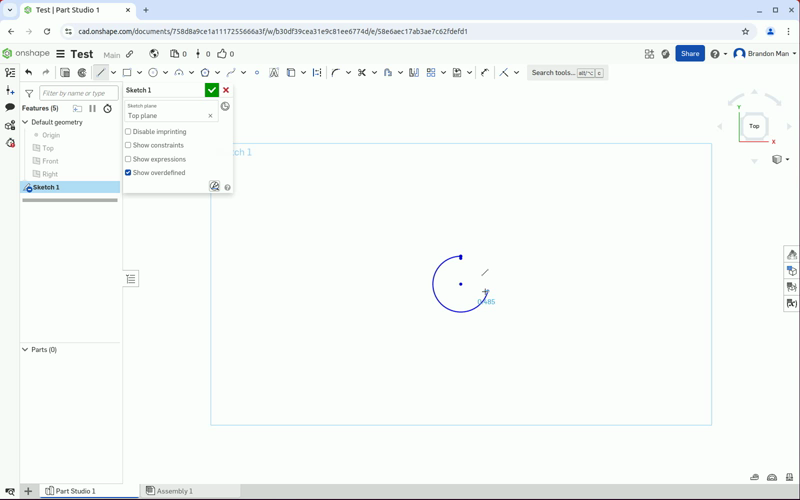
scroll(6)
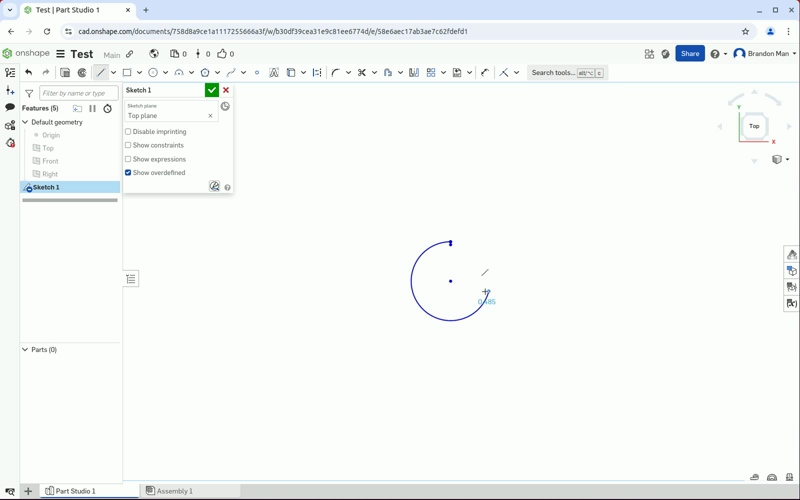
scroll(6)
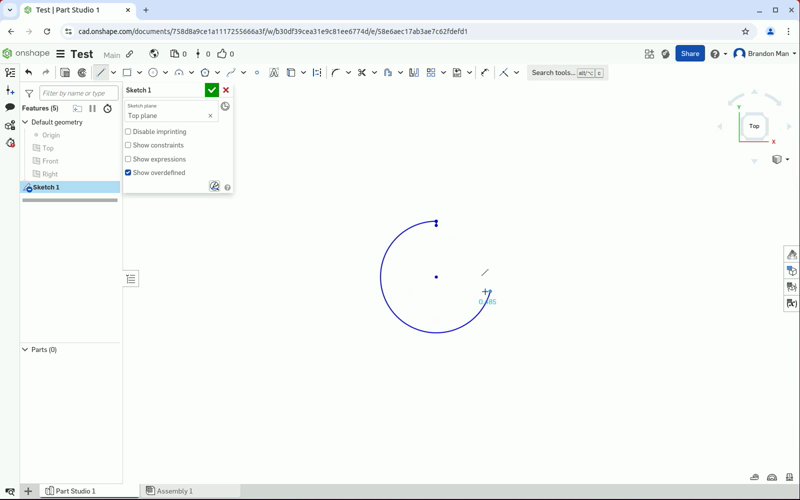
scroll(6)
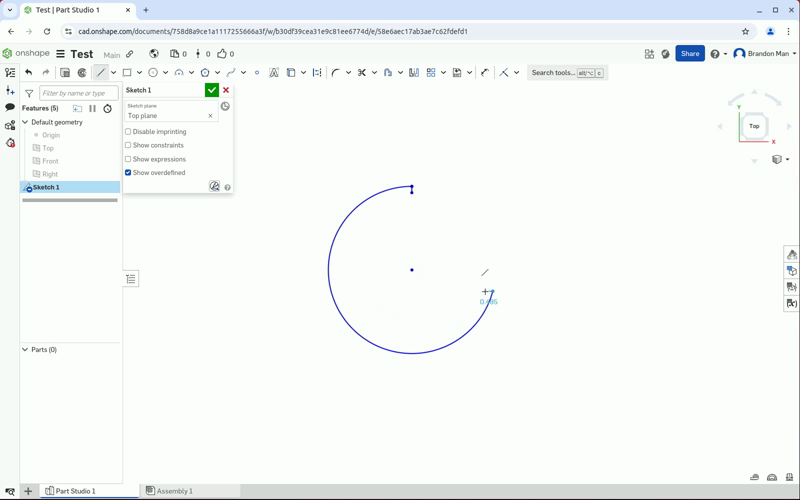
scroll(6)
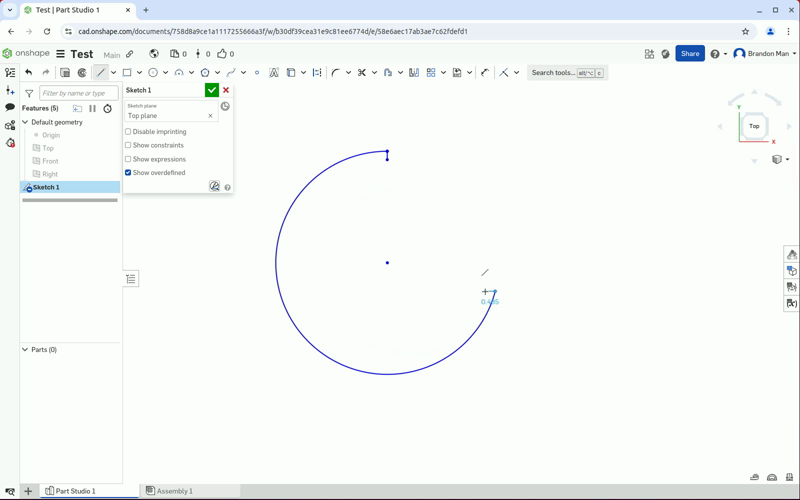
scroll(6)
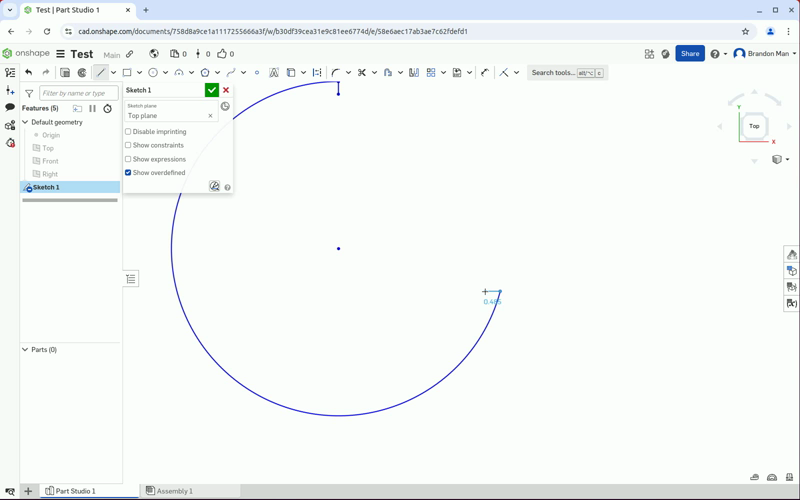
scroll(6)
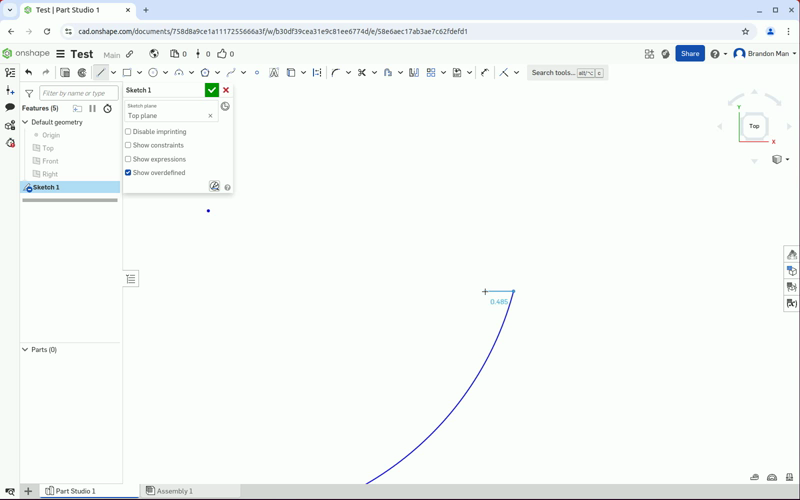
click(485, 291)
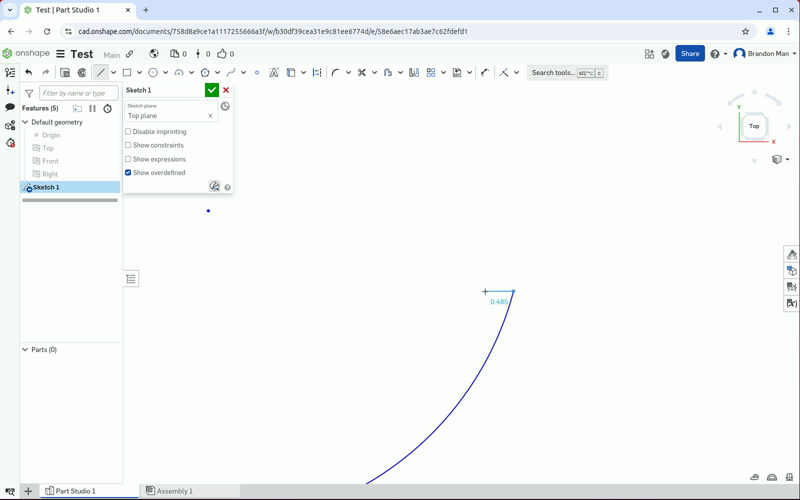
scroll(-6)
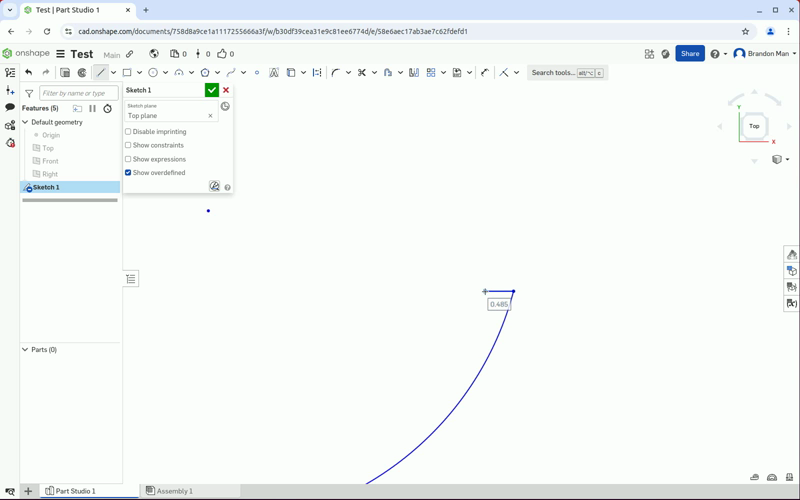
scroll(-6)
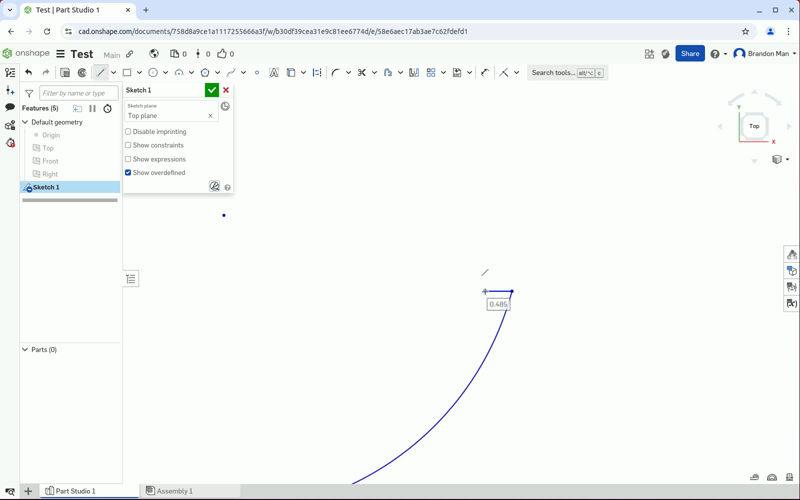
scroll(-6)
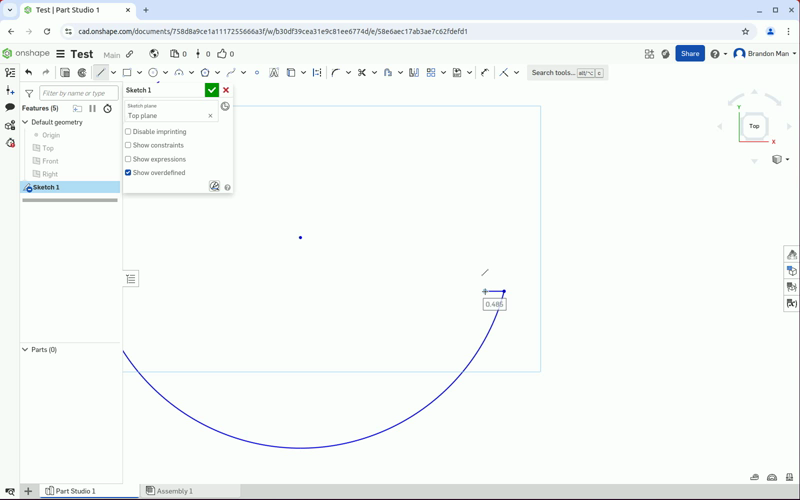
scroll(-6)
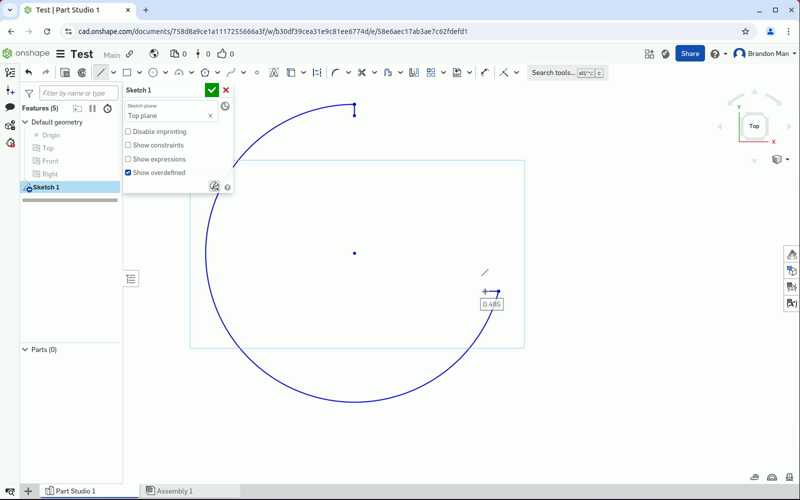
scroll(-6)
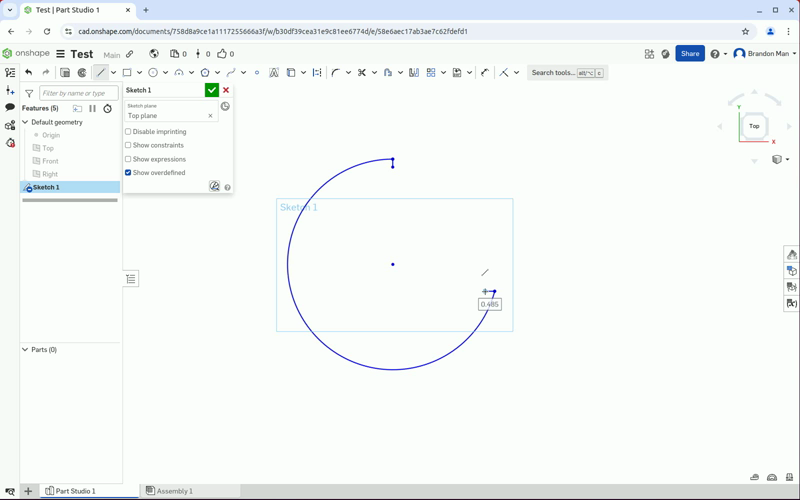
scroll(-6)
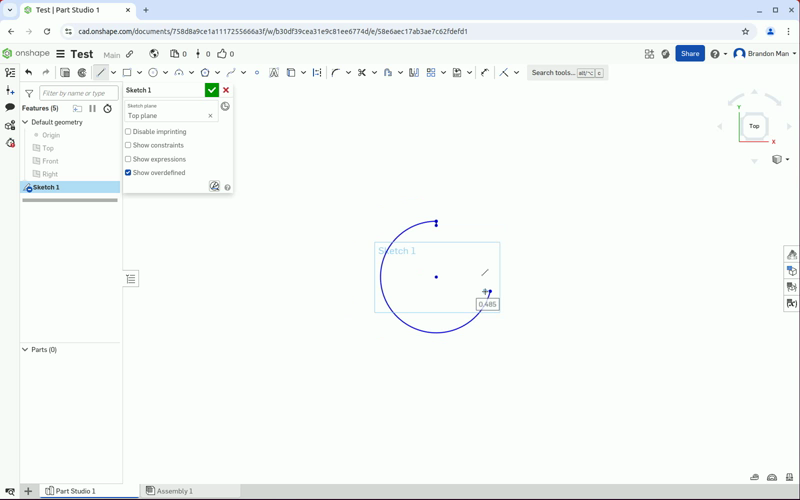
scroll(-6)
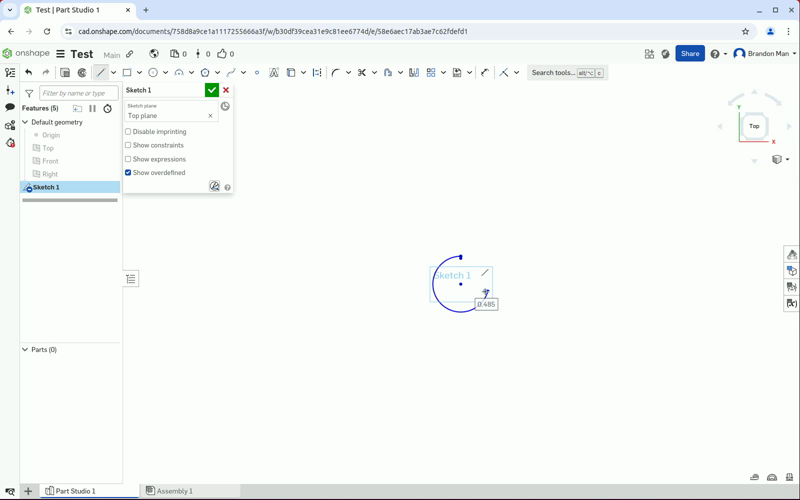
key_up(shift)
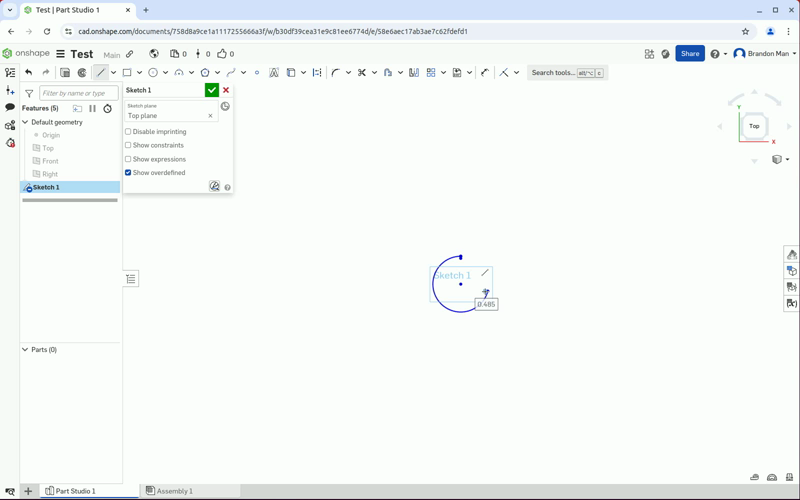
key(esc)
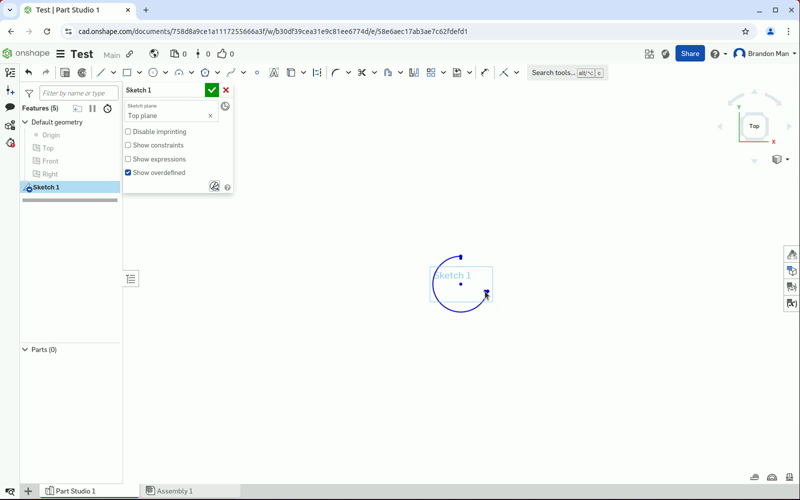
key(a)
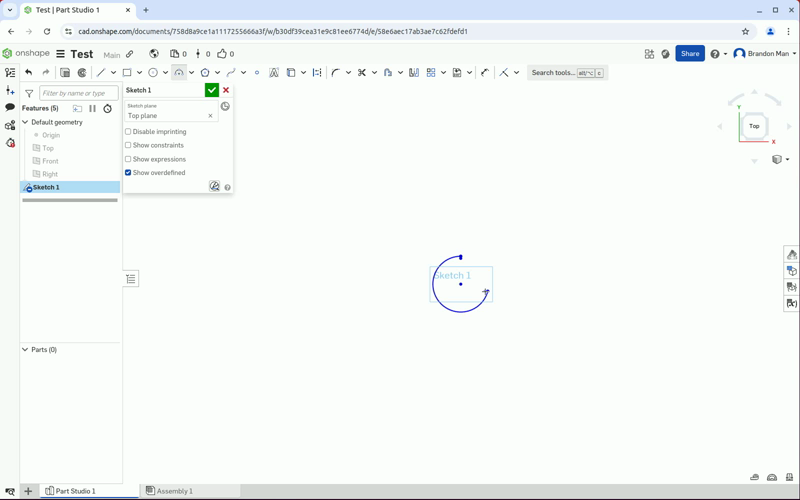
mouse_move(485, 291)
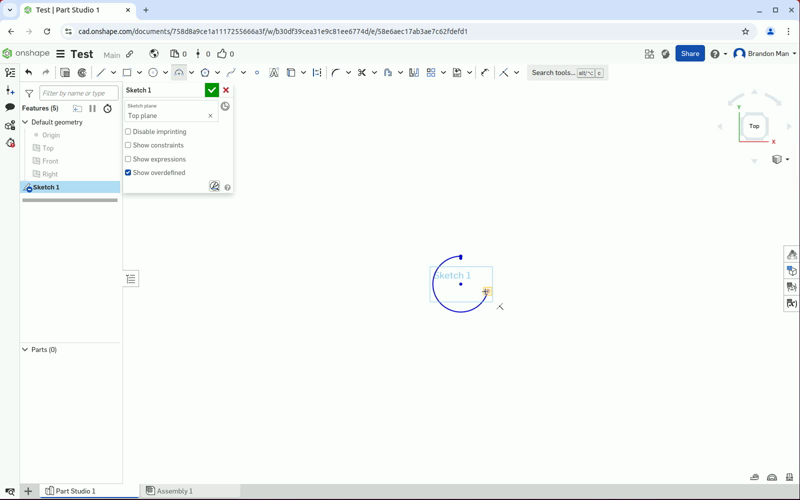
scroll(6)
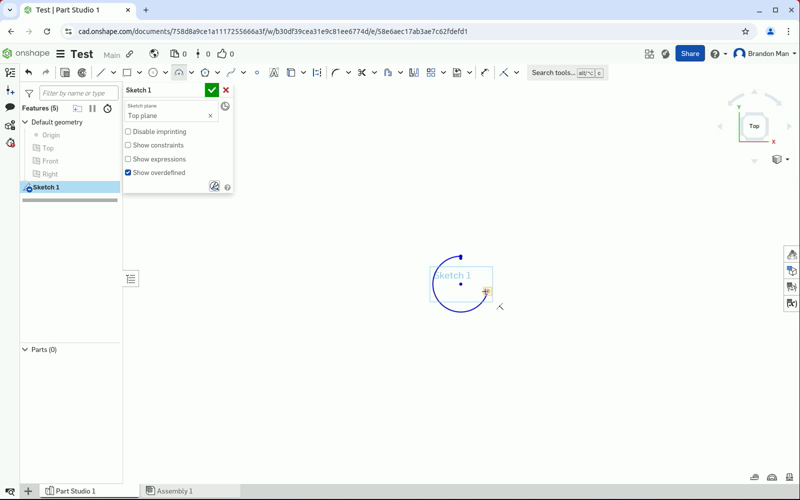
scroll(6)
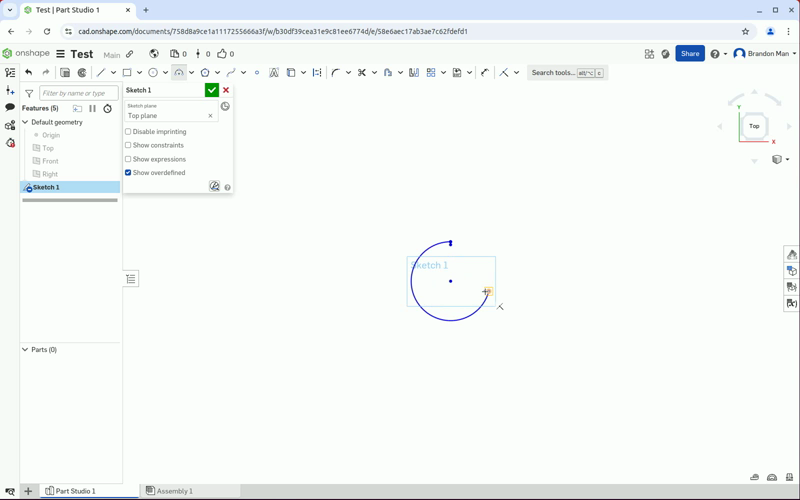
scroll(6)
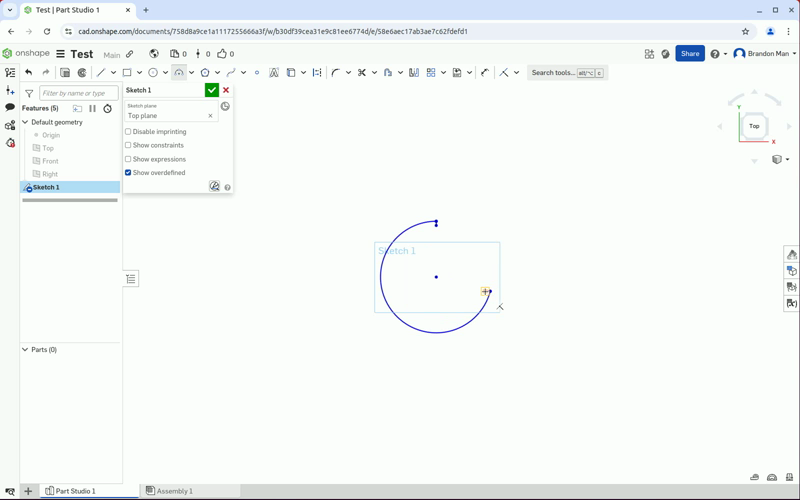
scroll(6)
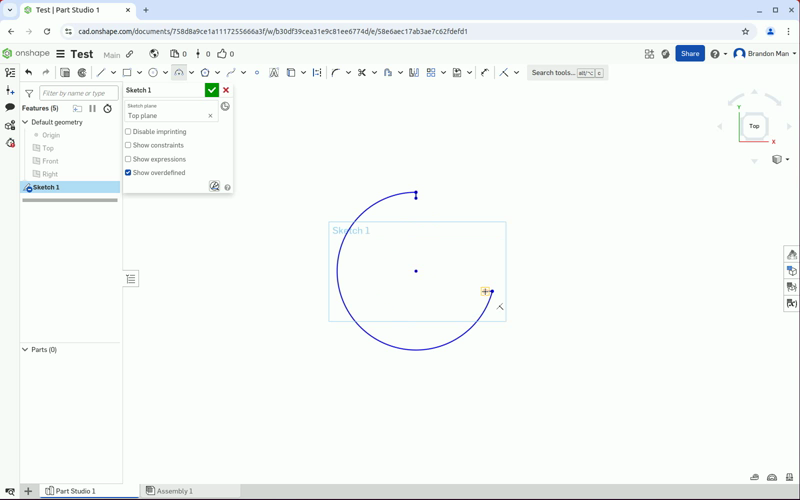
scroll(6)
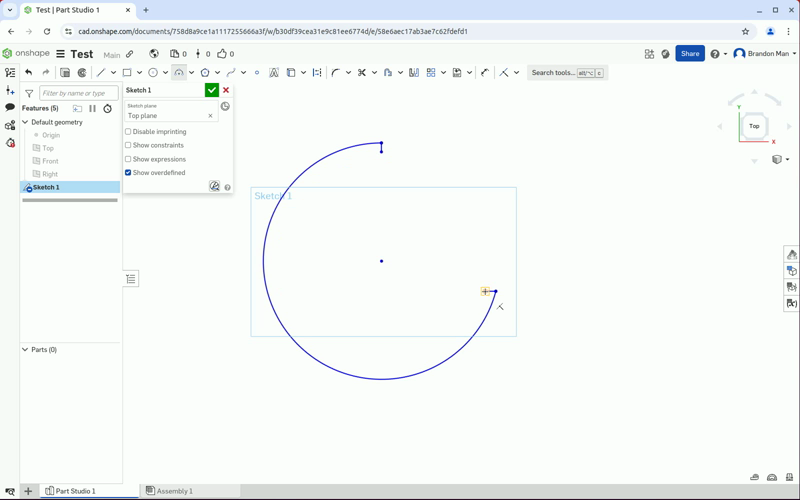
scroll(6)
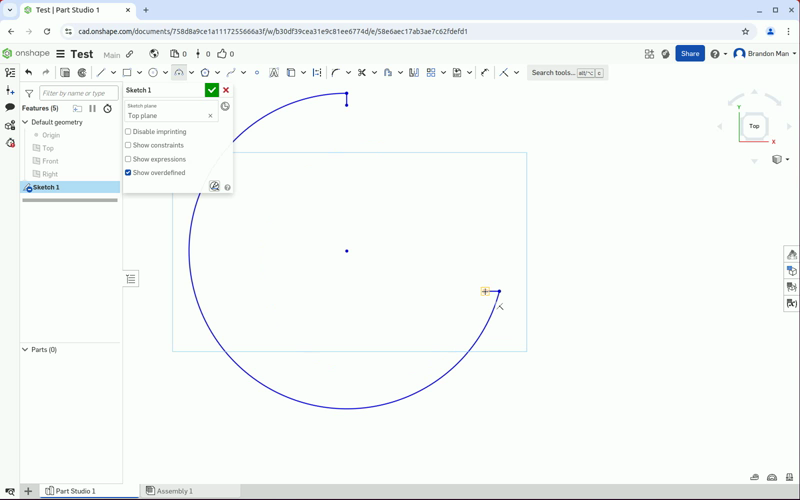
scroll(6)
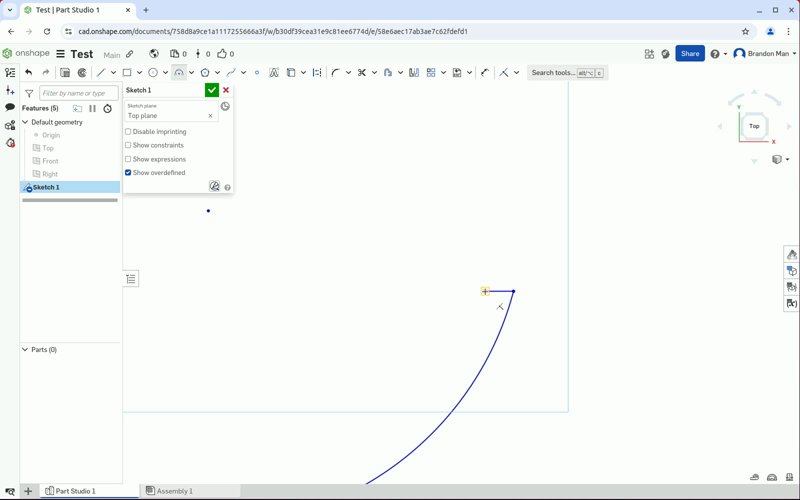
click(485, 291)
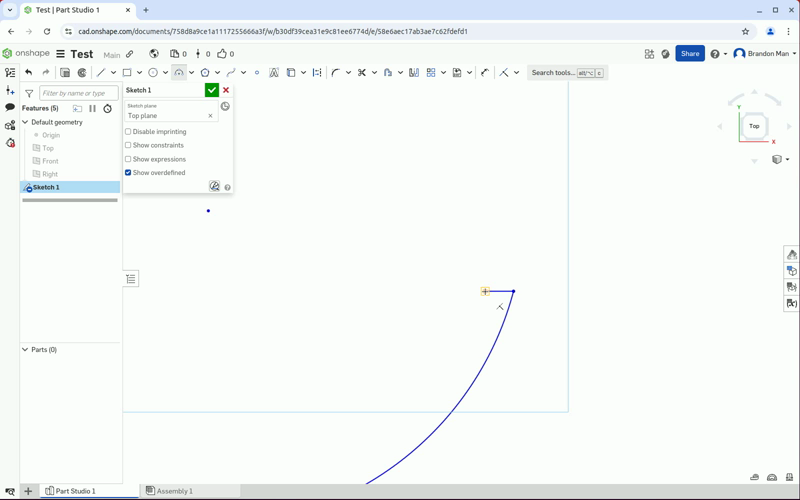
scroll(-6)
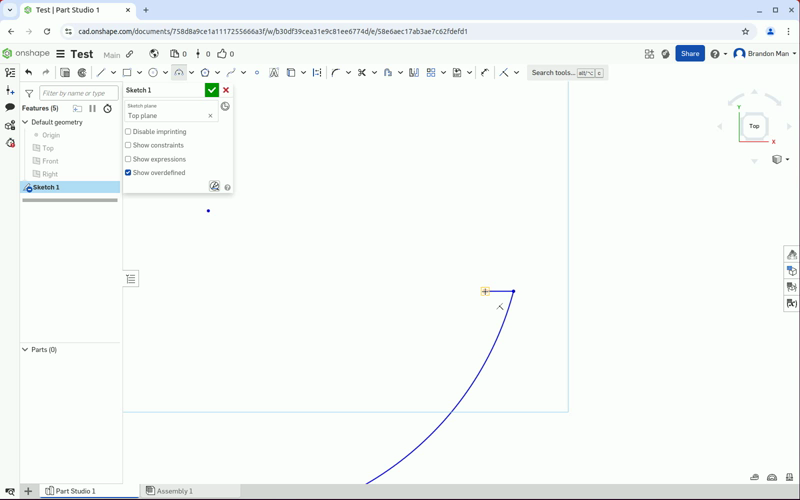
scroll(-6)
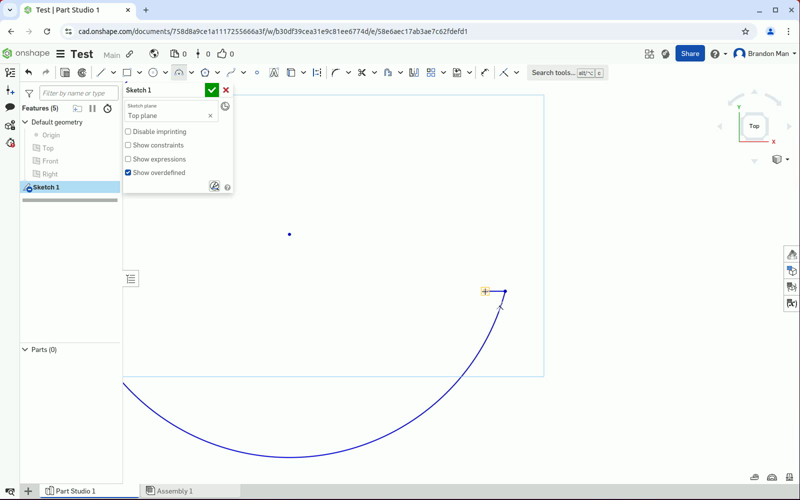
scroll(-6)
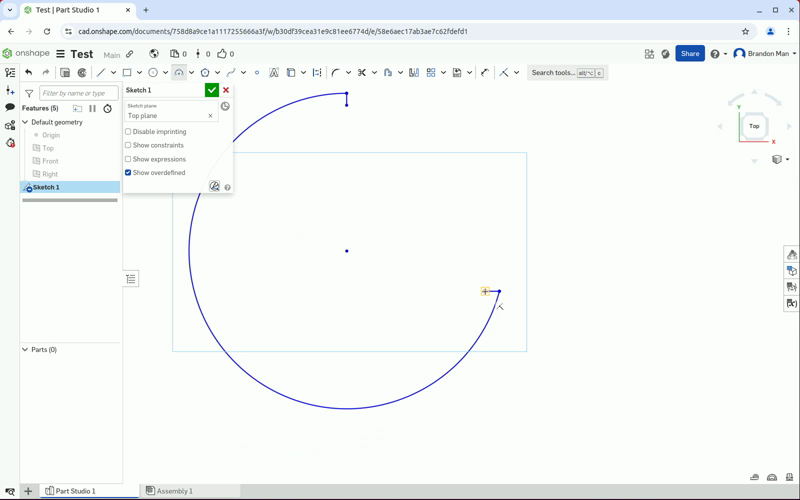
scroll(-6)
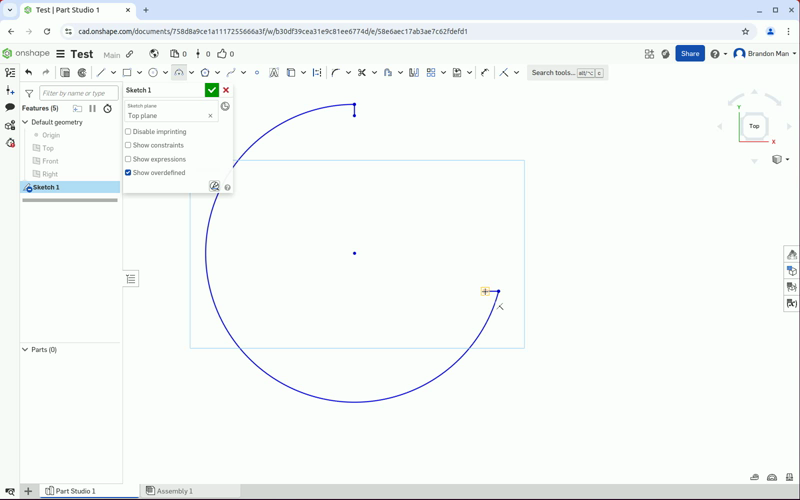
scroll(-6)
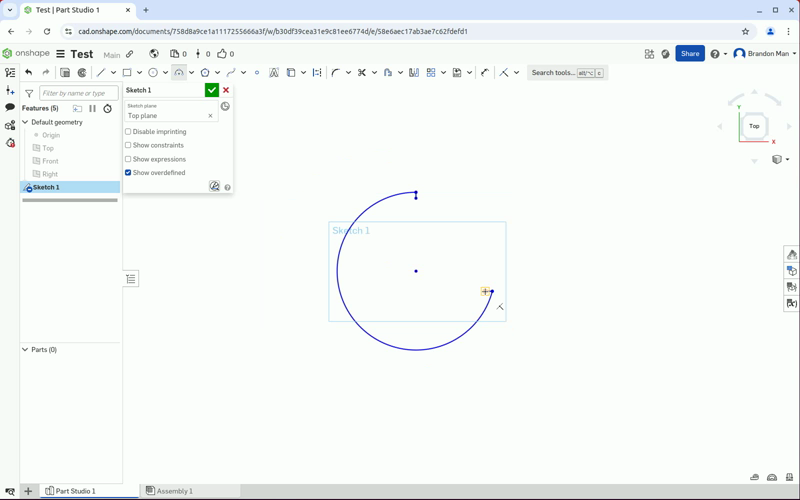
scroll(-6)
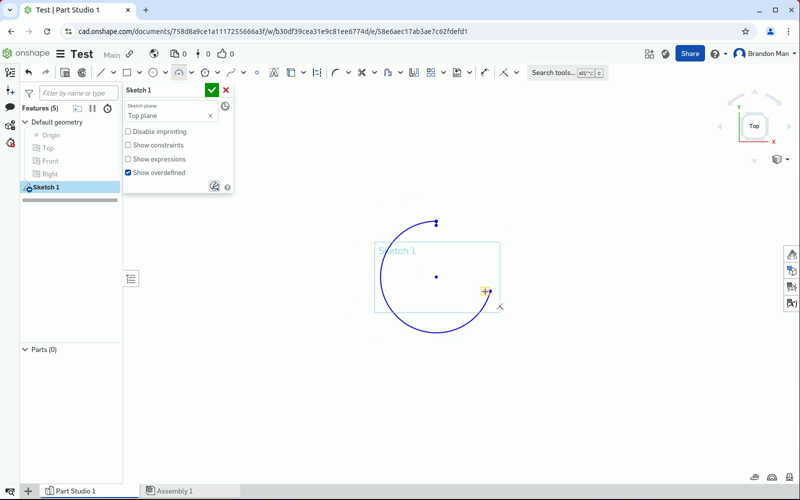
scroll(-6)
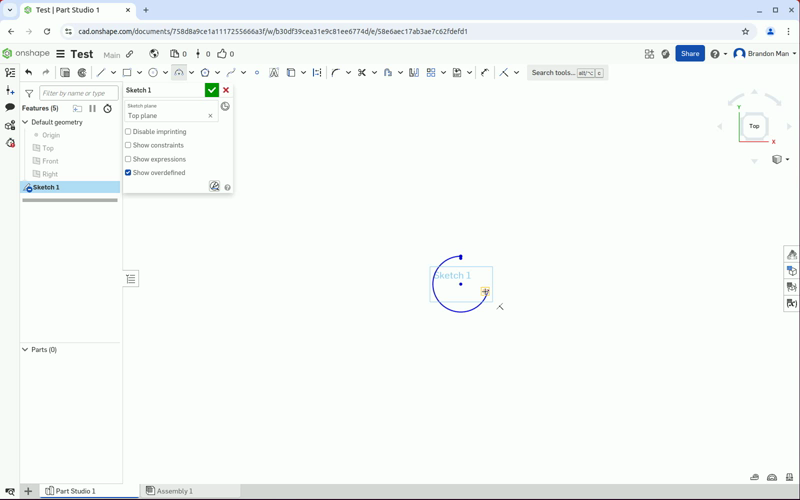
mouse_move(460, 258)
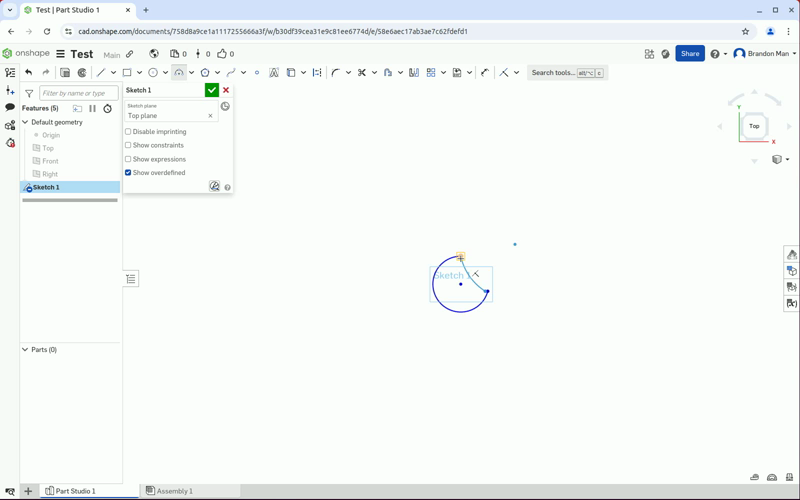
scroll(6)
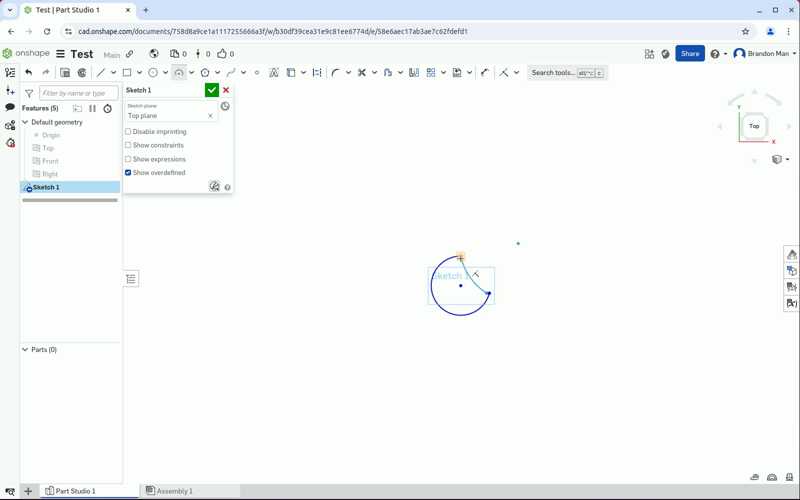
scroll(6)
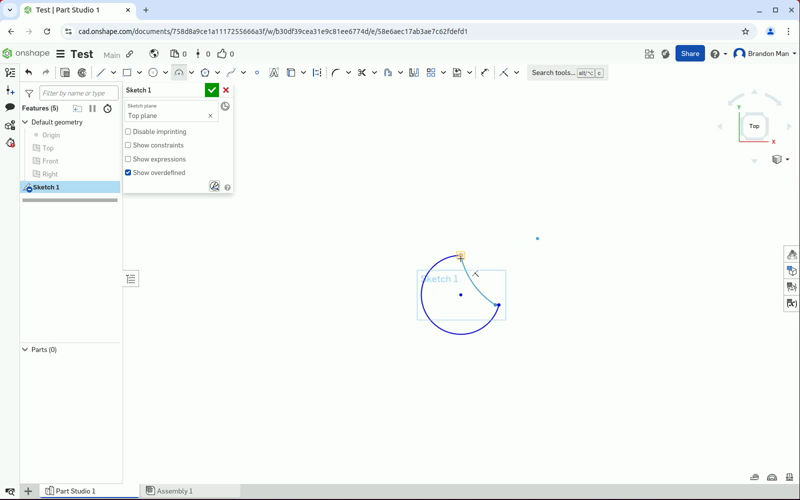
scroll(6)
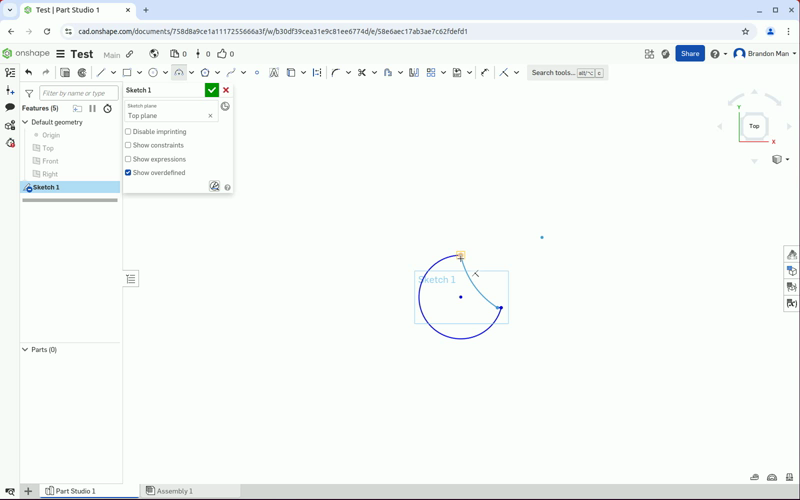
scroll(6)
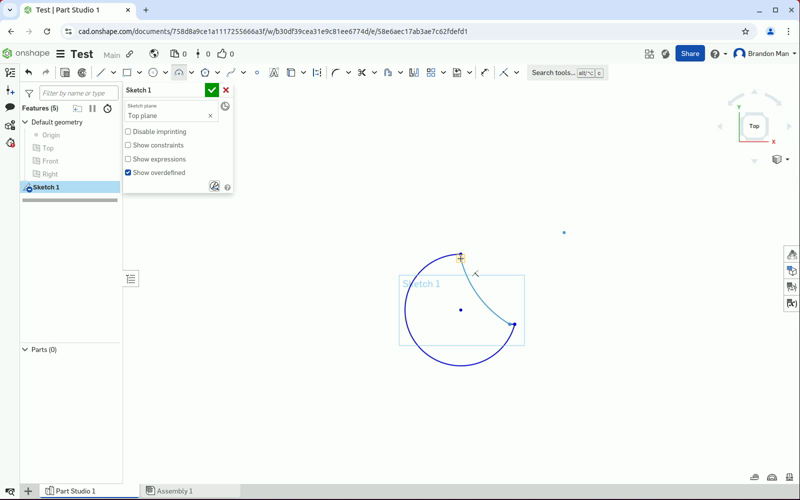
scroll(6)
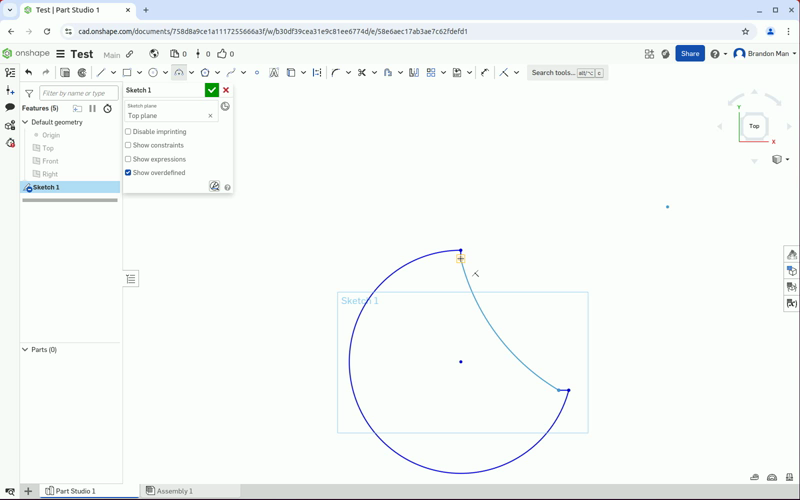
scroll(6)
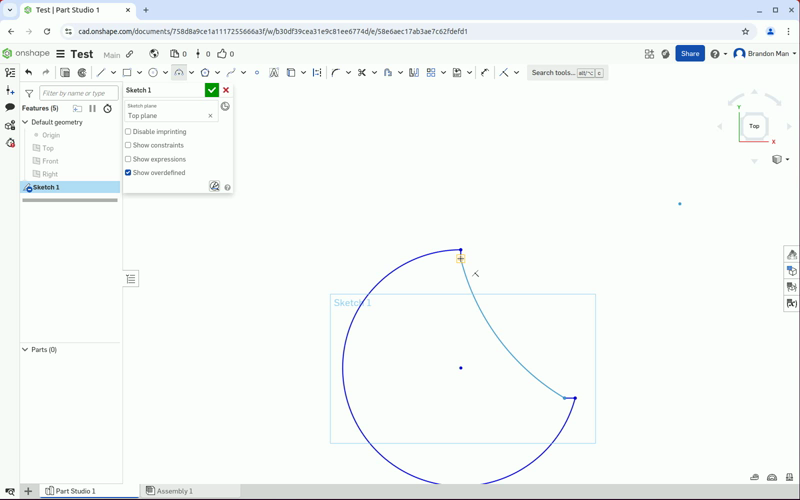
scroll(6)
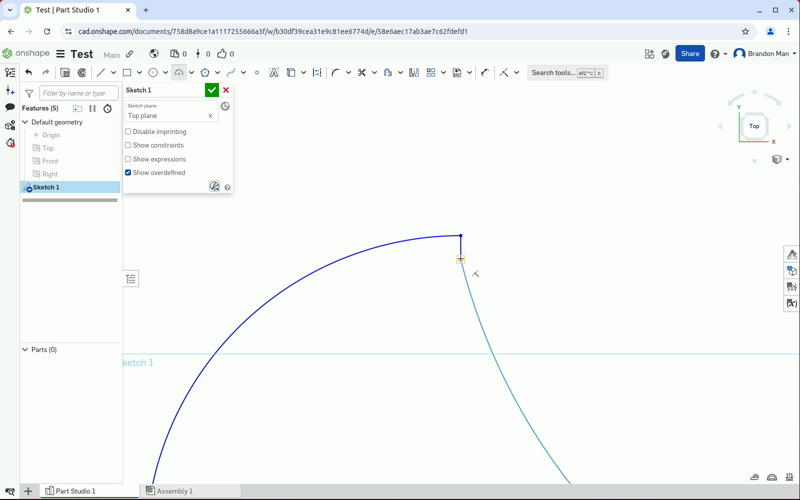
click(460, 258)
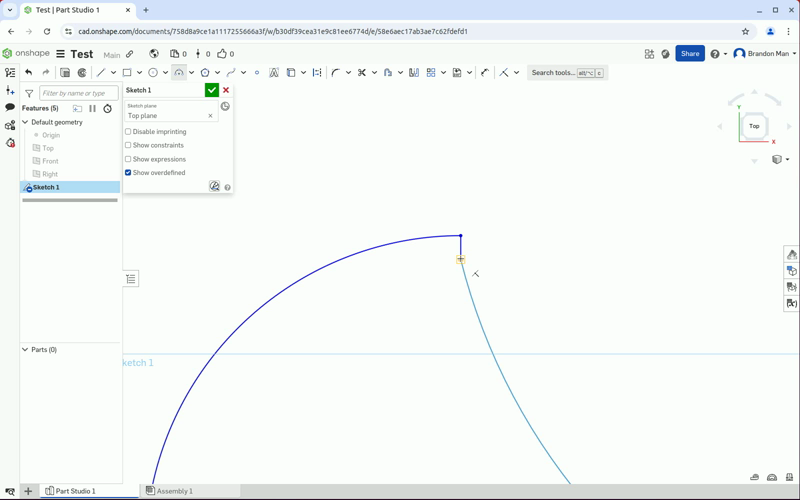
scroll(-6)
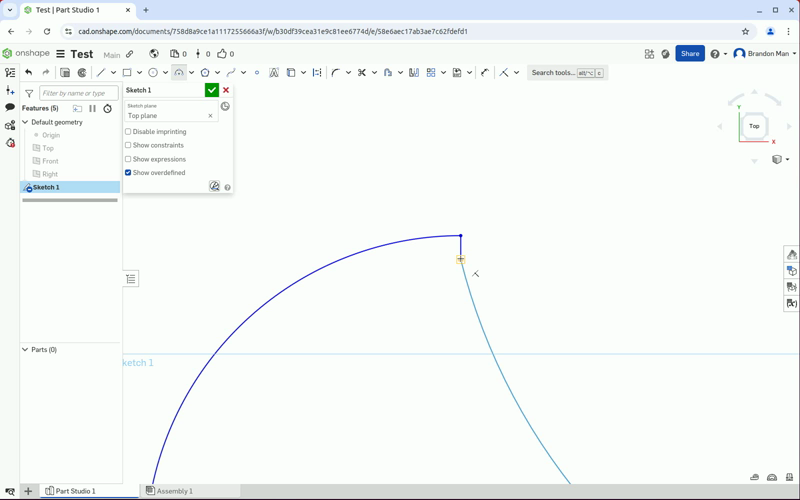
scroll(-6)
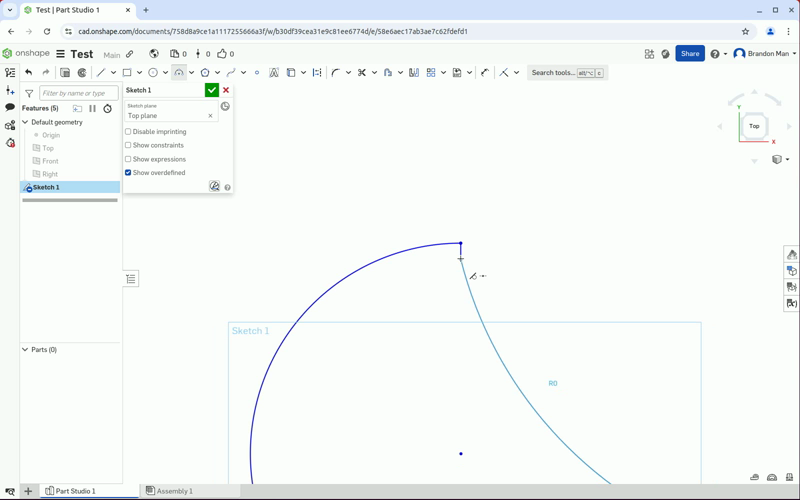
scroll(-6)
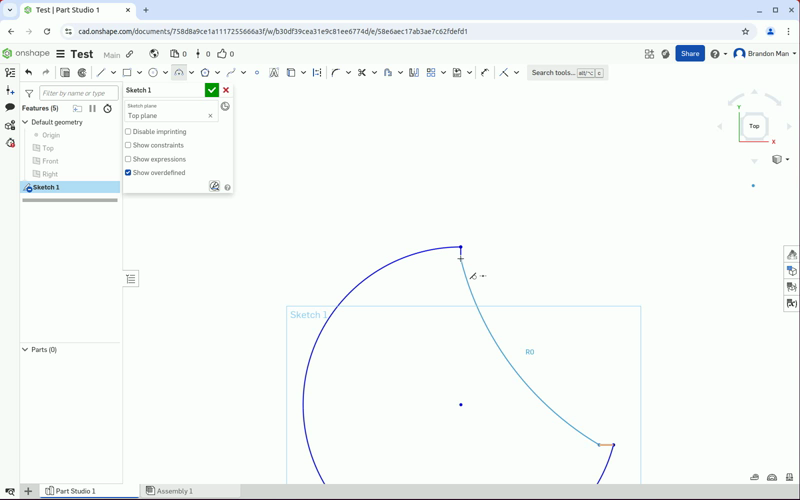
scroll(-6)
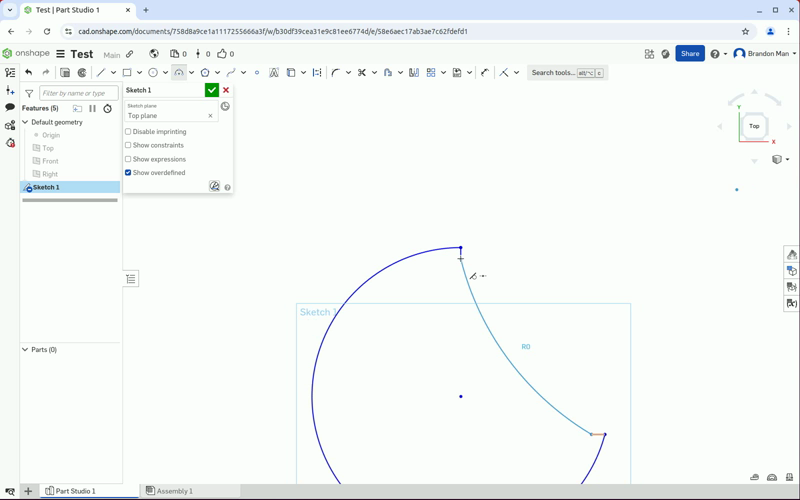
scroll(-6)
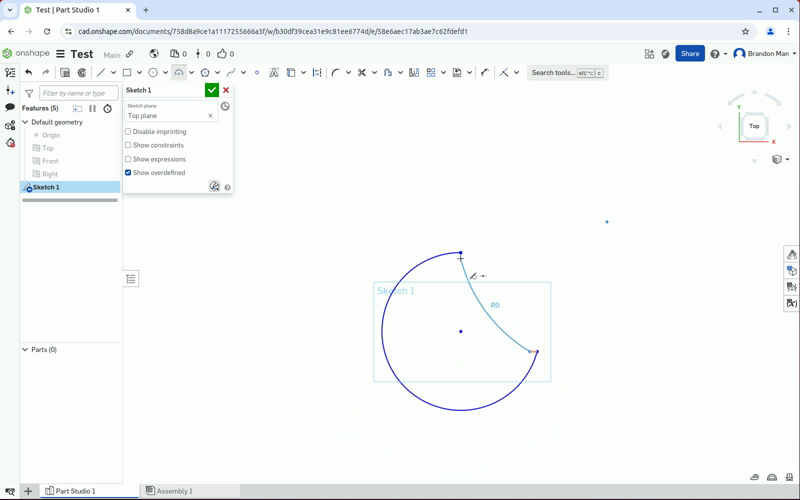
scroll(-6)
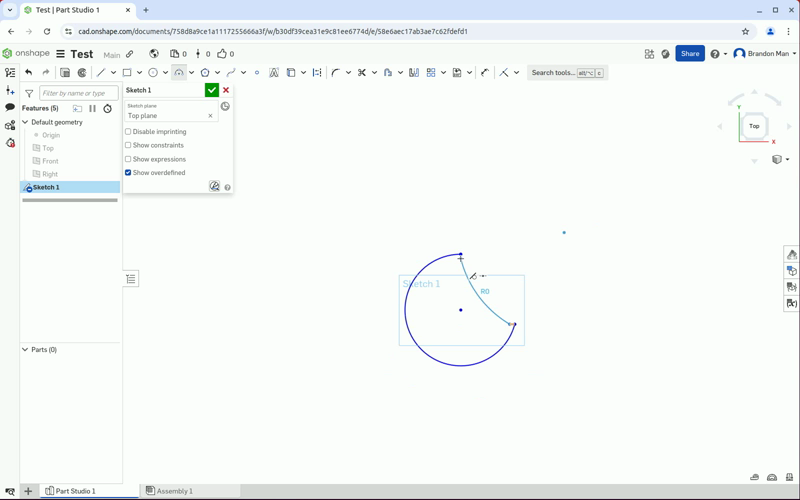
scroll(-6)
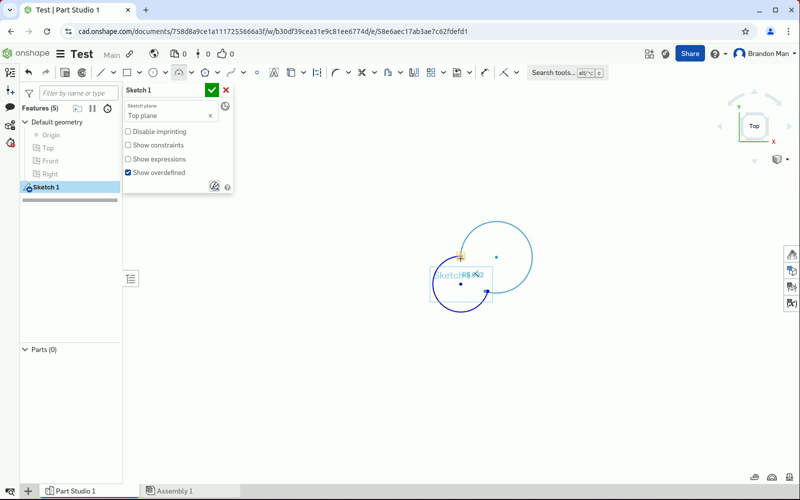
key_down(shift)
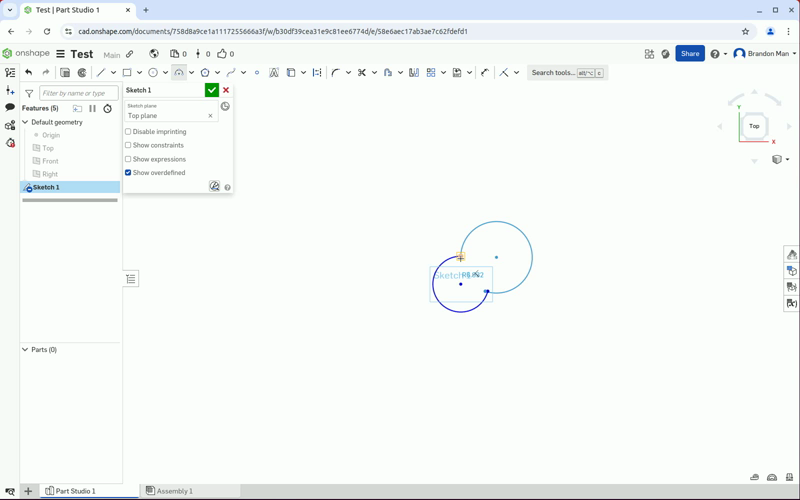
mouse_move(440, 299)
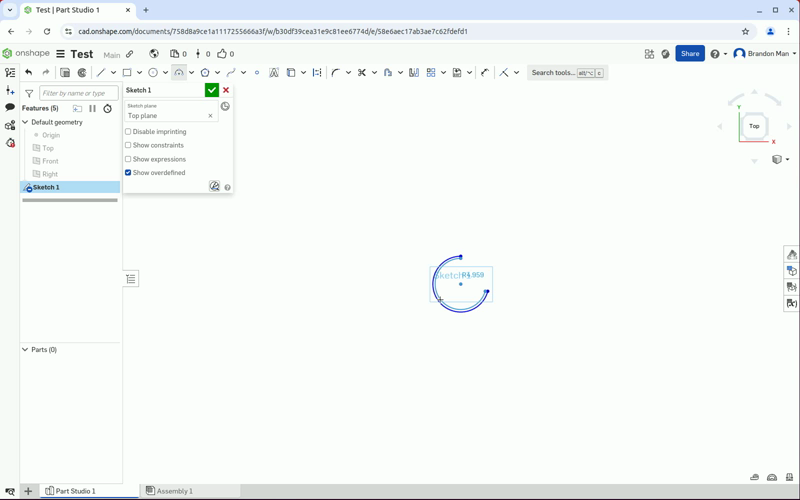
scroll(6)
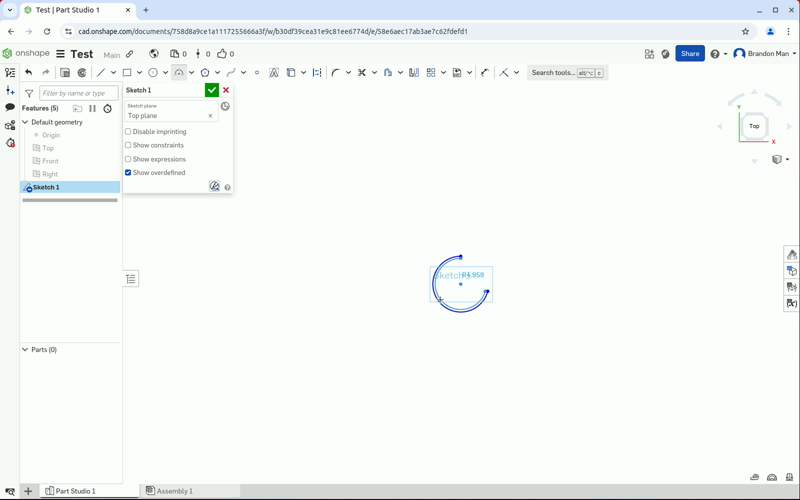
scroll(6)
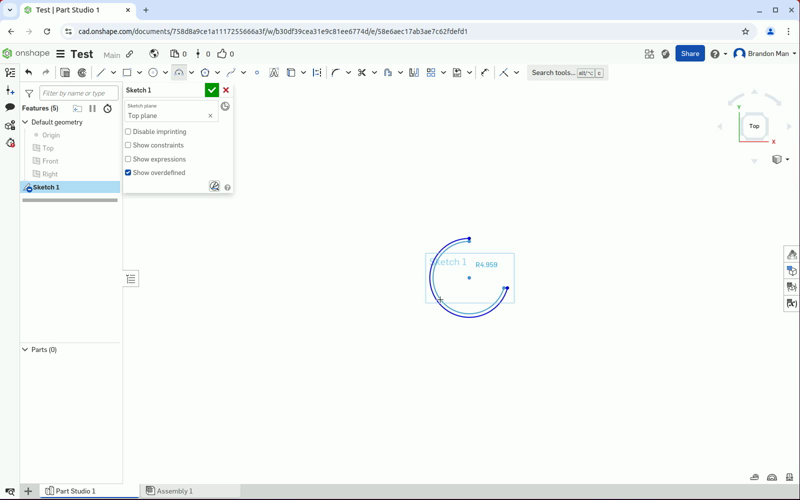
scroll(6)
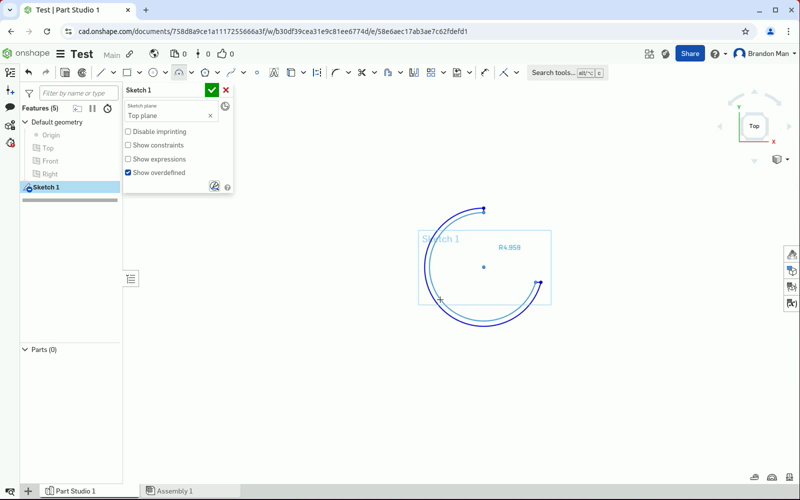
scroll(6)
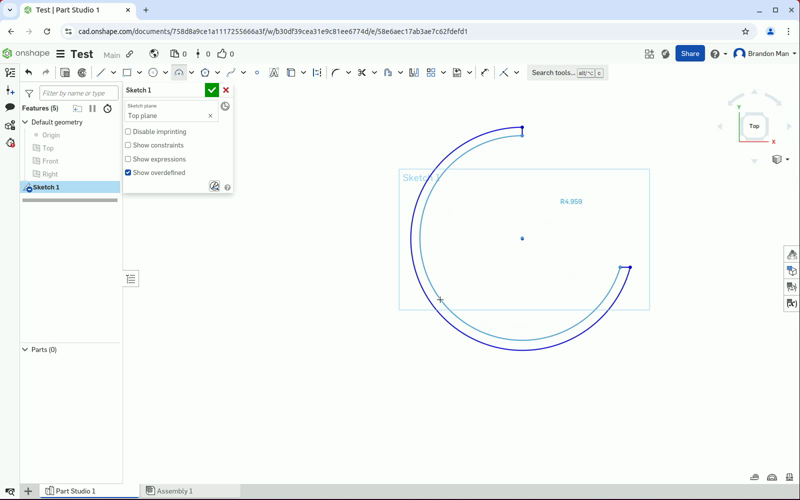
scroll(6)
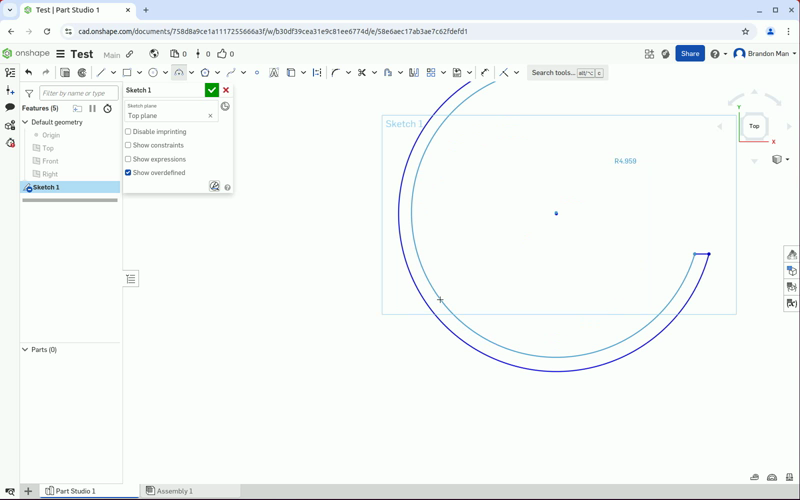
scroll(6)
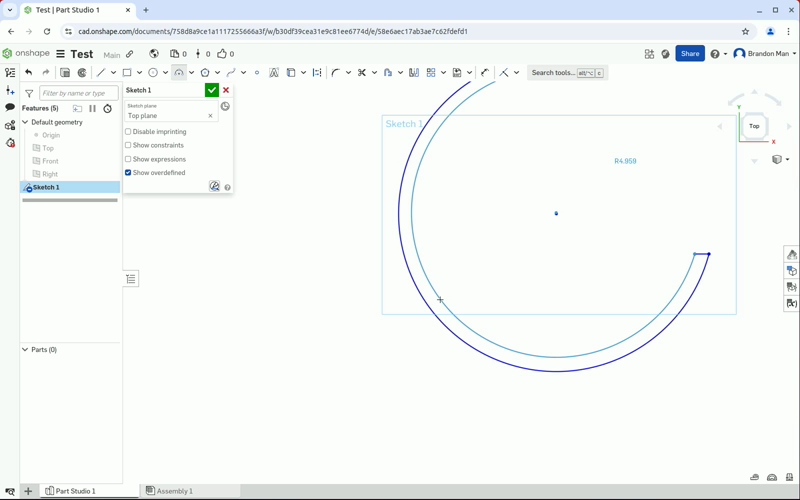
scroll(6)
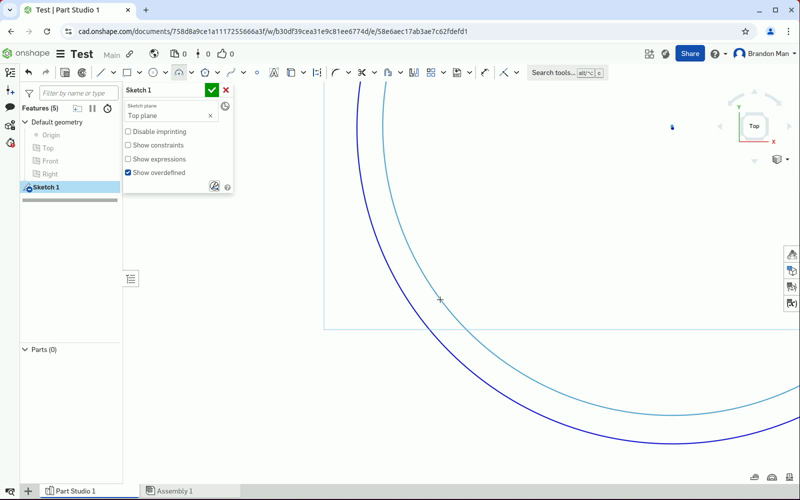
click(440, 299)
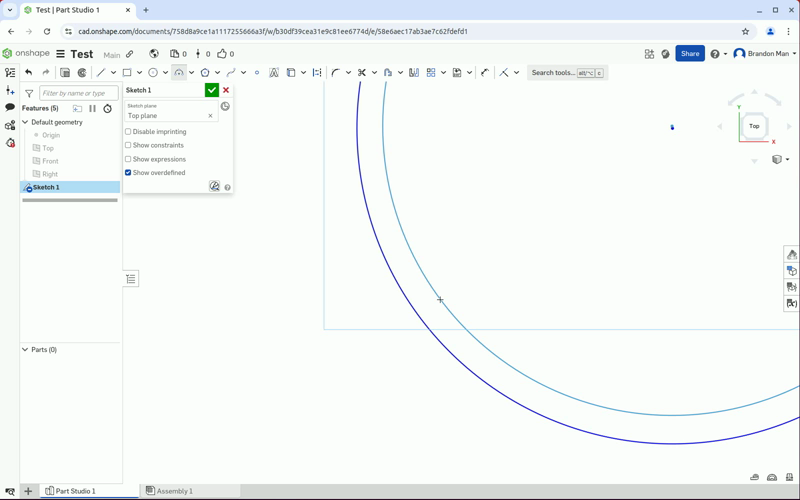
scroll(-6)
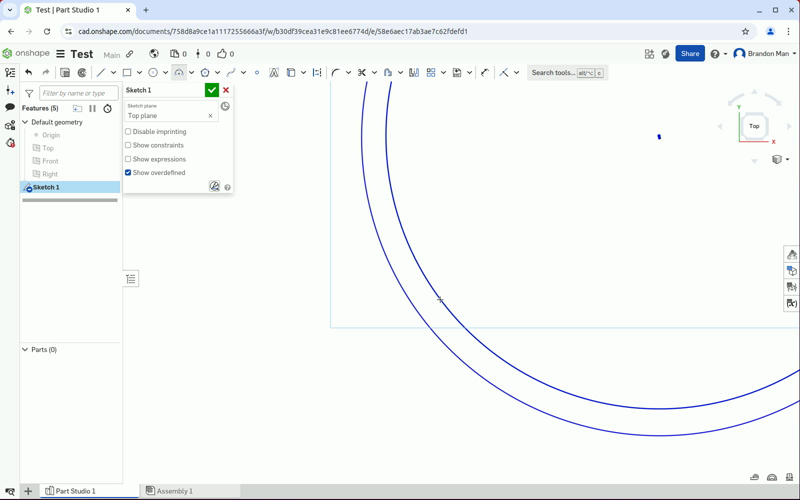
scroll(-6)
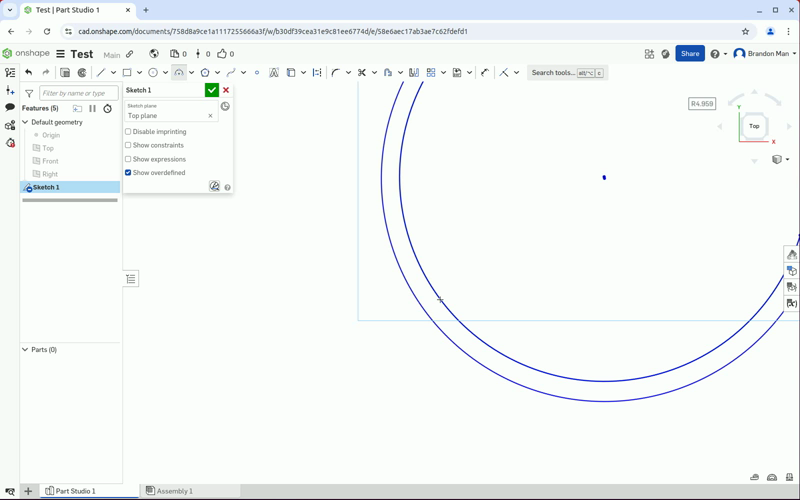
scroll(-6)
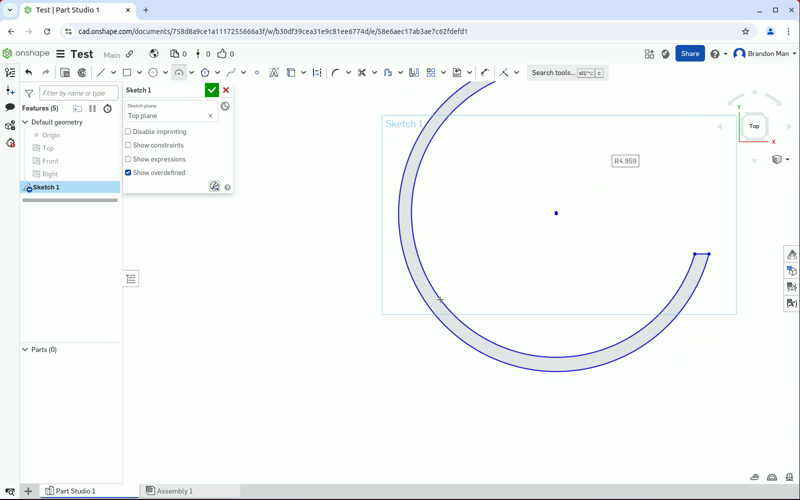
scroll(-6)
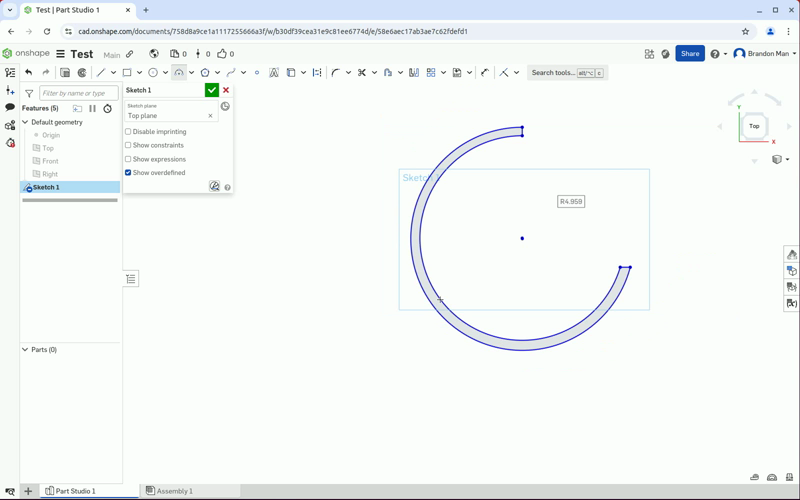
scroll(-6)
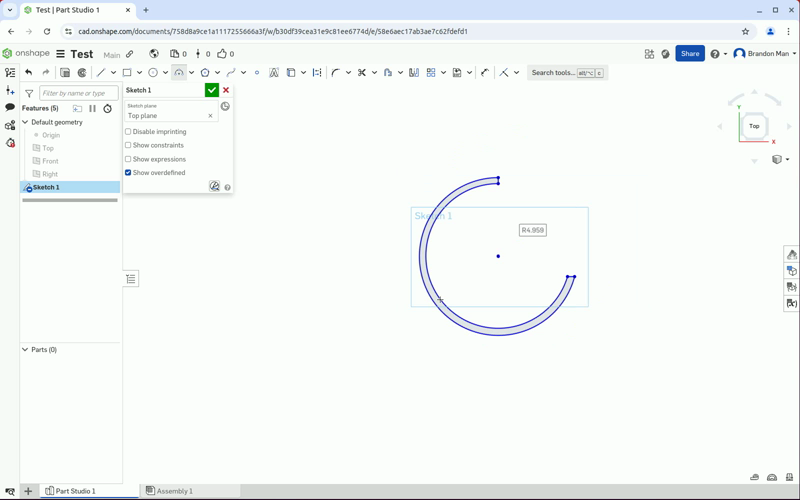
scroll(-6)
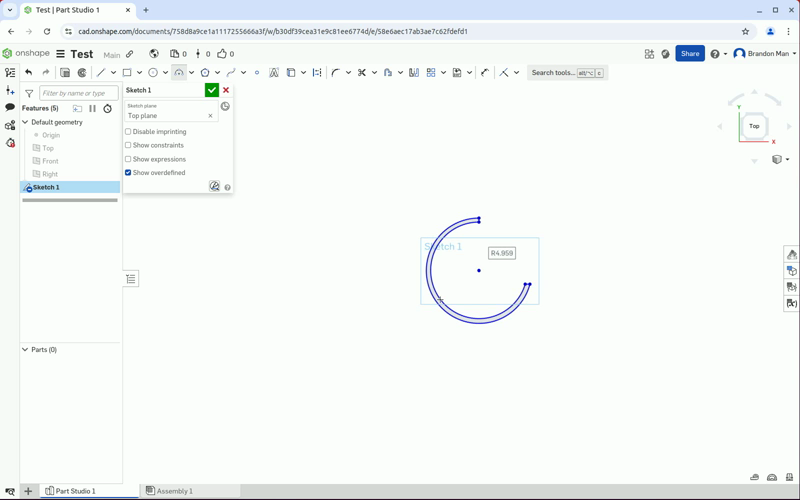
scroll(-6)
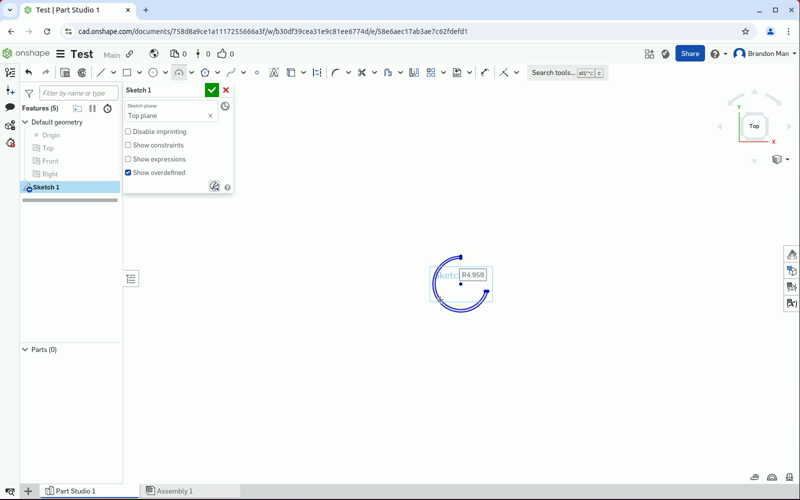
key_up(shift)
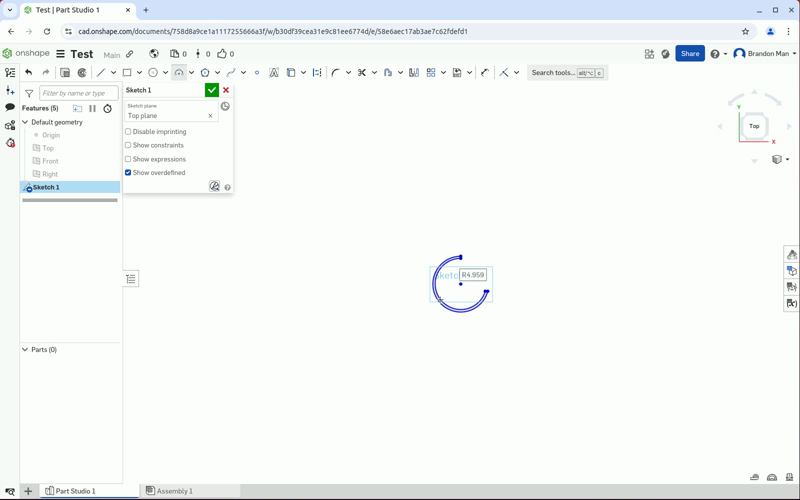
key(esc)
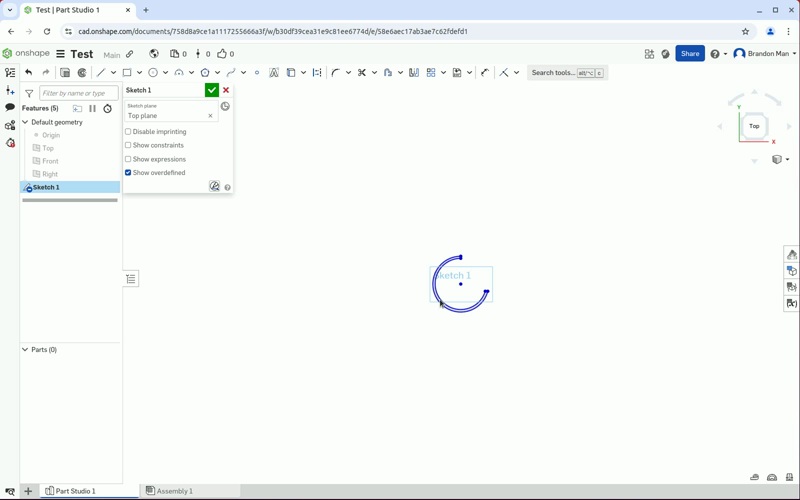
mouse_move(434, 282)
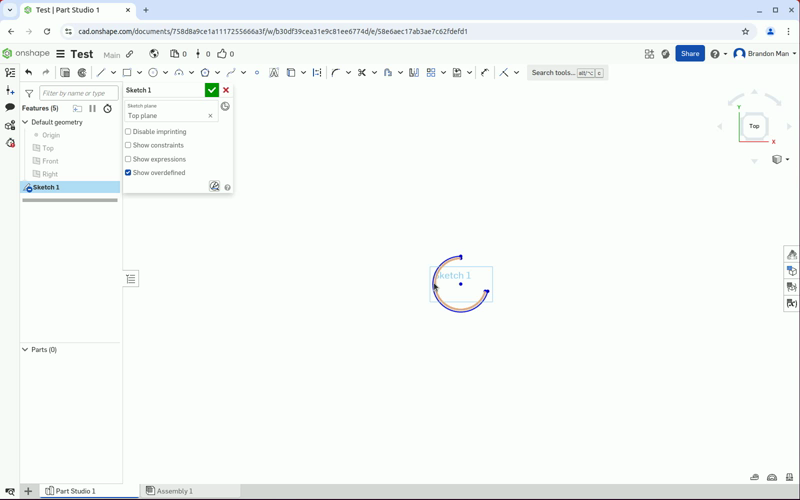
scroll(6)
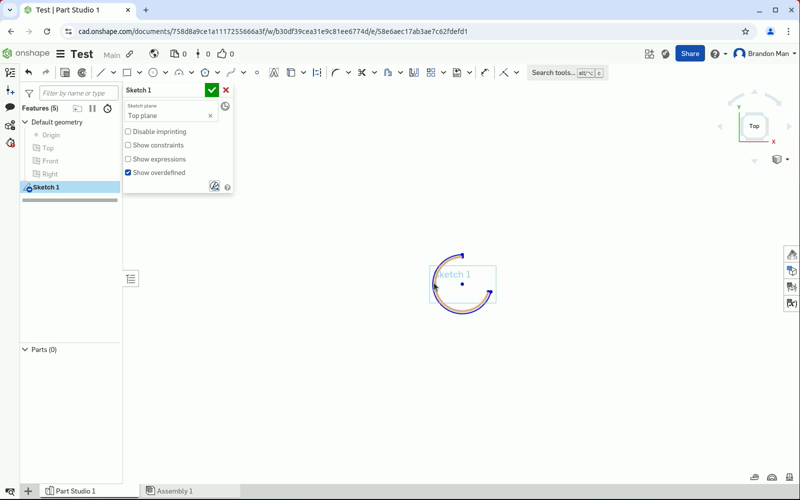
scroll(6)
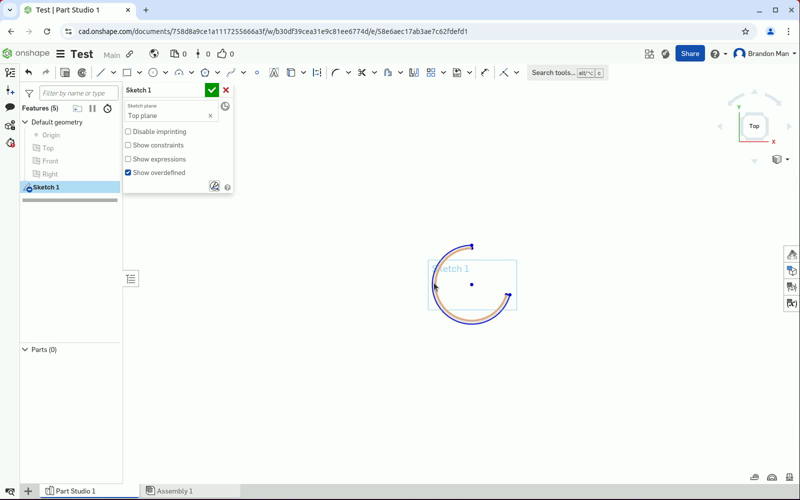
scroll(6)
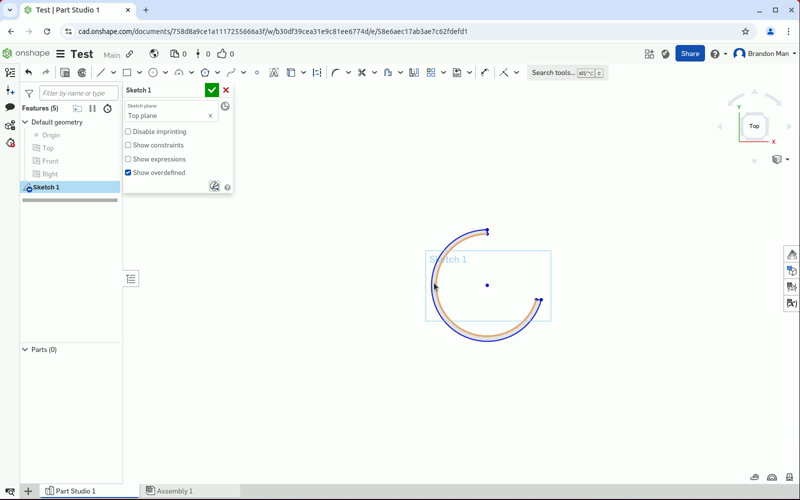
scroll(6)
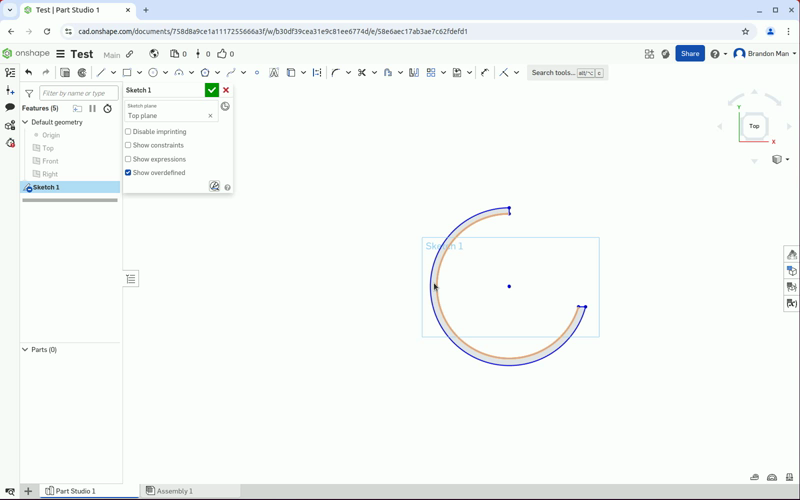
scroll(6)
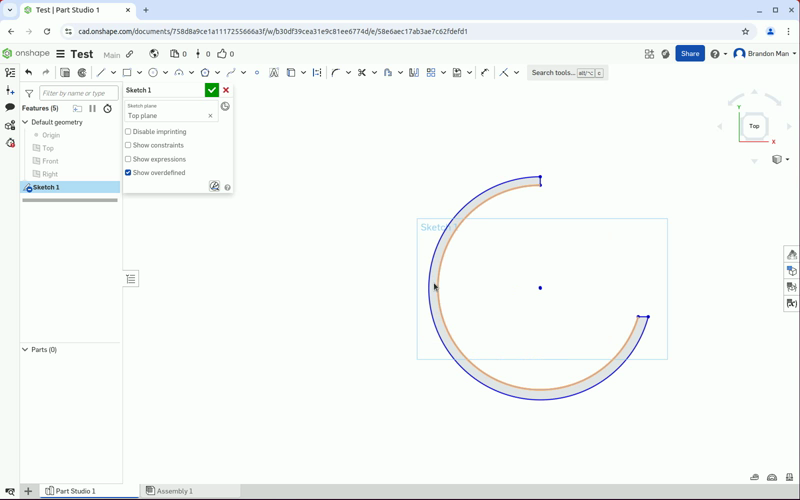
scroll(6)
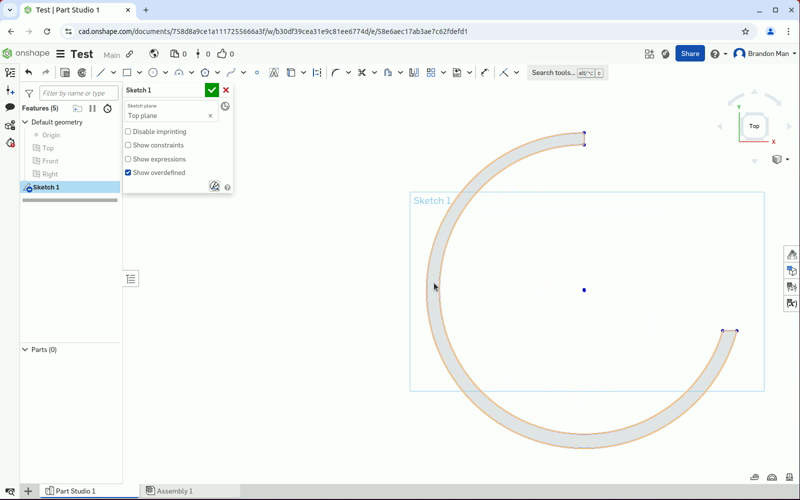
scroll(6)
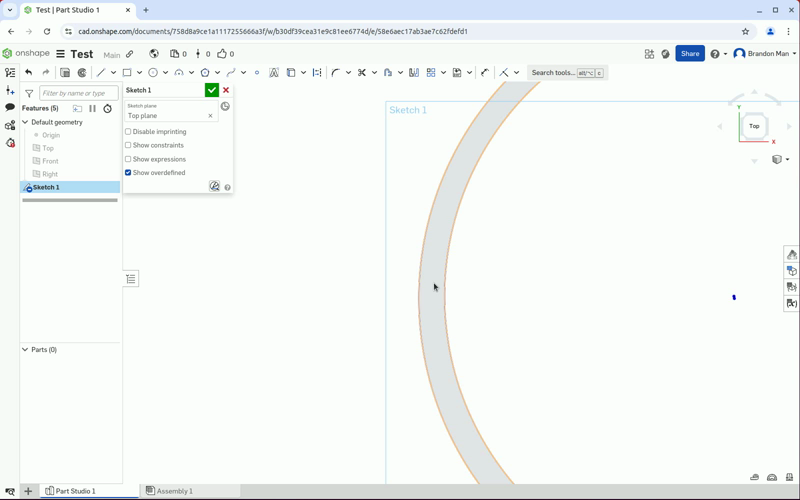
click(434, 282)
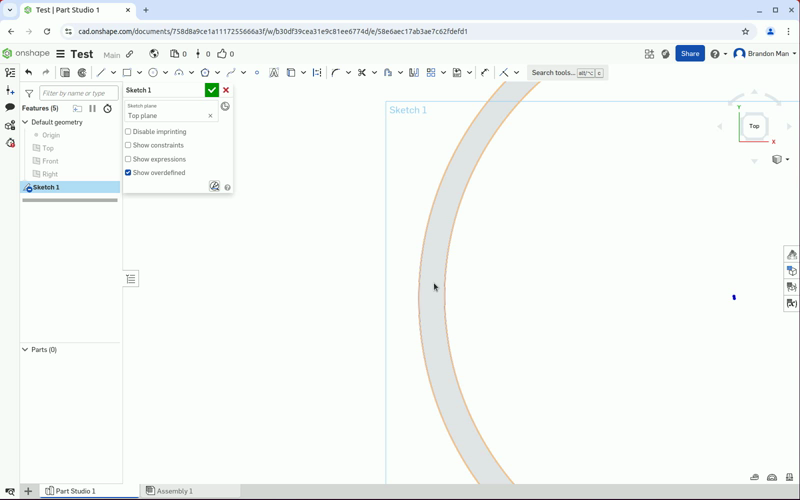
scroll(-6)
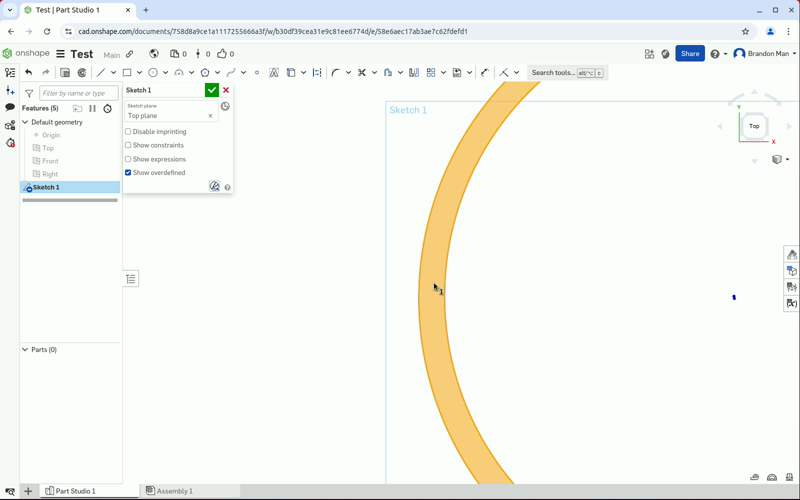
scroll(-6)
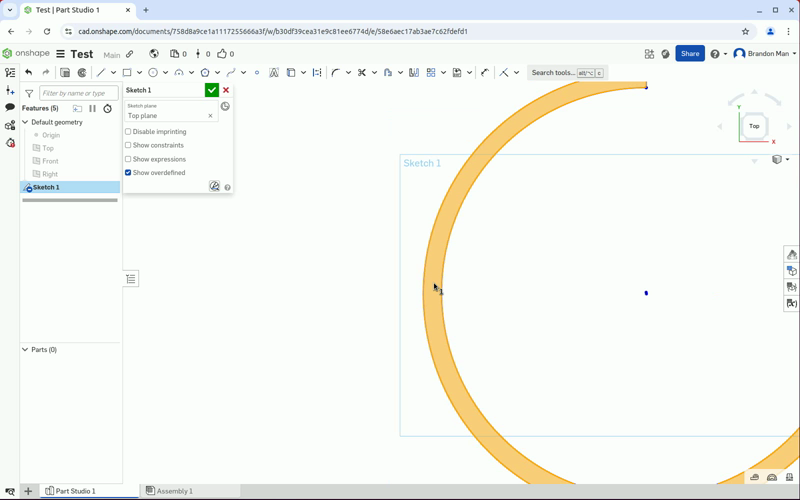
scroll(-6)
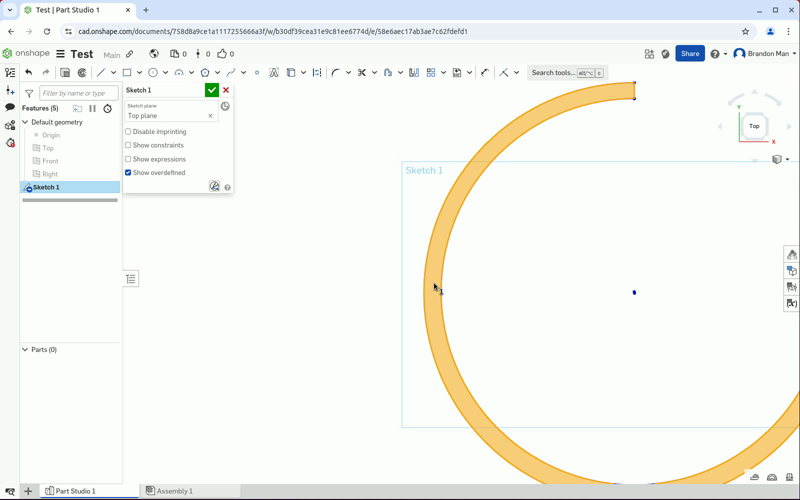
scroll(-6)
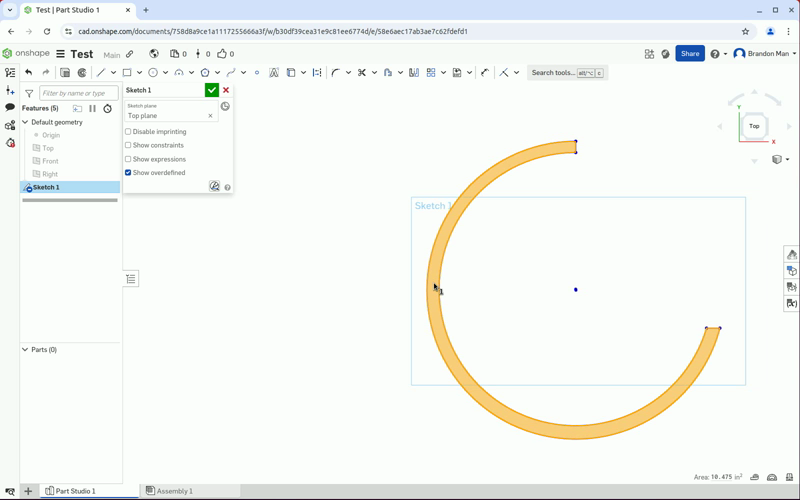
scroll(-6)
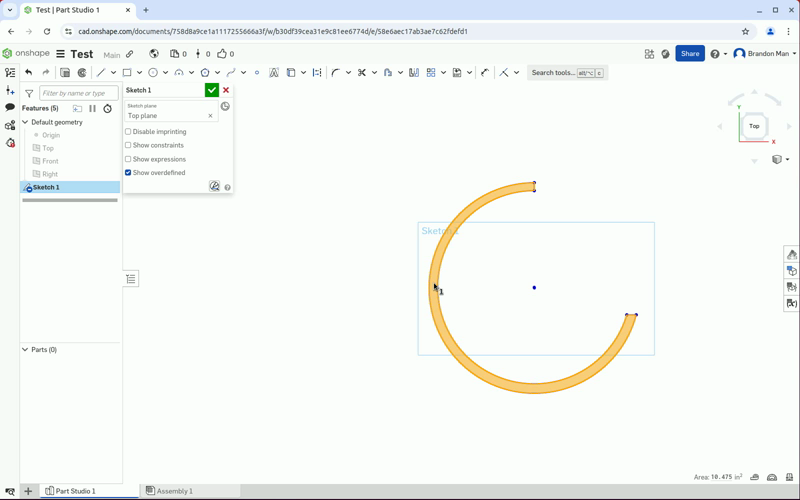
scroll(-6)
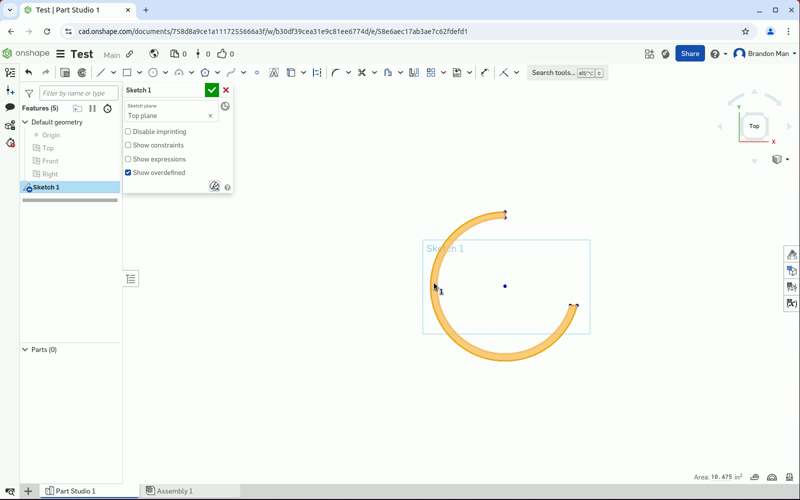
scroll(-6)
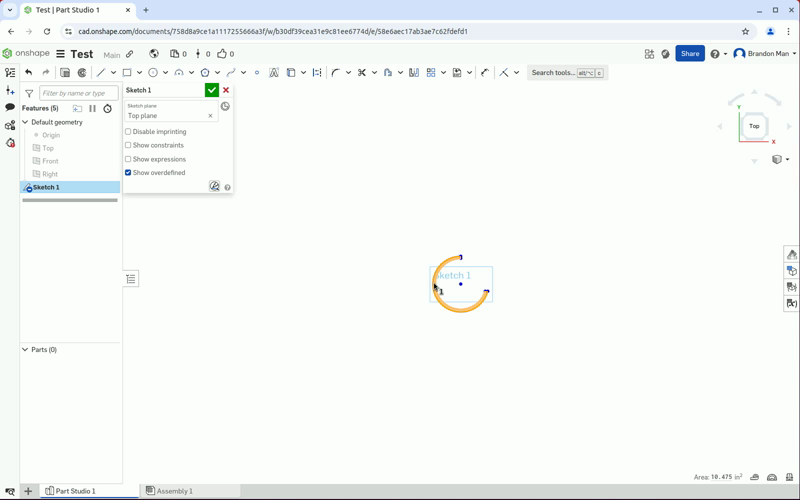
mouse_move(73, 352)
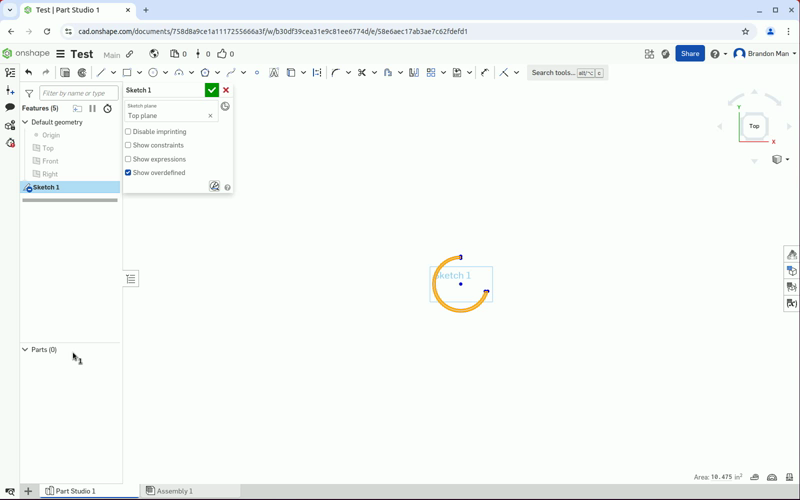
key(shift+y)
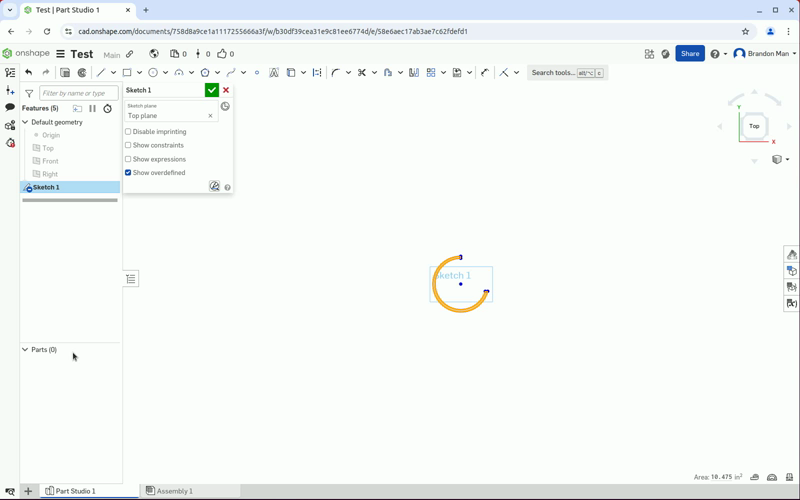
key(shift+e)
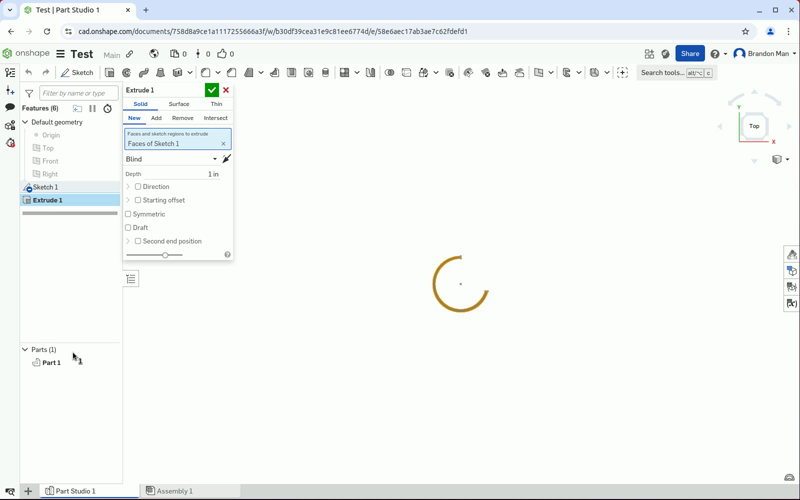
mouse_move(143, 106)
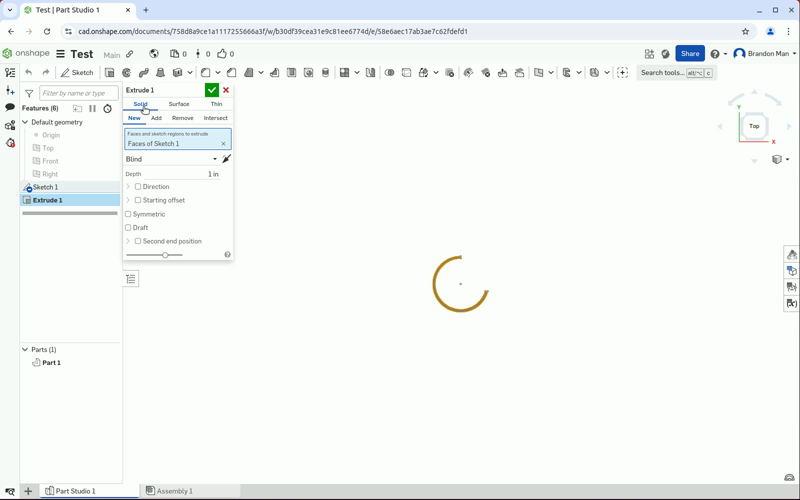
click(143, 106)
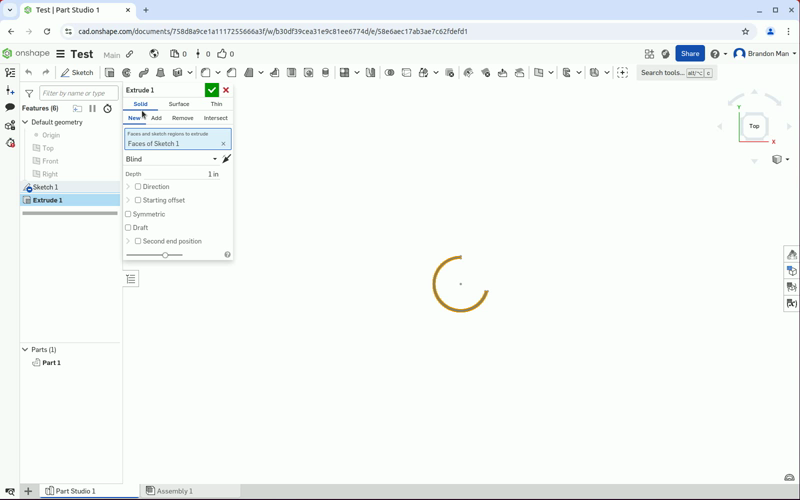
mouse_move(137, 120)
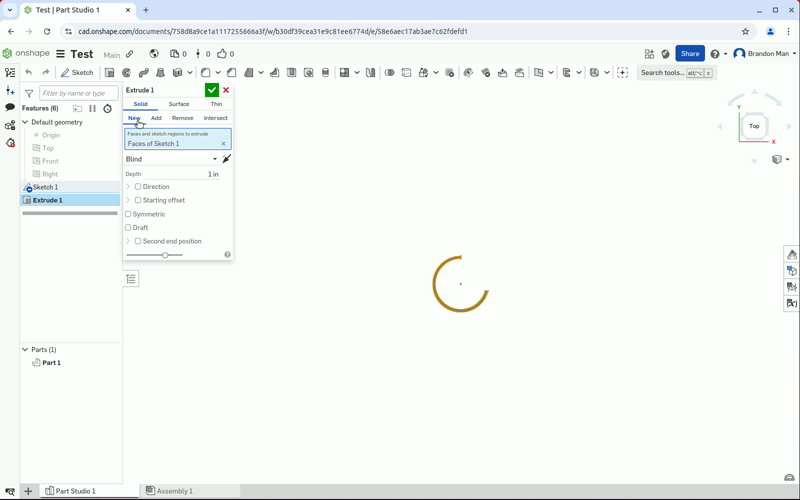
click(137, 120)
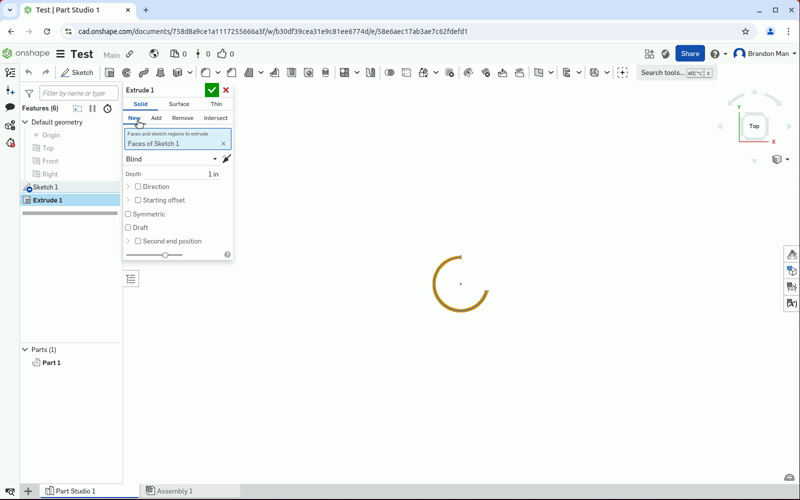
key(tab, 4)
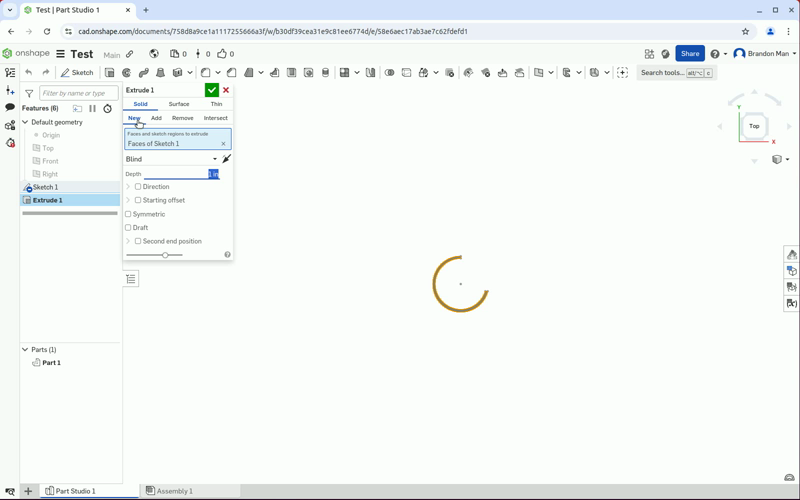
text(7.703)
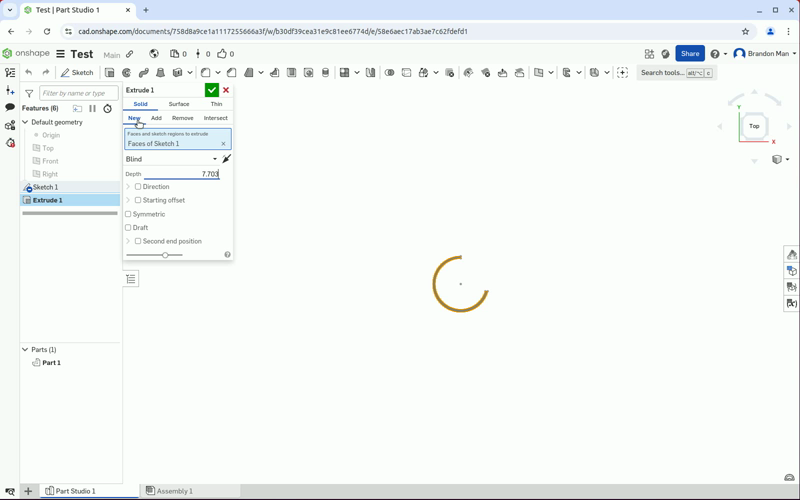
key(enter)
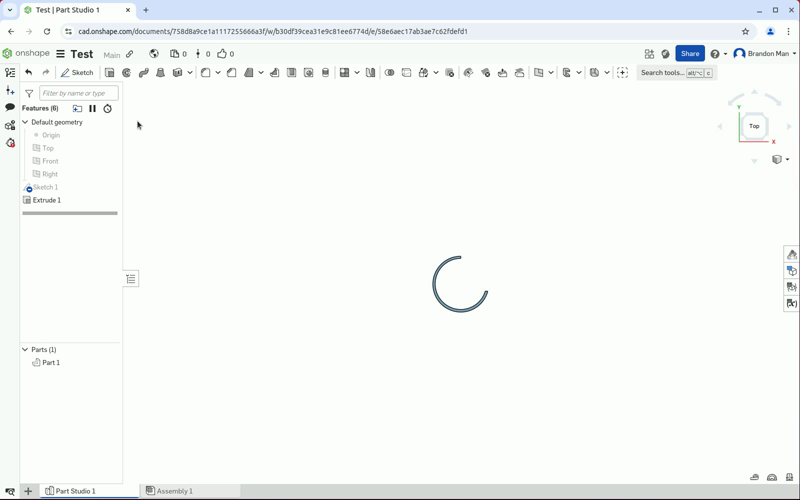
key(shift+h)
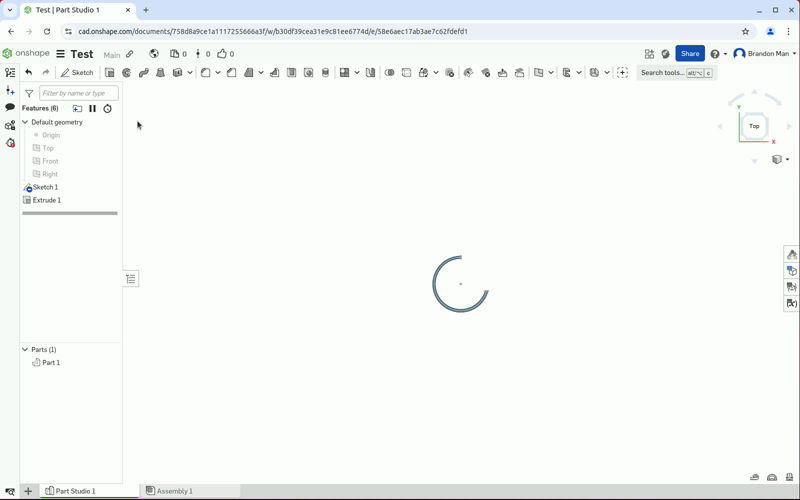
key(shift+h)
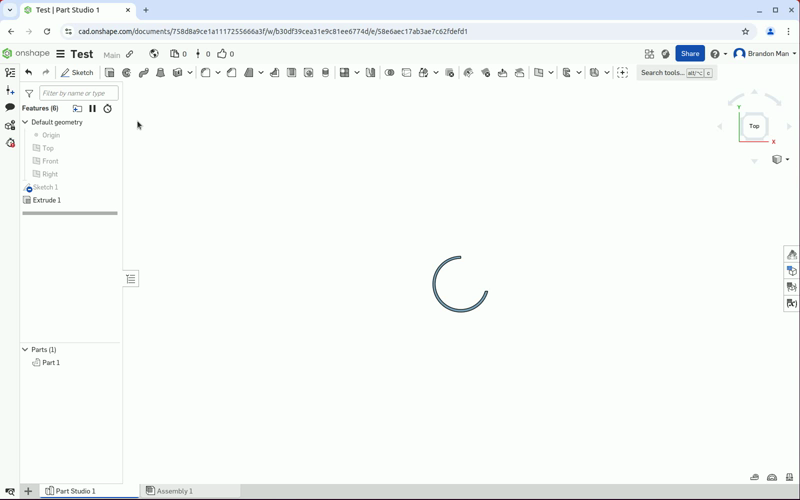
mouse_move(73, 189)
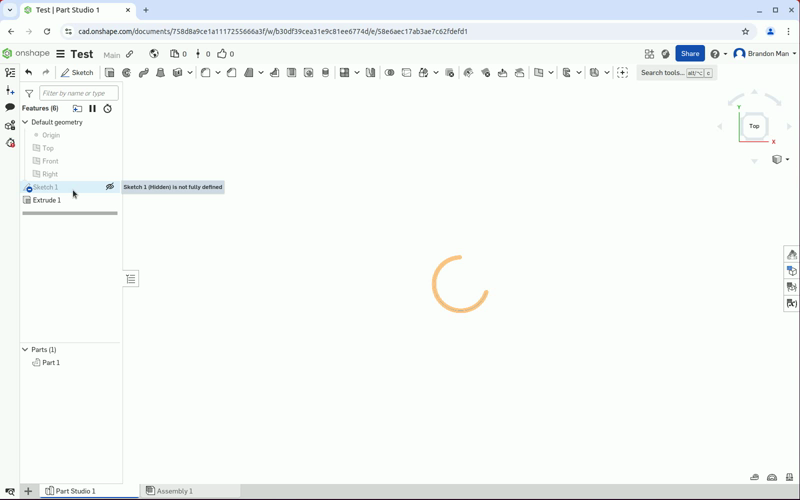
click(73, 189)
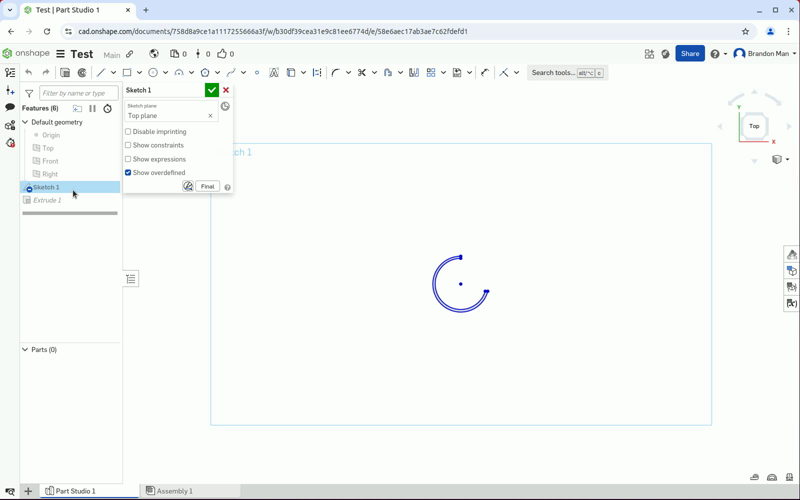
mouse_move(229, 92)
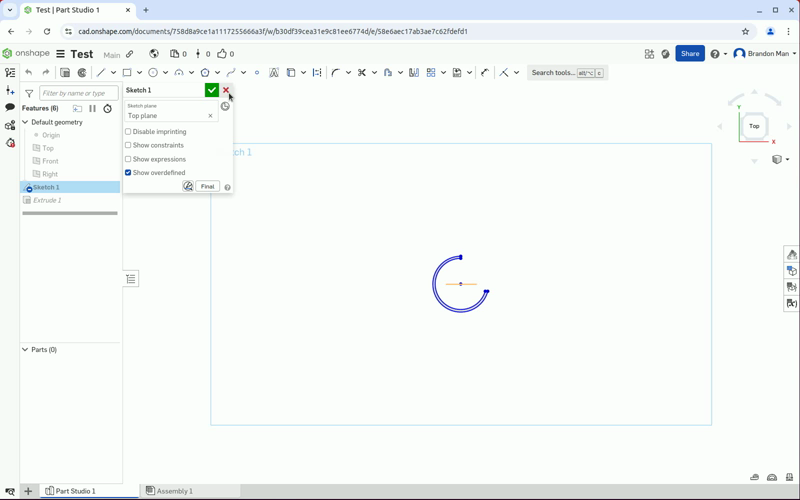
click(229, 92)
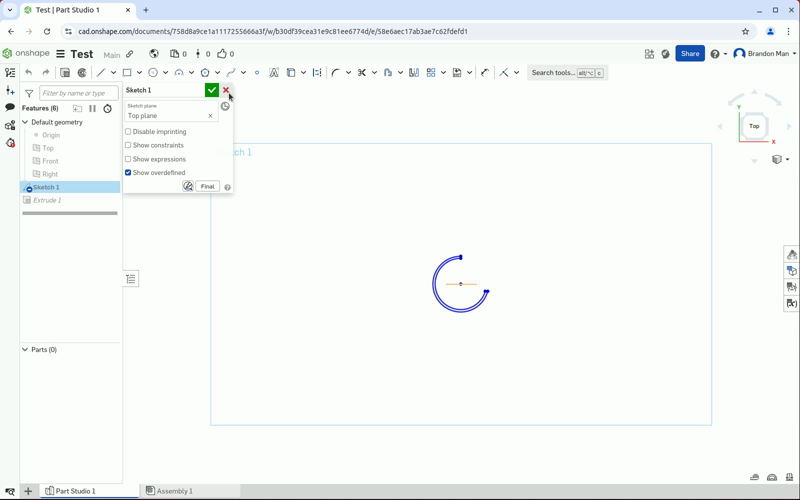
key(shift+s)
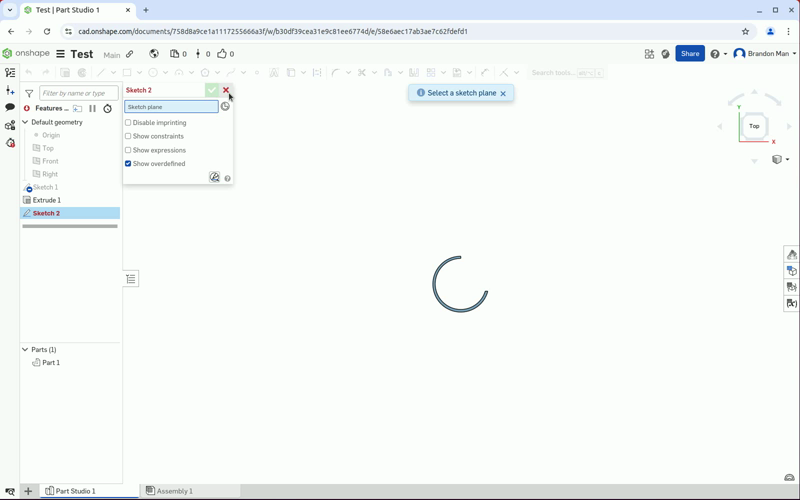
mouse_move(73, 150)
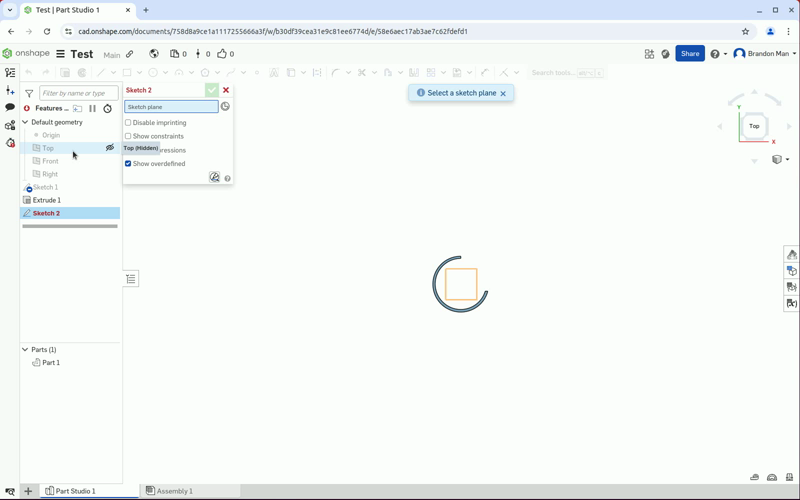
click(73, 150)
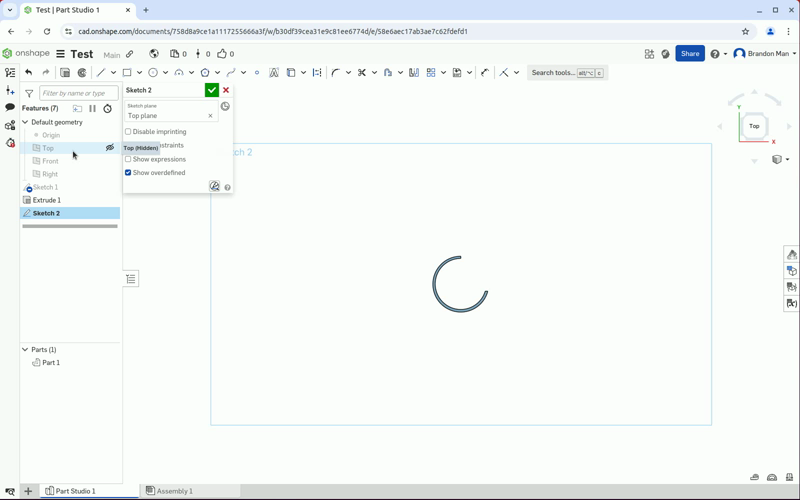
mouse_move(73, 352)
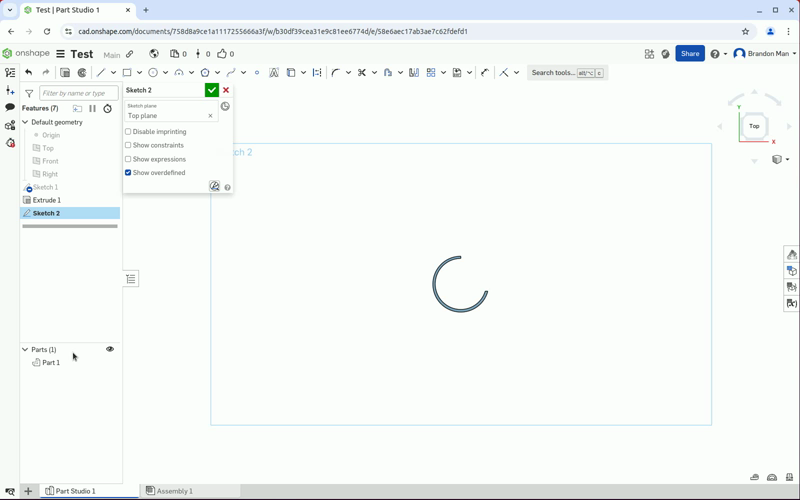
key(y)
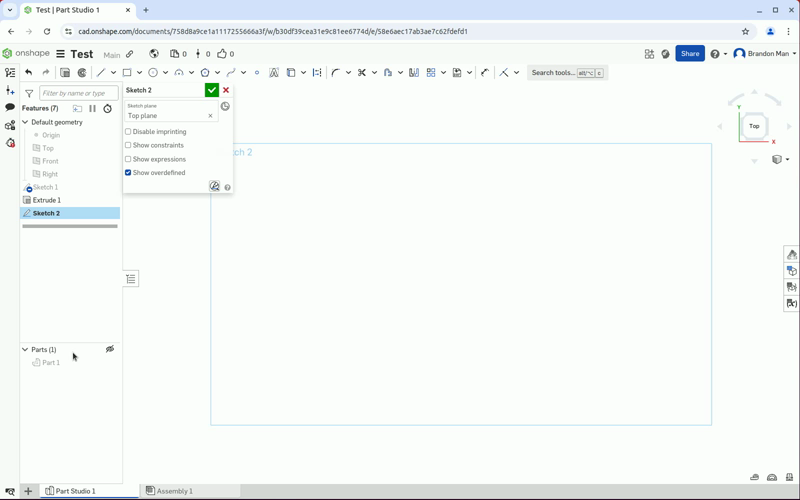
key(l)
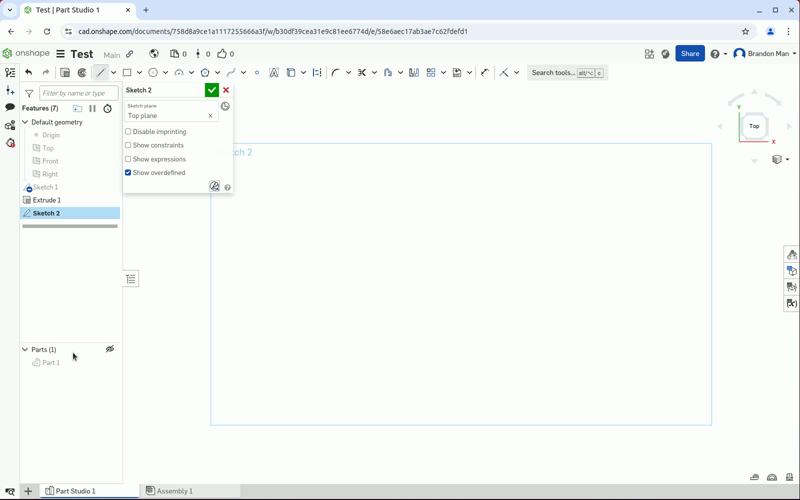
key_down(shift)
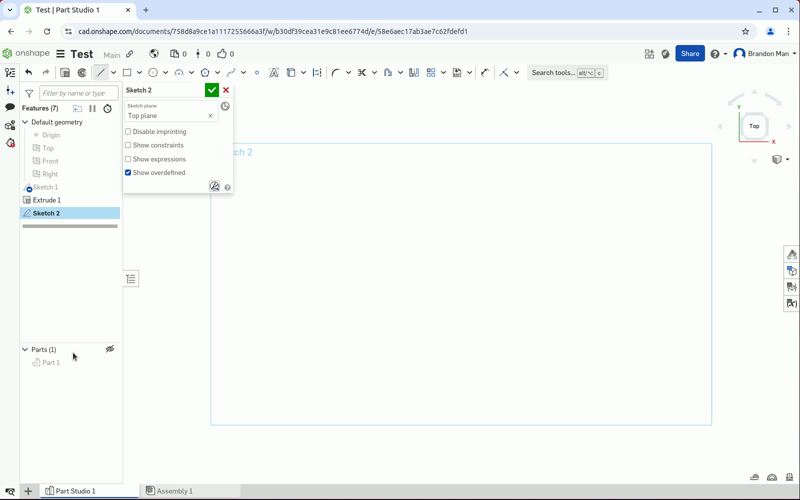
mouse_move(485, 290)
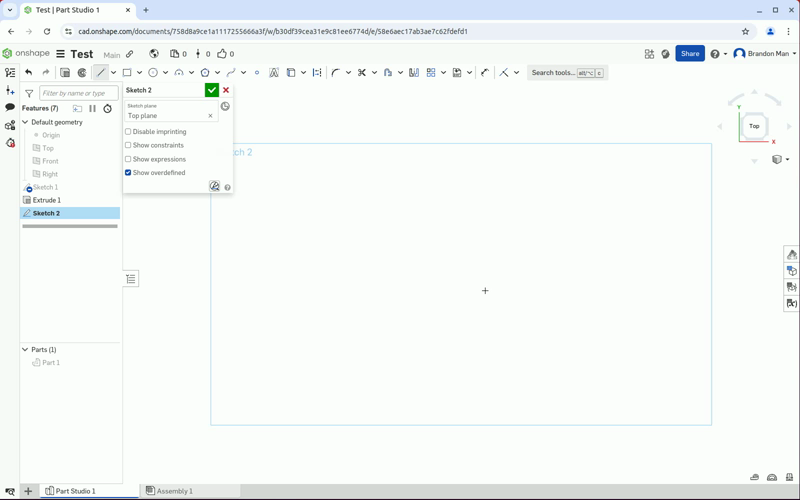
click(485, 290)
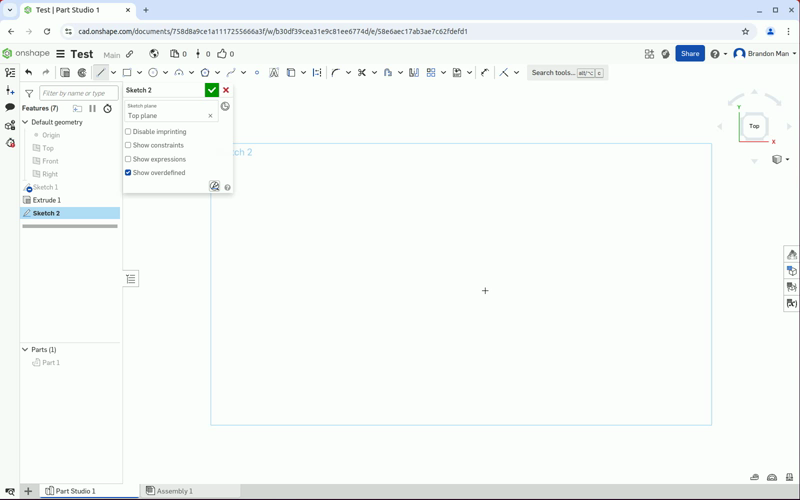
key_up(shift)
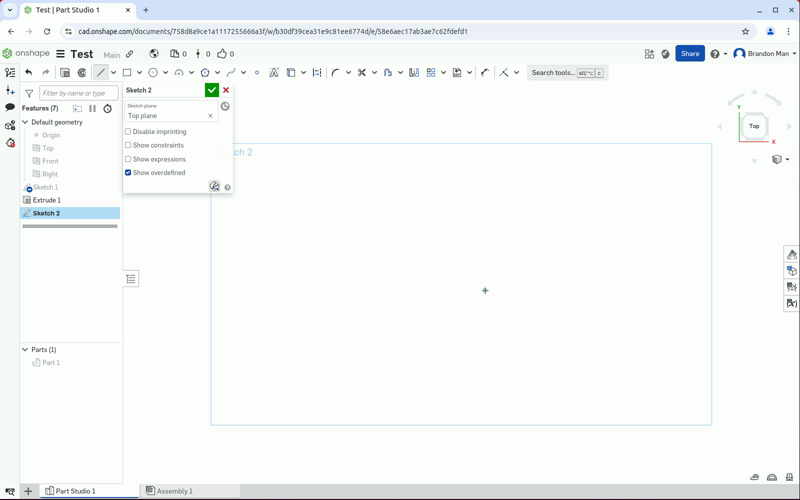
key_down(shift)
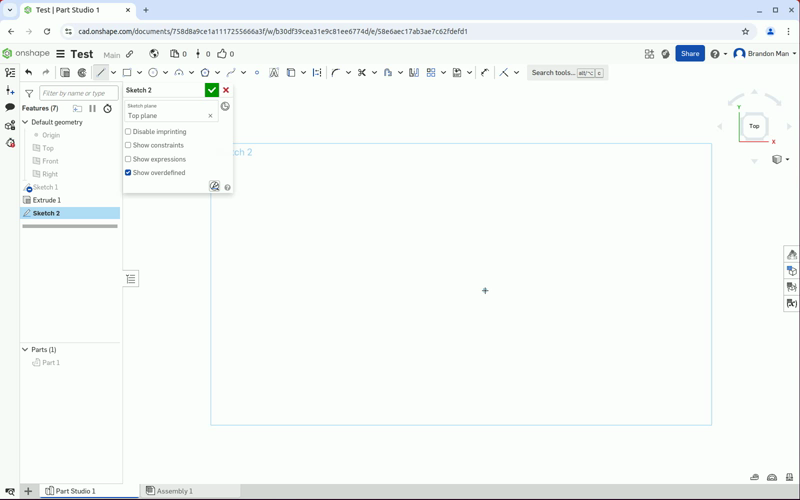
mouse_move(515, 290)
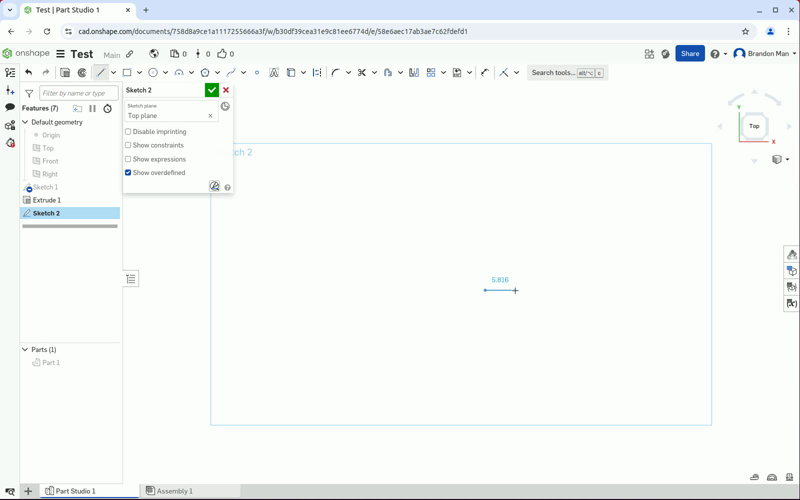
mouse_move(487, 290)
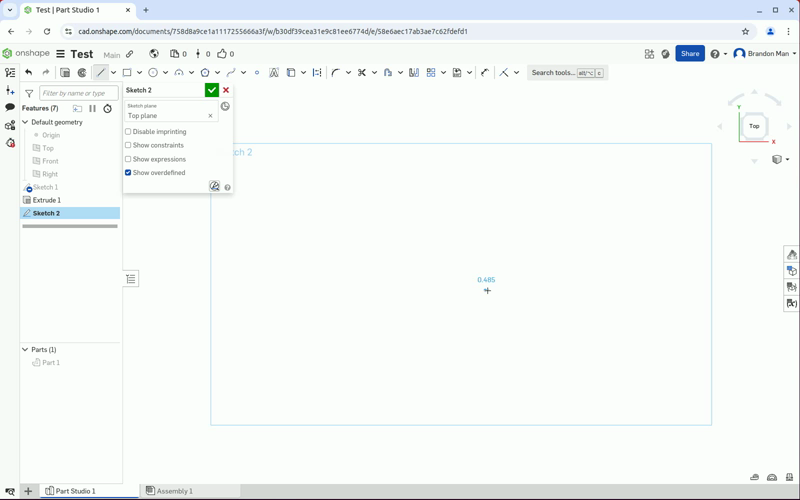
scroll(6)
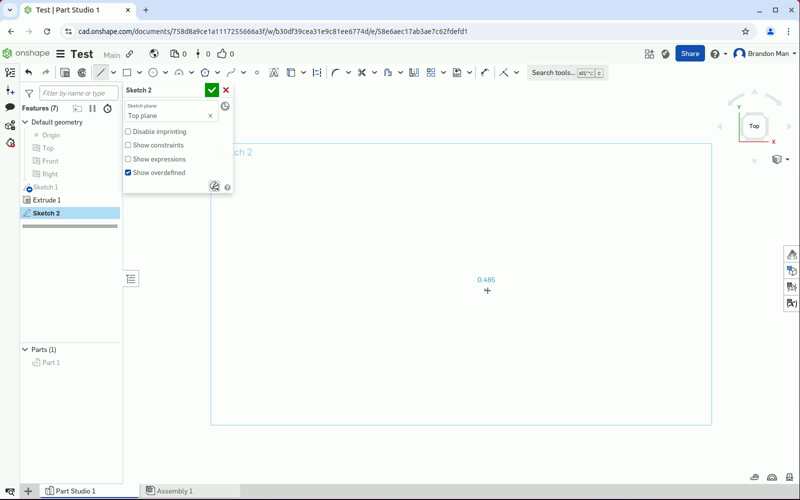
scroll(6)
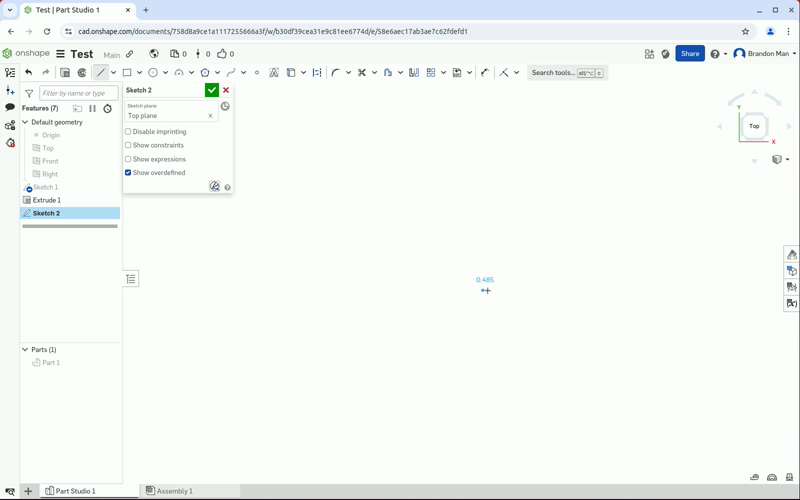
scroll(6)
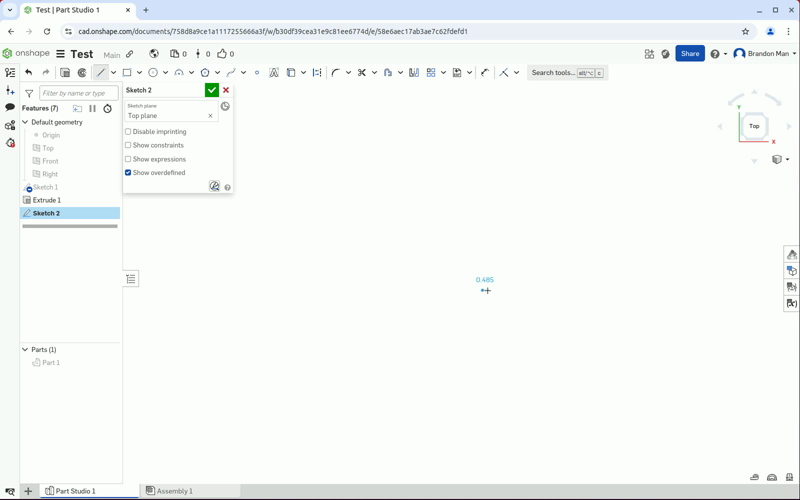
scroll(6)
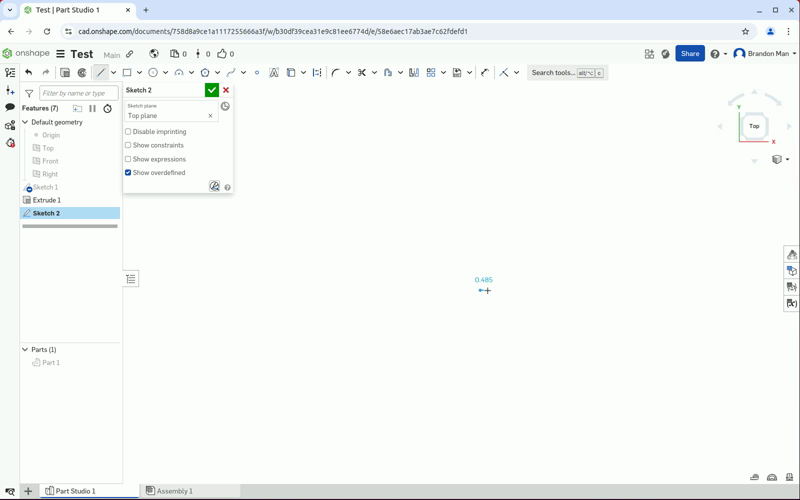
scroll(6)
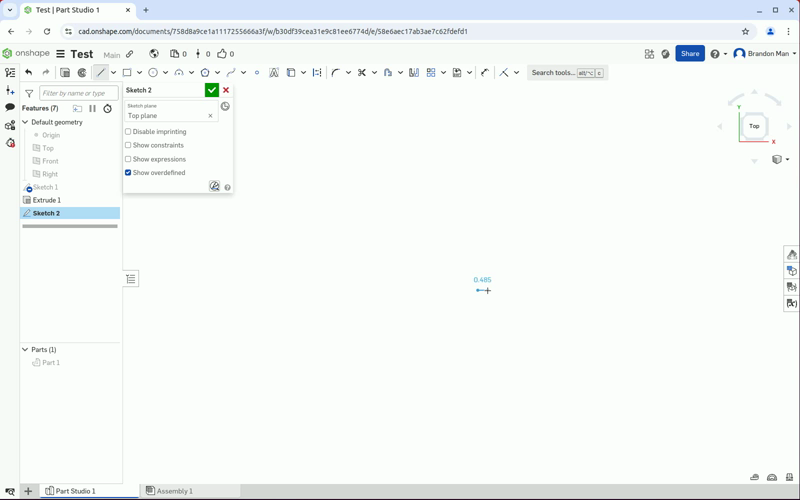
scroll(6)
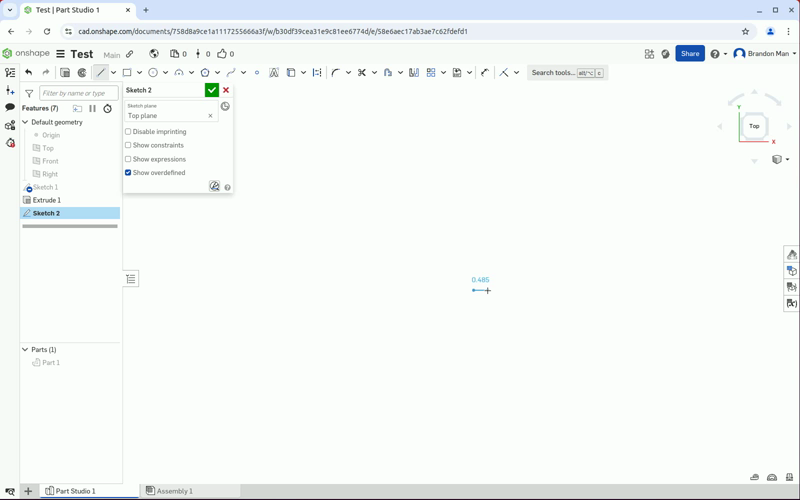
scroll(6)
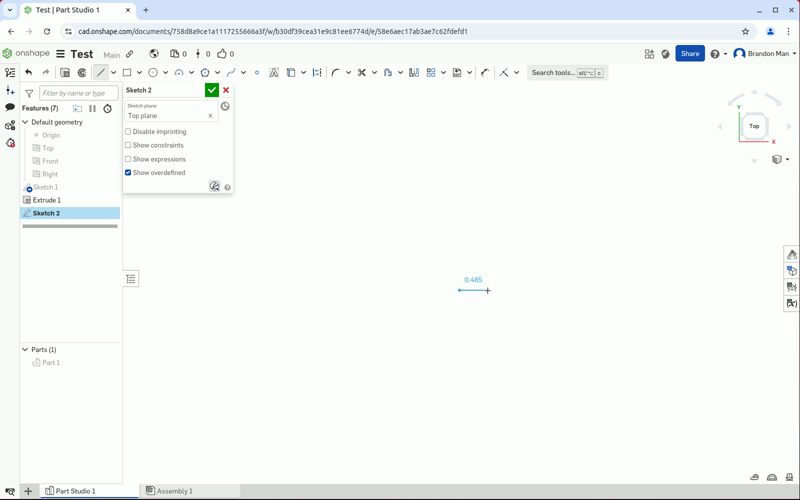
click(487, 290)
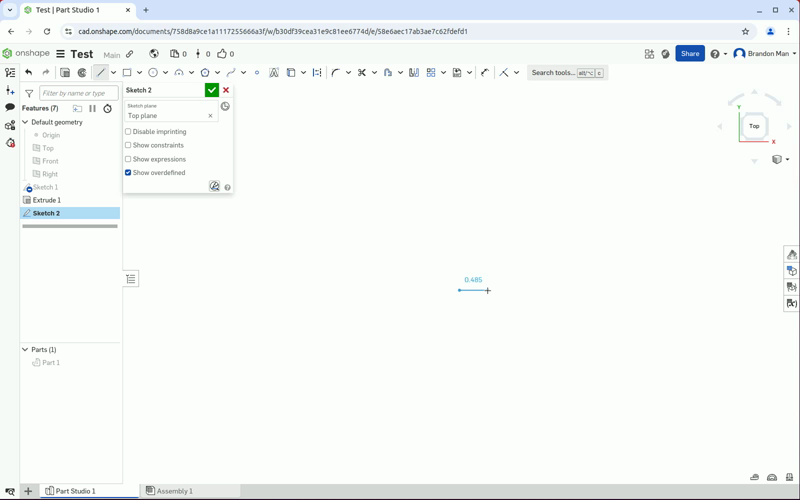
scroll(-6)
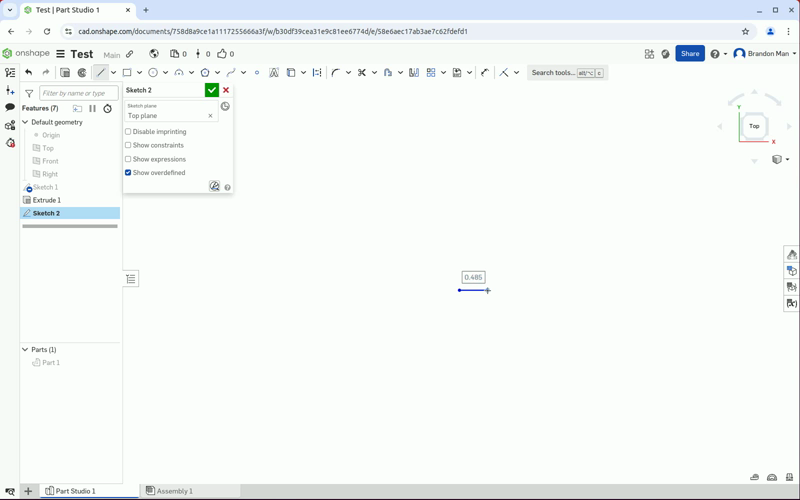
scroll(-6)
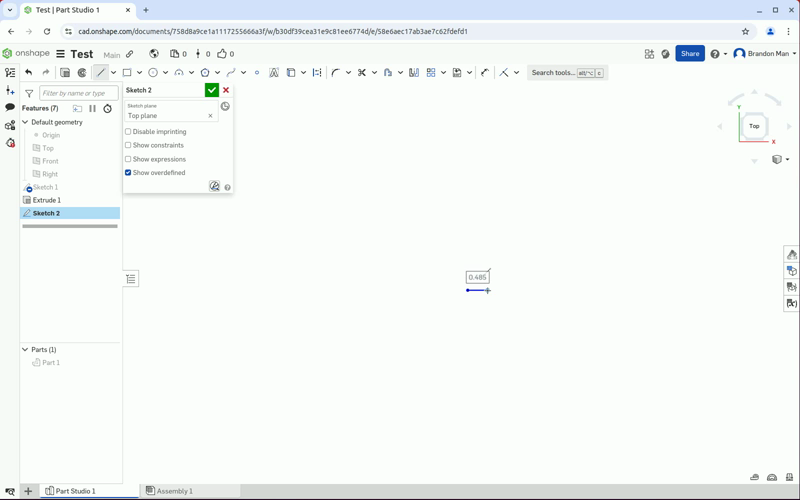
scroll(-6)
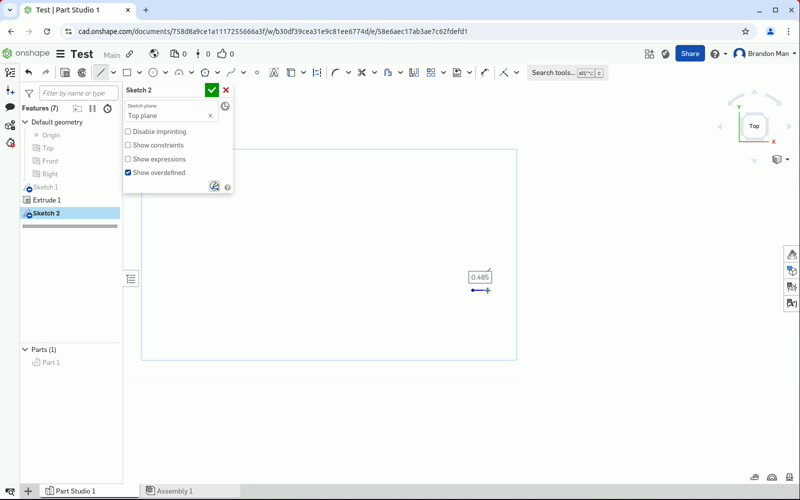
scroll(-6)
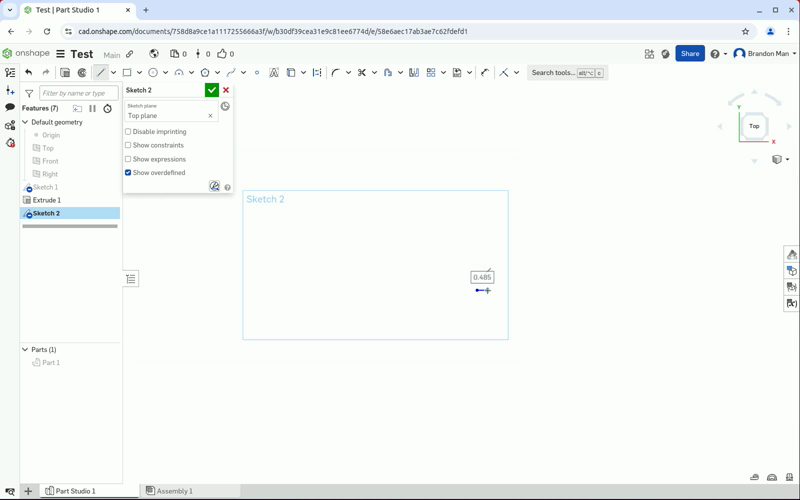
scroll(-6)
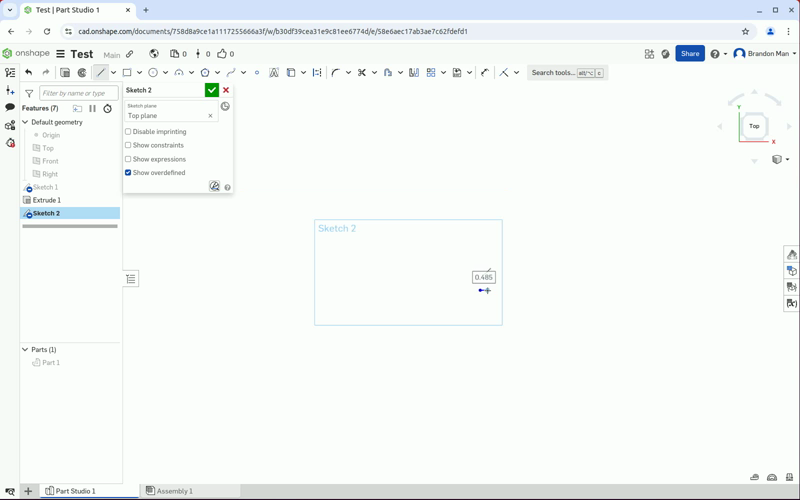
scroll(-6)
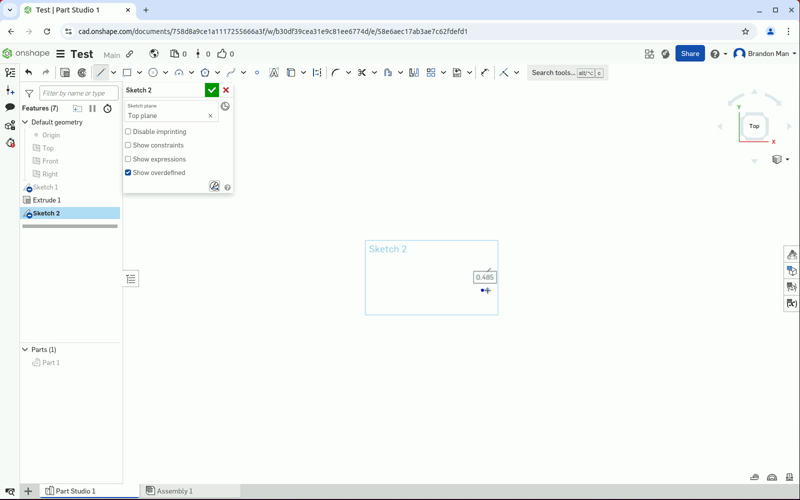
scroll(-6)
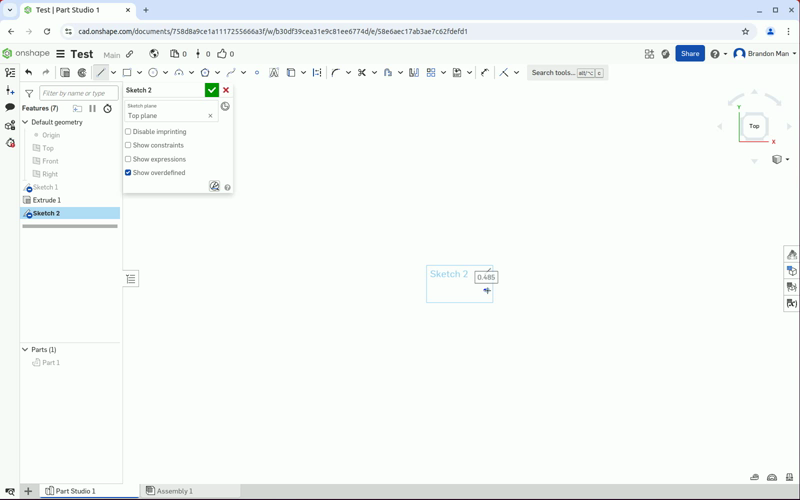
key_up(shift)
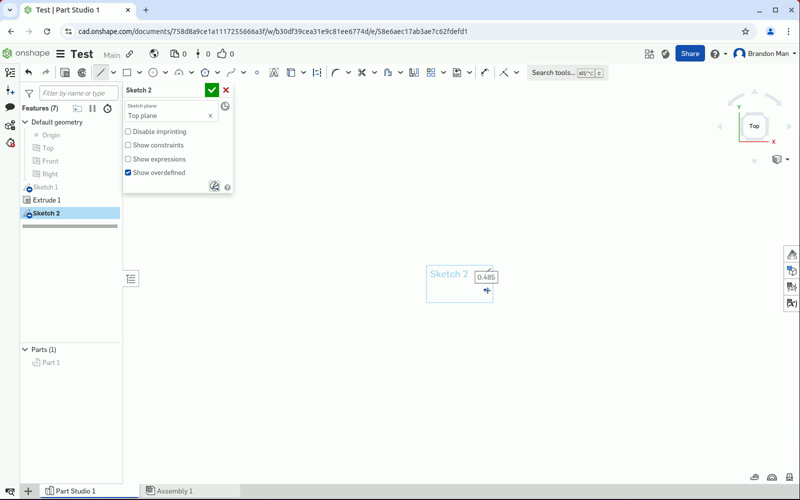
key_down(shift)
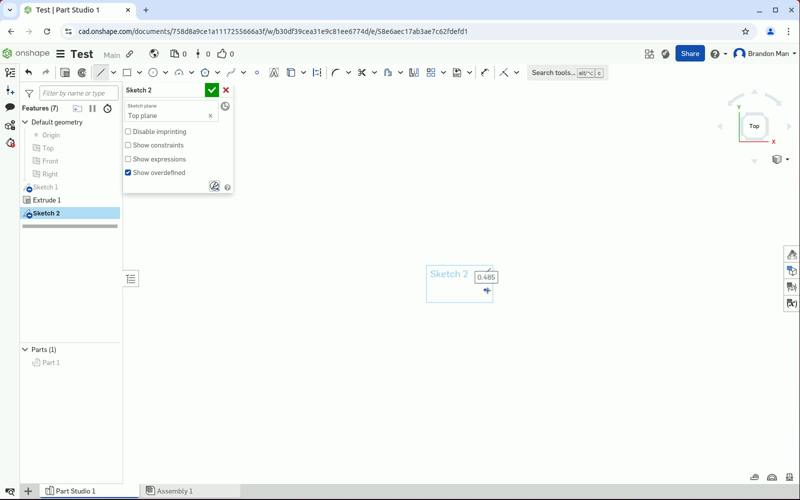
mouse_move(517, 290)
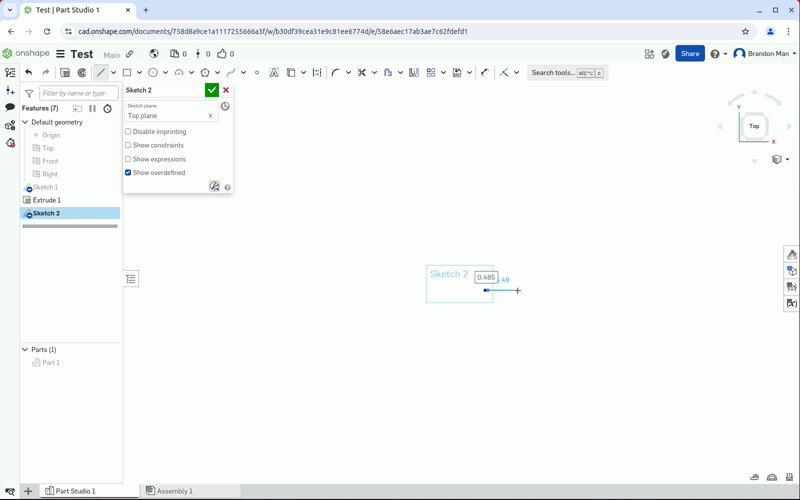
mouse_move(492, 290)
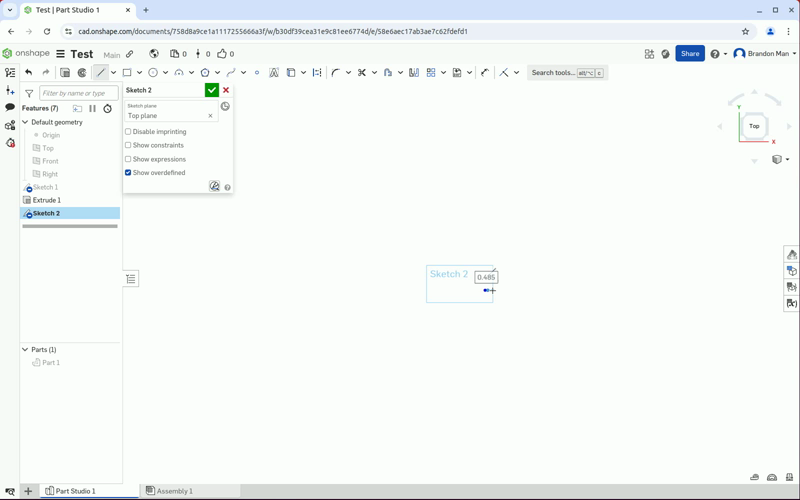
scroll(6)
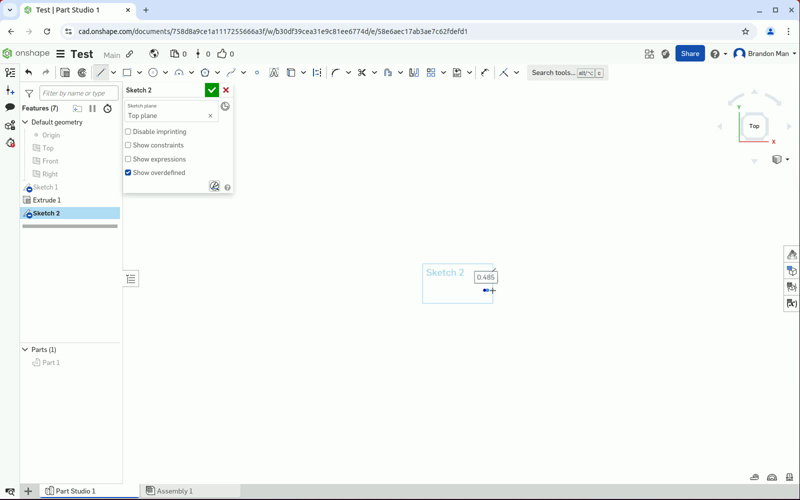
scroll(6)
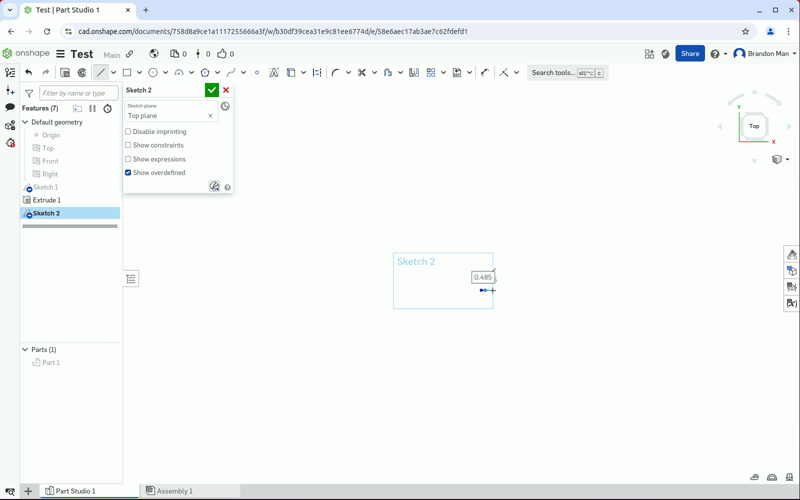
scroll(6)
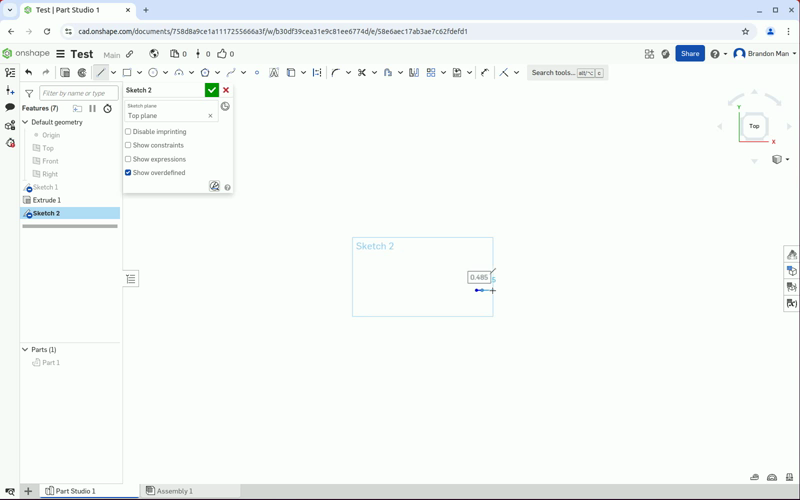
scroll(6)
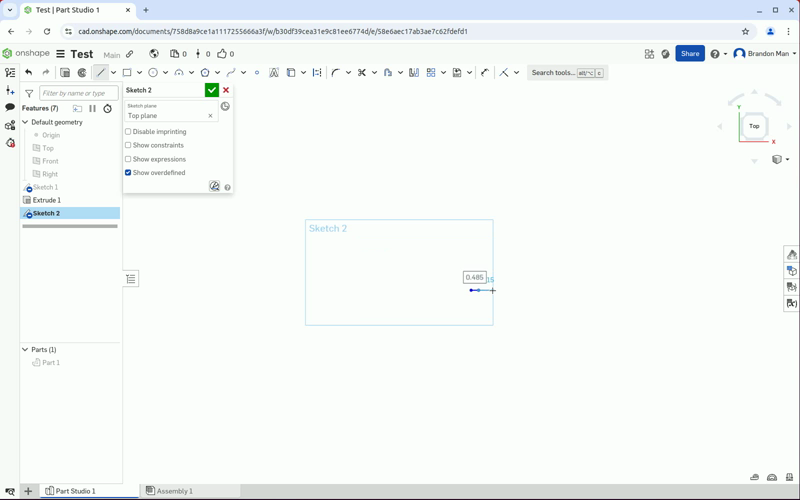
scroll(6)
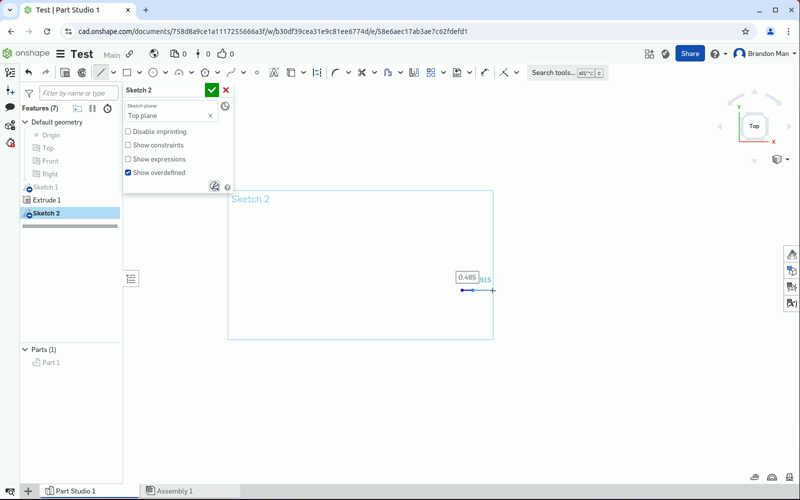
scroll(6)
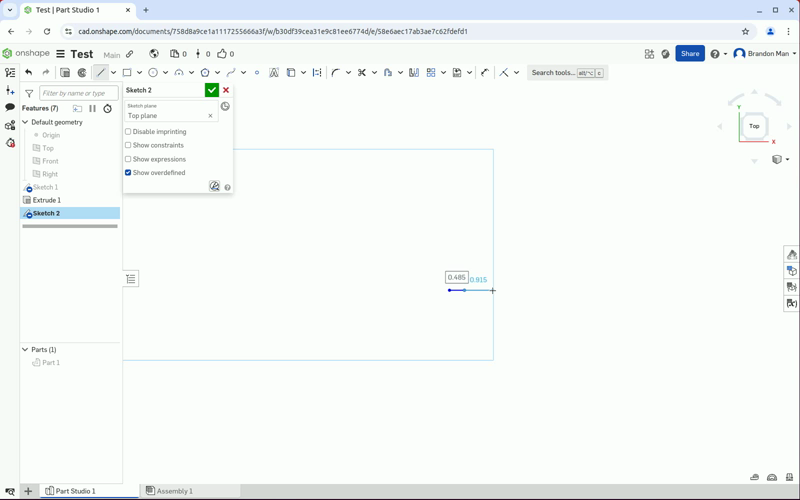
scroll(6)
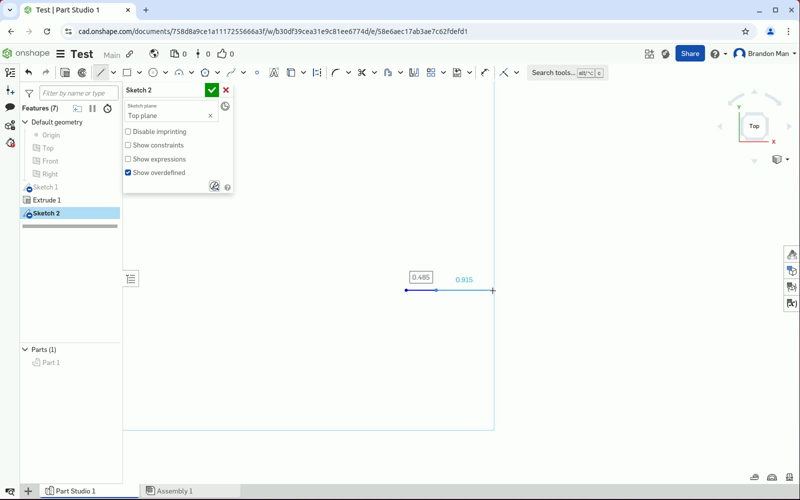
click(492, 290)
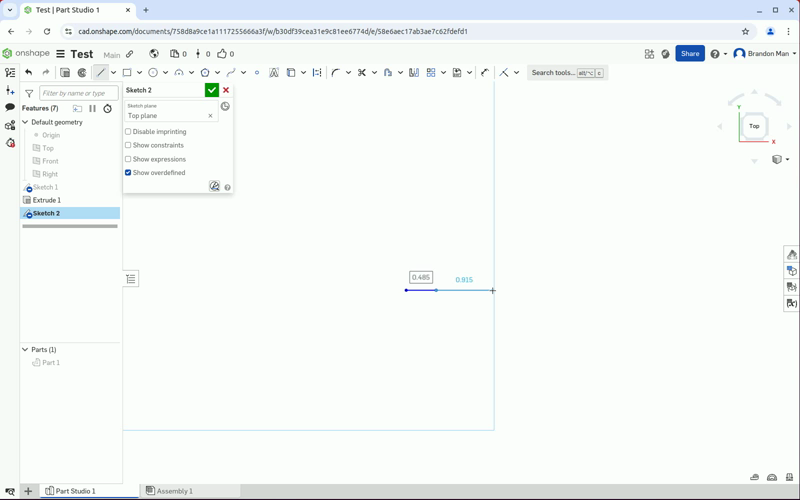
scroll(-6)
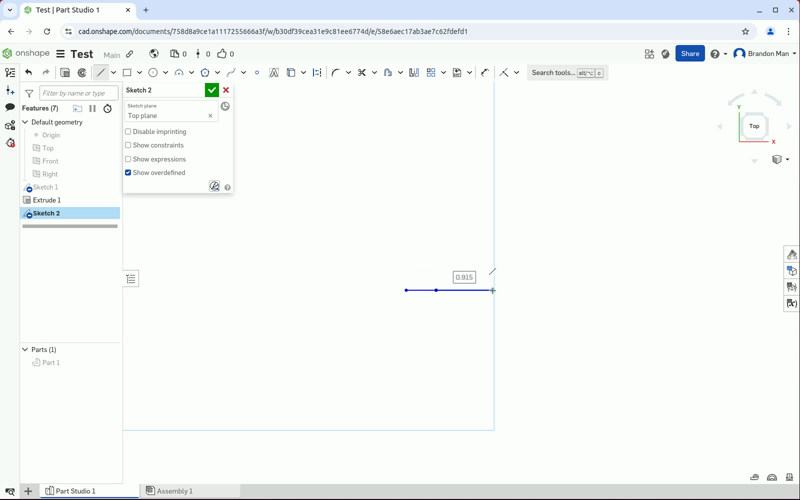
scroll(-6)
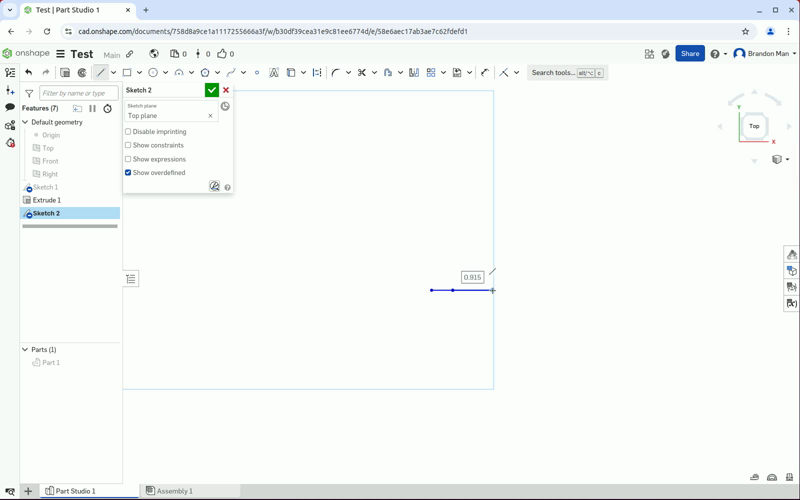
scroll(-6)
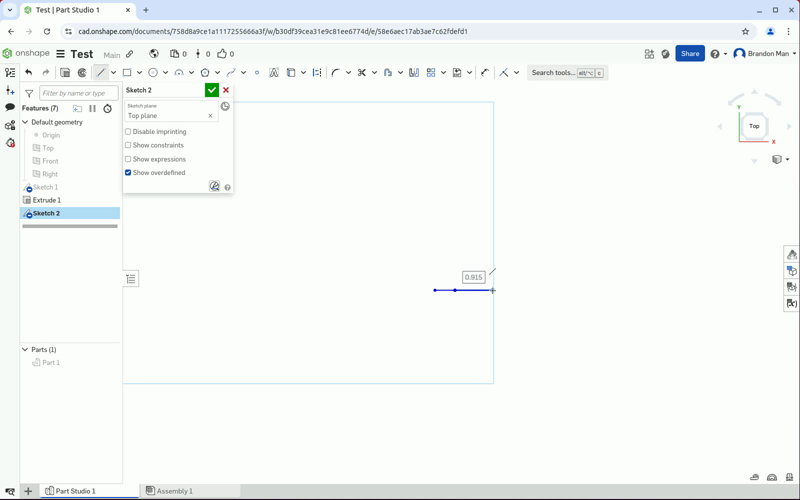
scroll(-6)
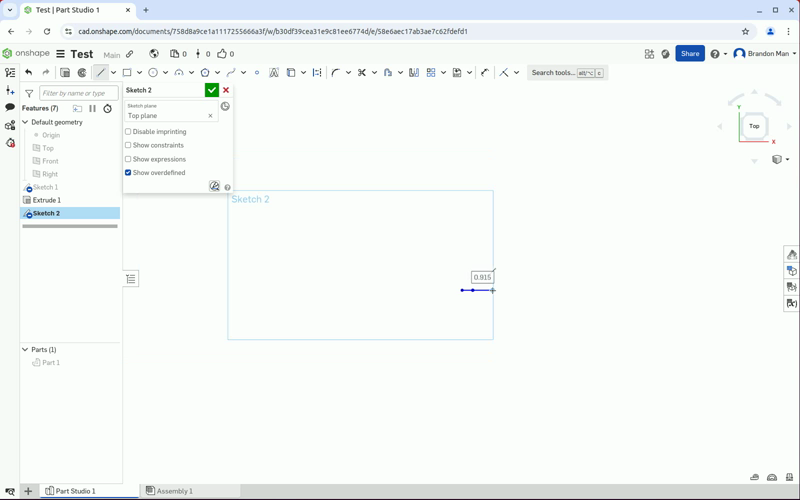
scroll(-6)
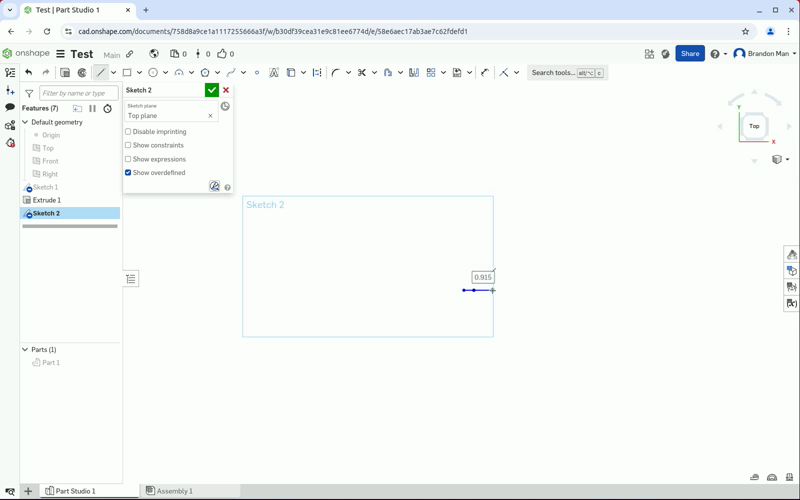
scroll(-6)
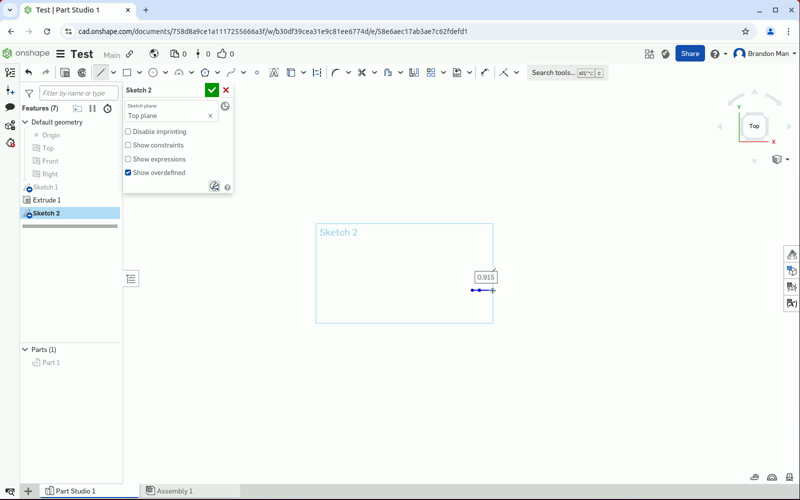
scroll(-6)
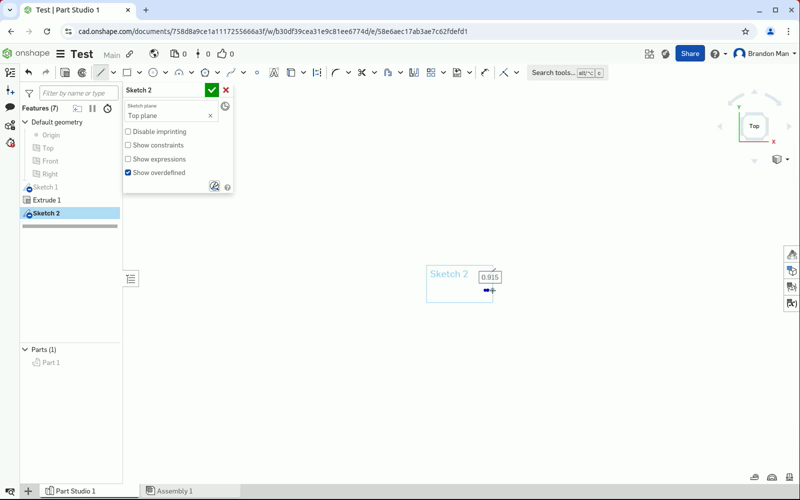
key_up(shift)
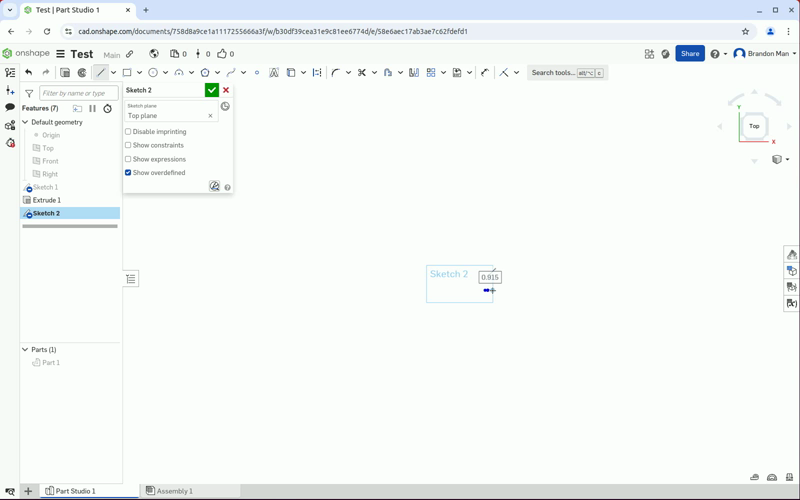
key_down(shift)
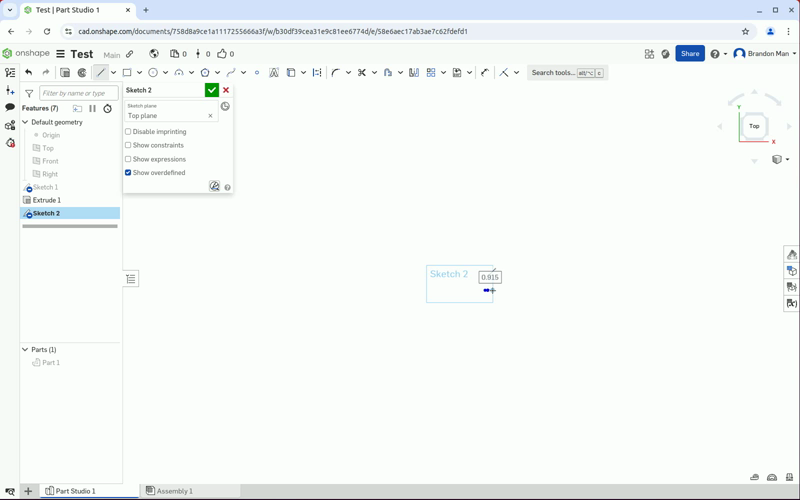
mouse_move(492, 170)
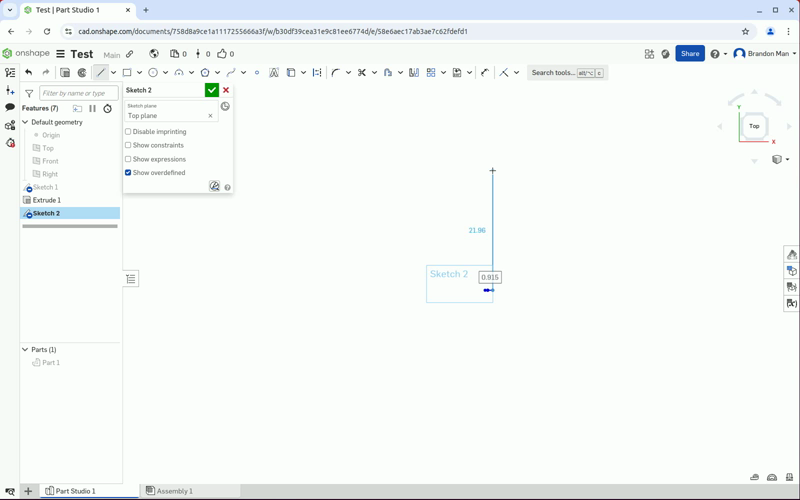
click(492, 170)
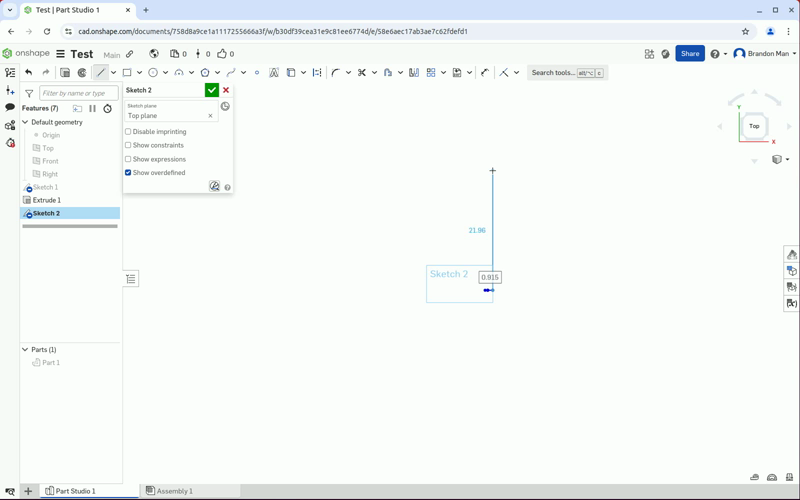
key_up(shift)
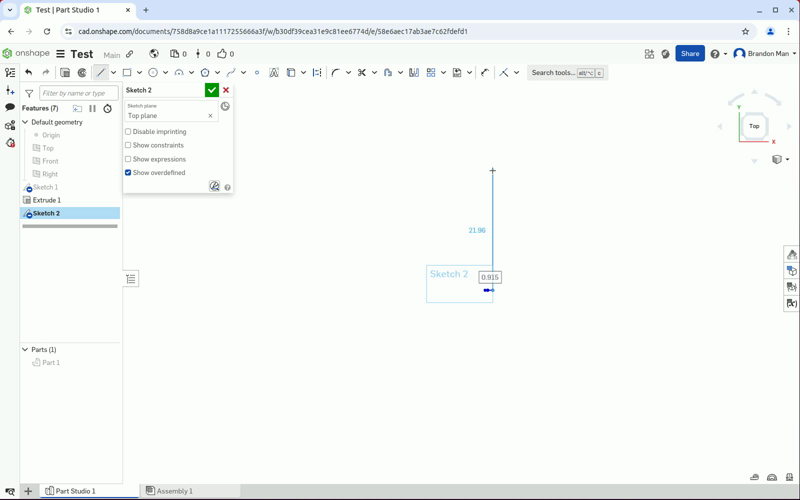
key_down(shift)
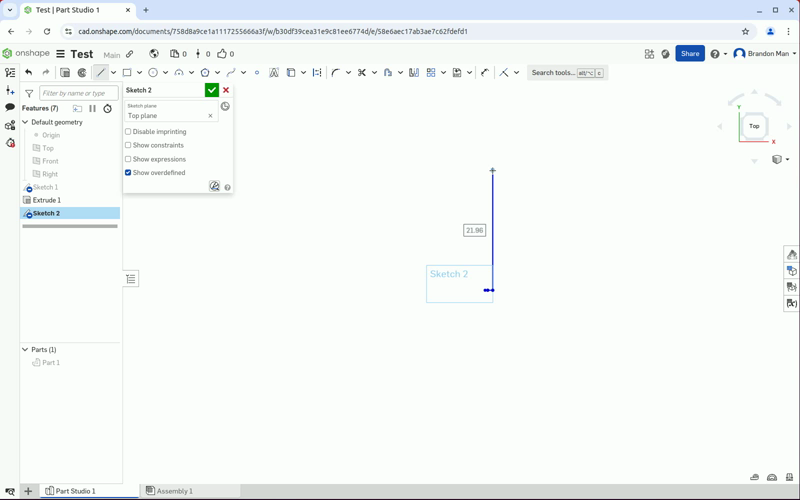
mouse_move(522, 170)
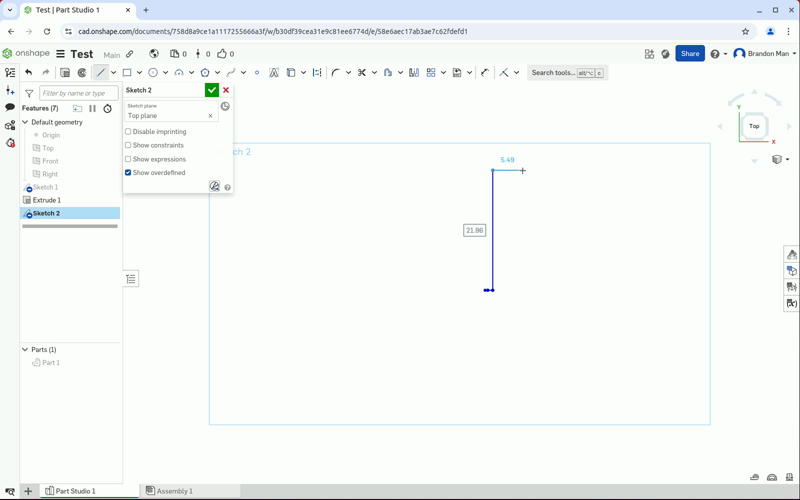
mouse_move(485, 170)
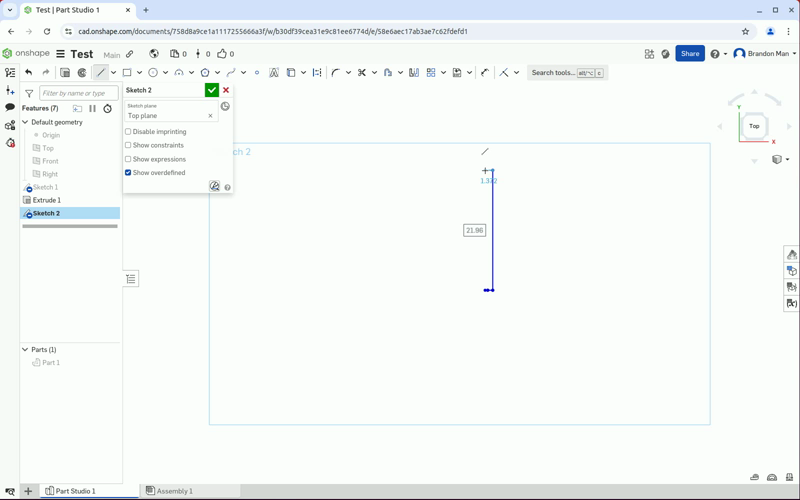
click(485, 170)
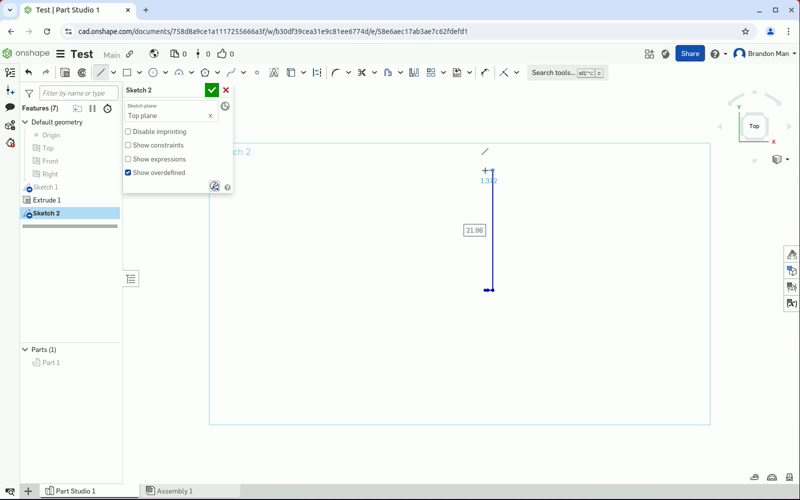
key_up(shift)
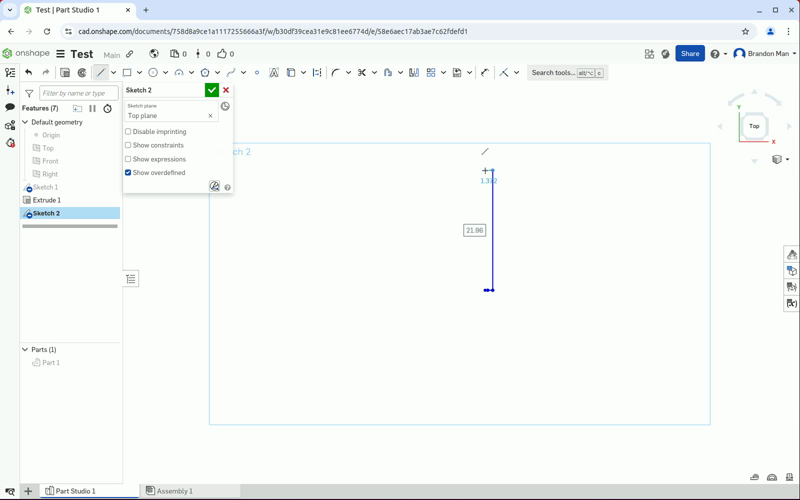
key_down(shift)
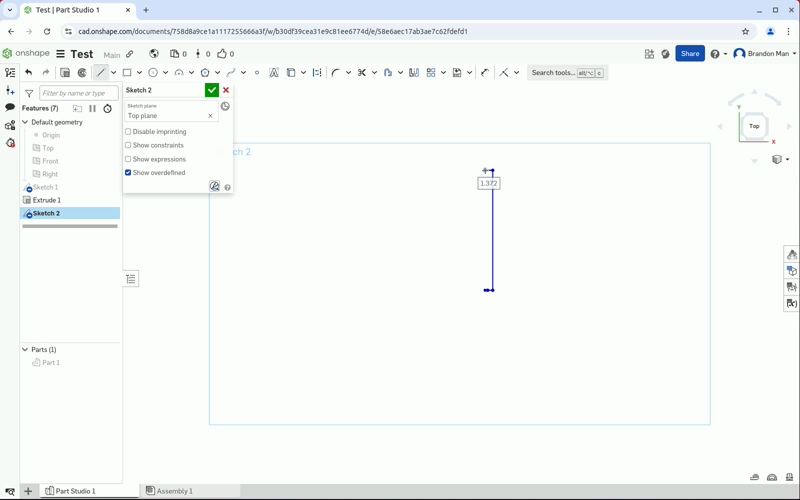
mouse_move(485, 290)
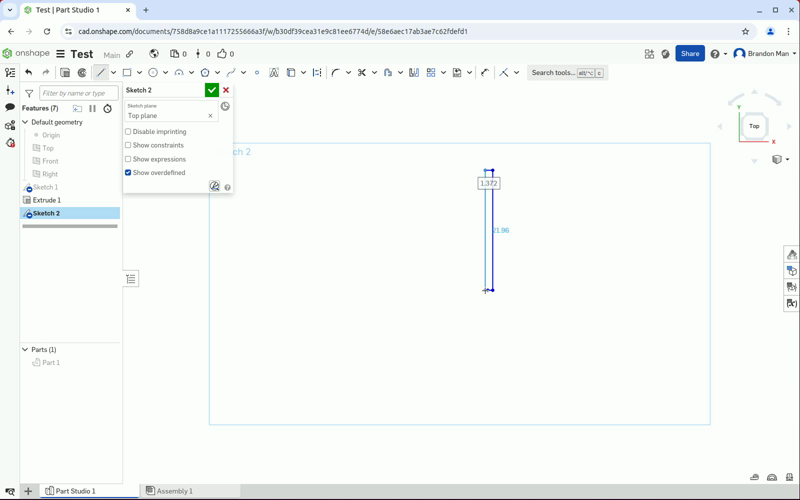
scroll(6)
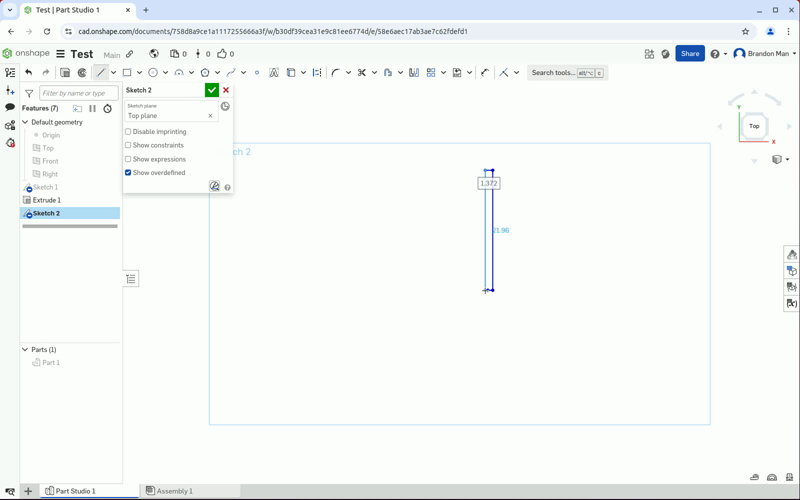
scroll(6)
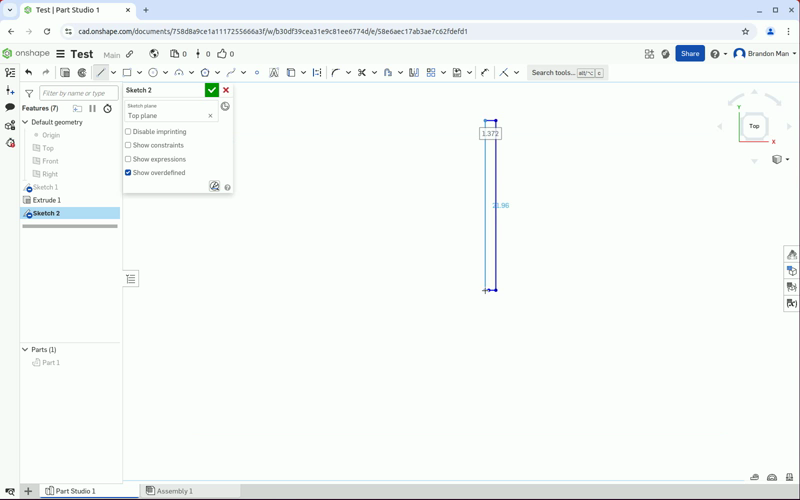
scroll(6)
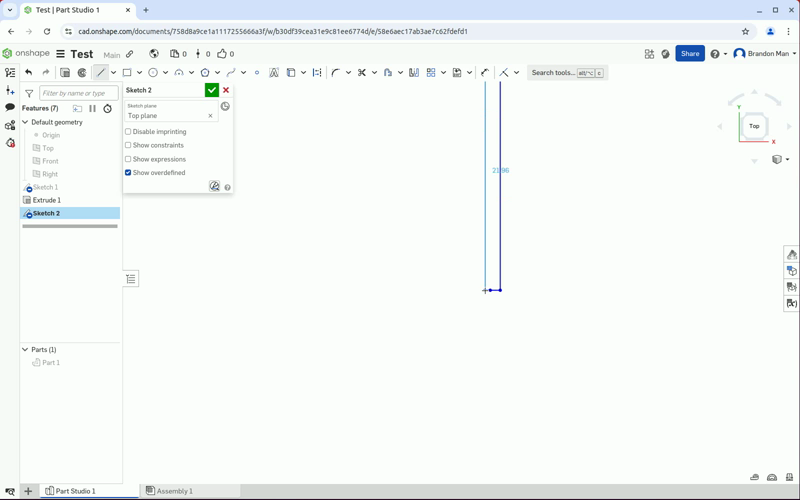
scroll(6)
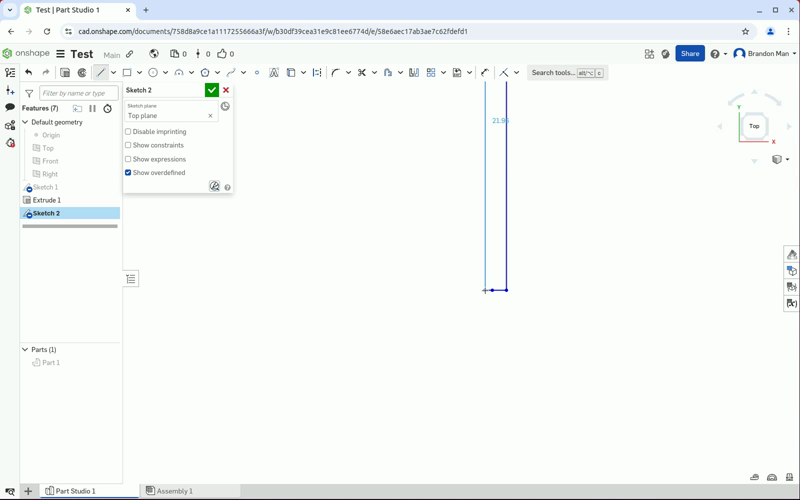
scroll(6)
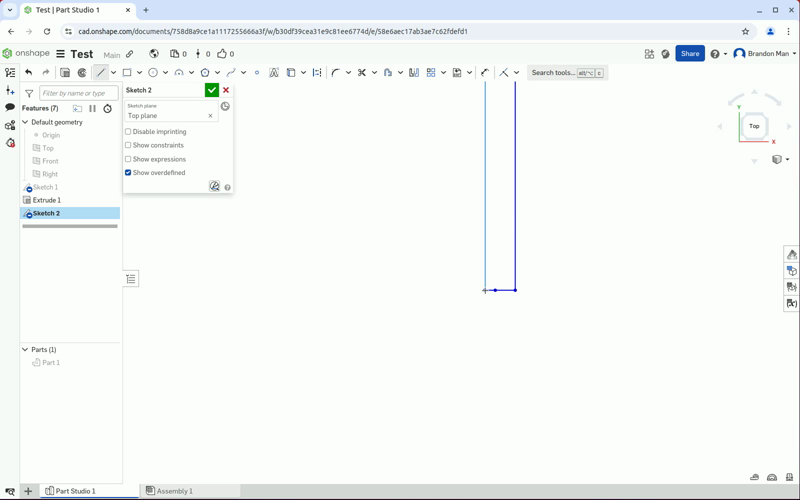
scroll(6)
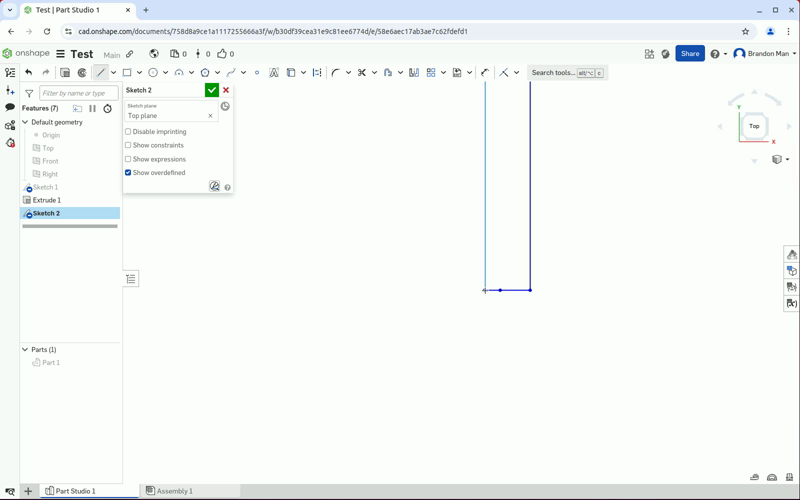
scroll(6)
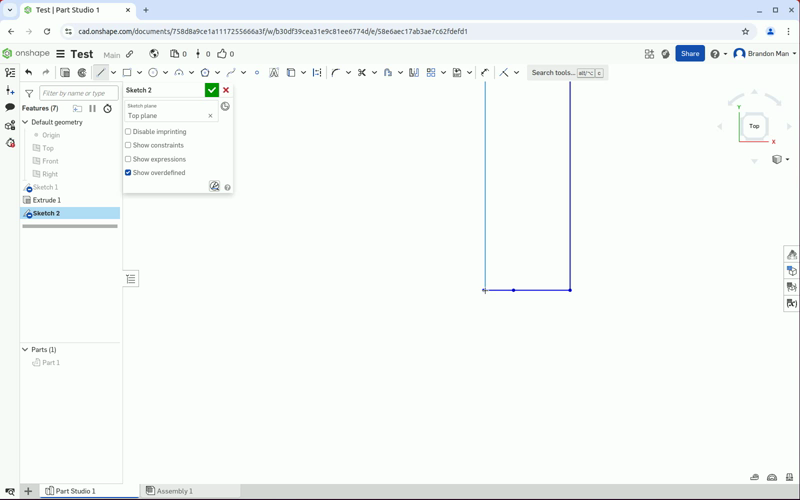
key_up(shift)
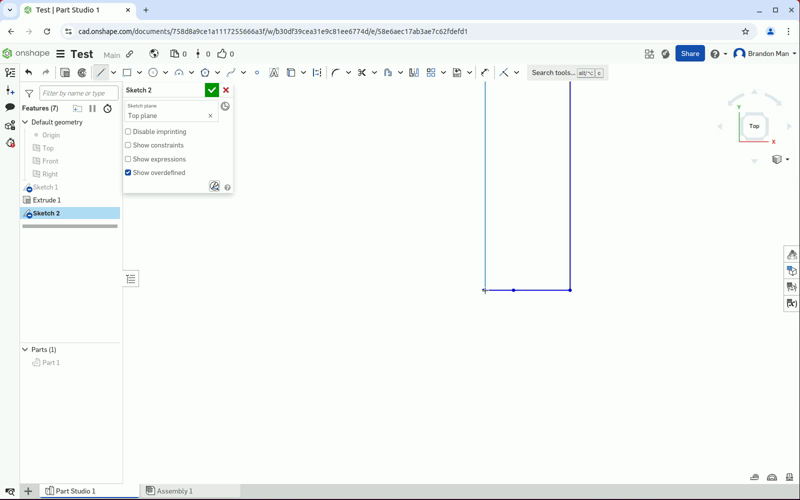
click(485, 290)
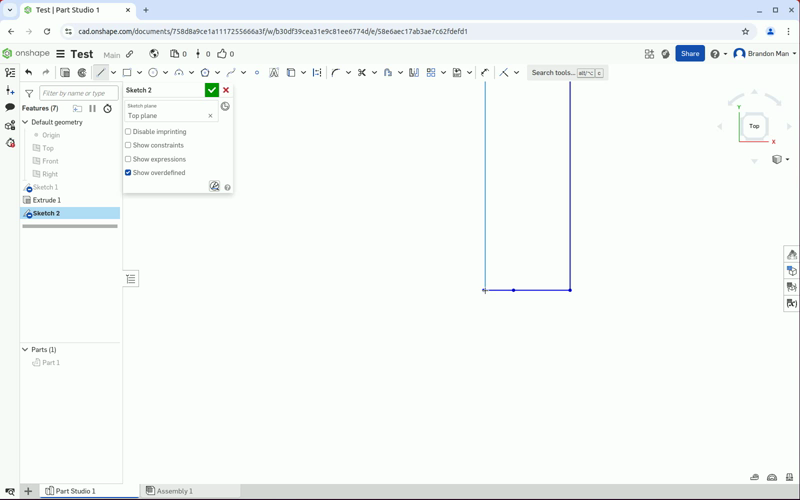
scroll(-6)
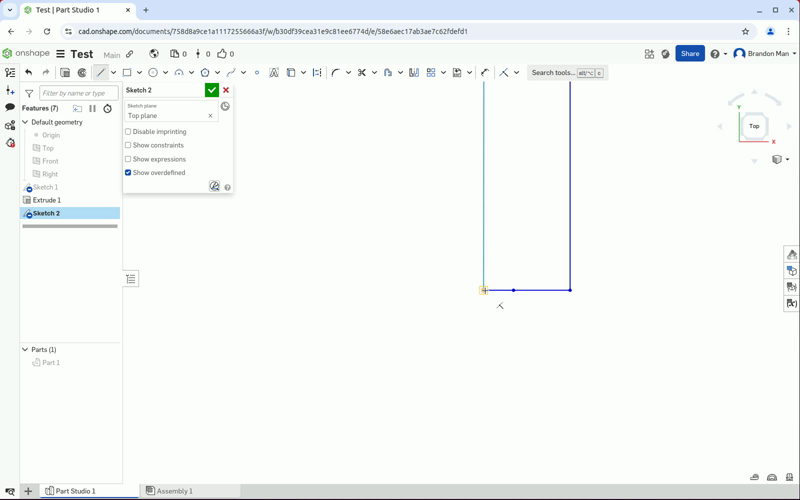
scroll(-6)
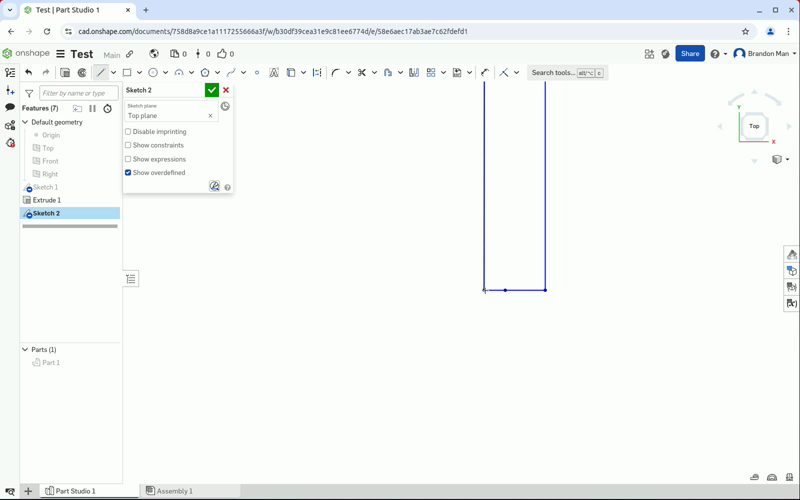
scroll(-6)
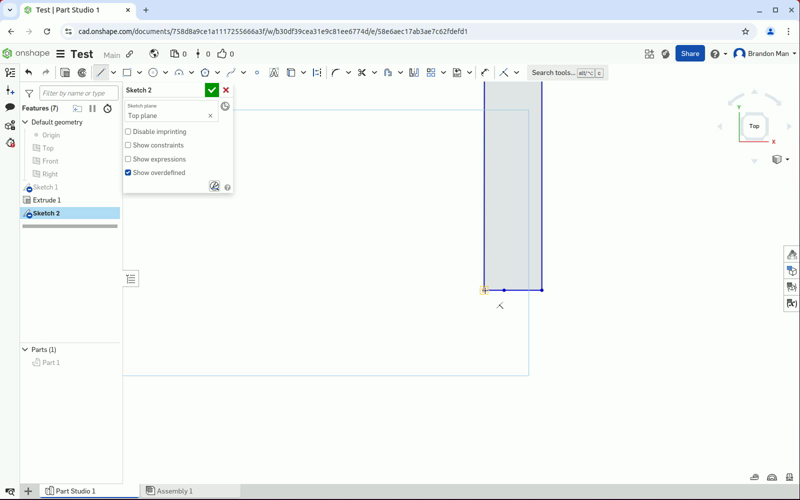
scroll(-6)
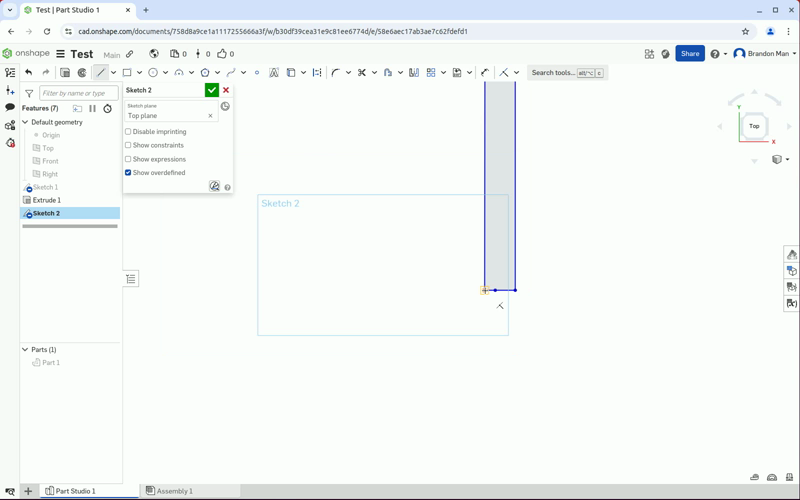
scroll(-6)
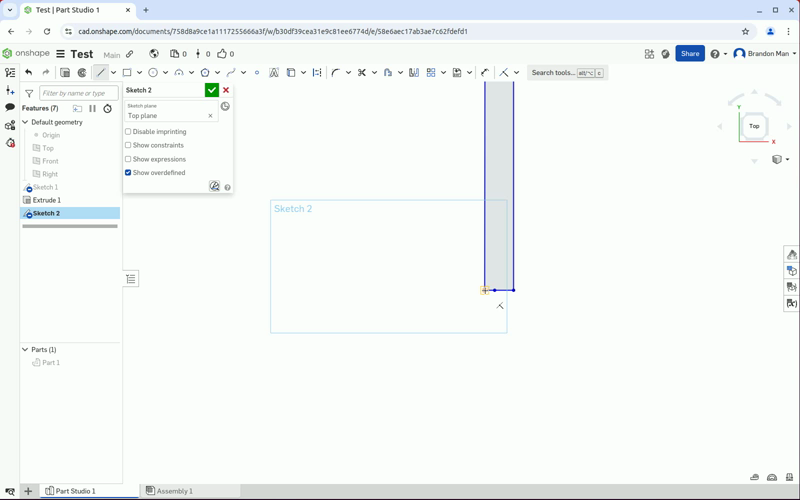
scroll(-6)
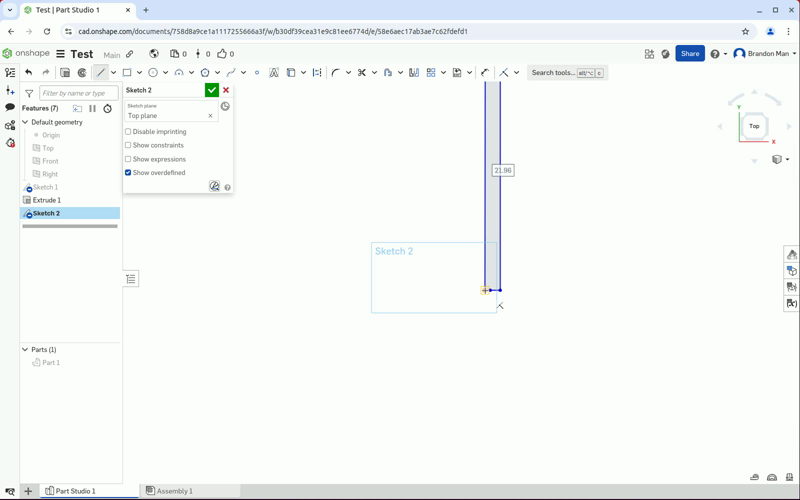
scroll(-6)
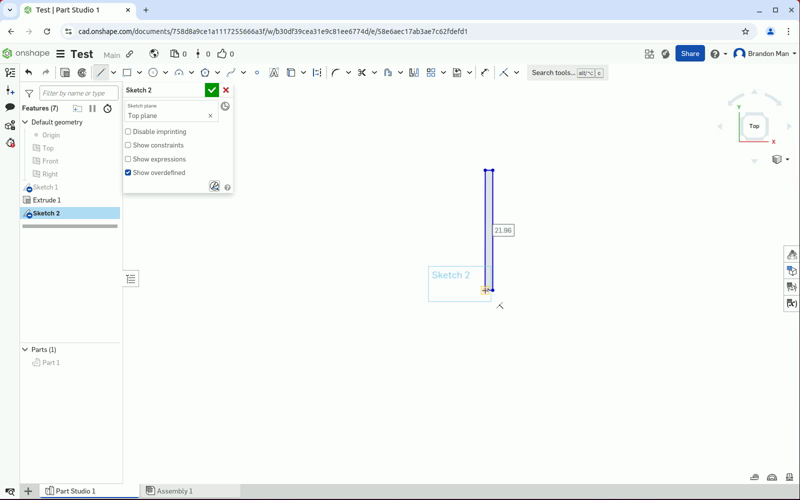
key(esc)
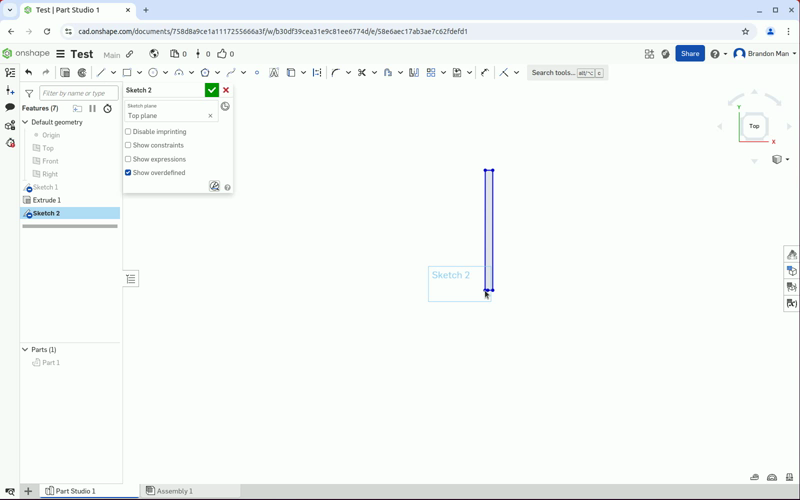
mouse_move(487, 246)
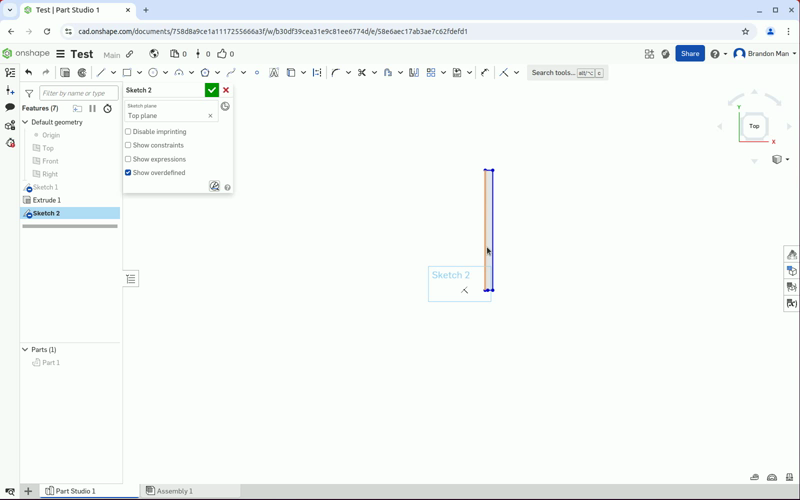
scroll(6)
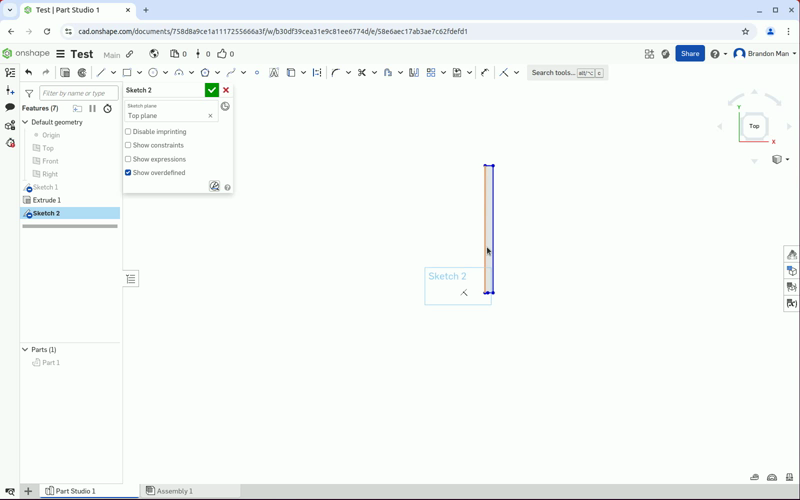
scroll(6)
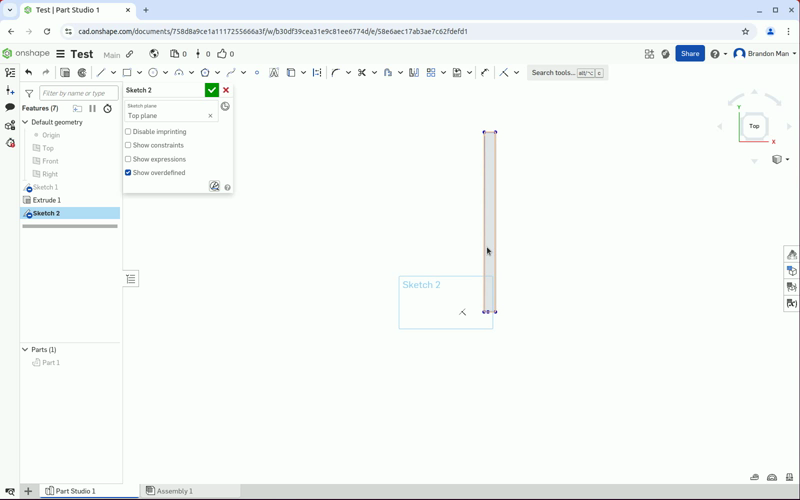
scroll(6)
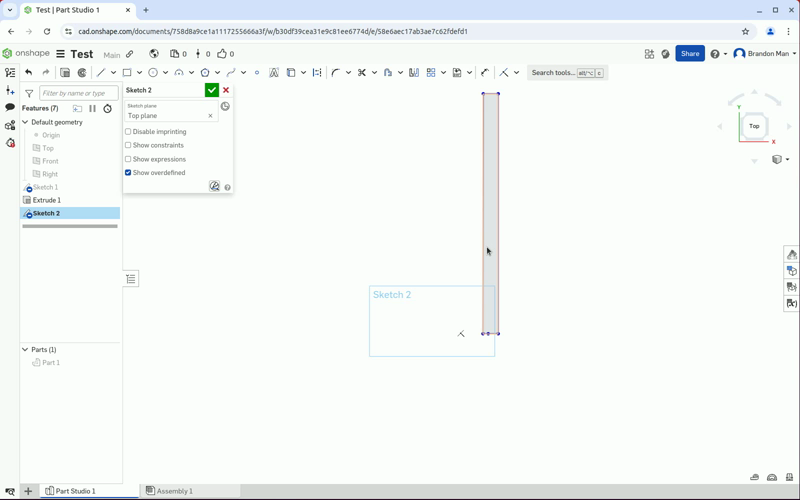
scroll(6)
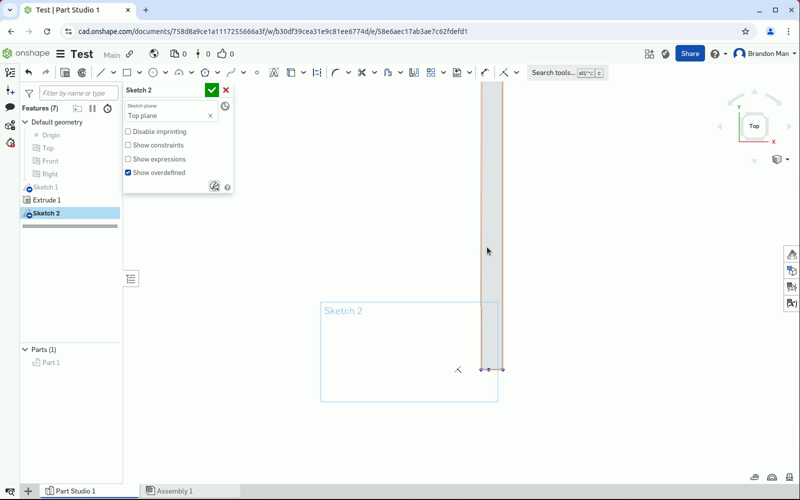
scroll(6)
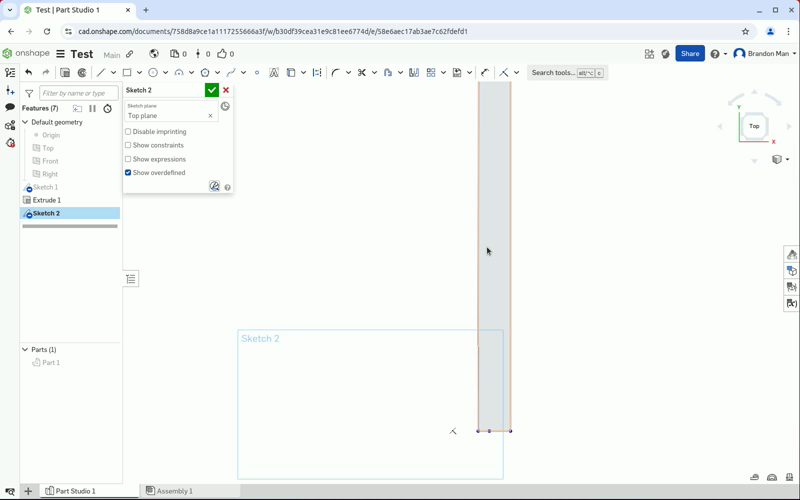
scroll(6)
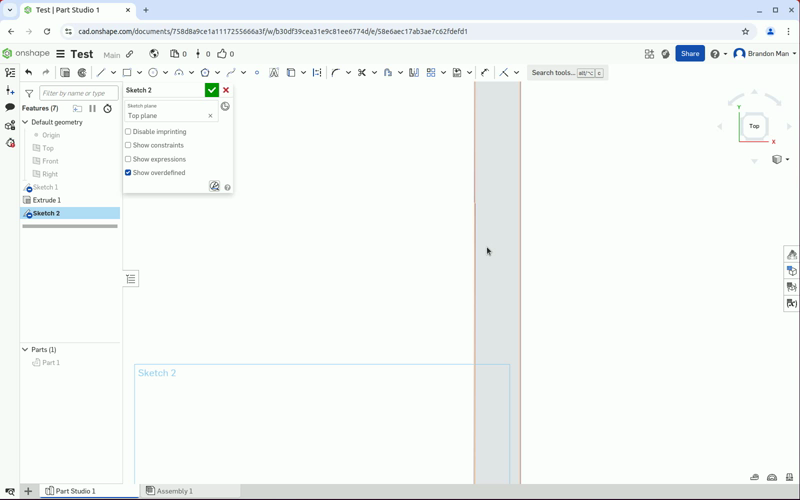
scroll(6)
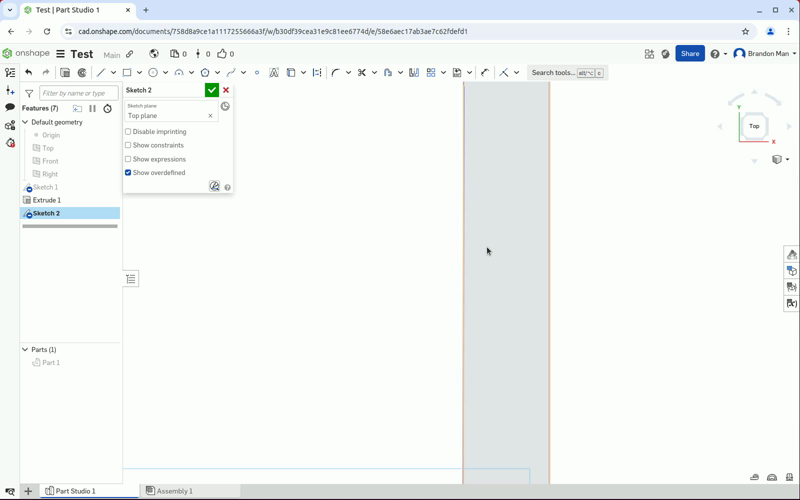
click(487, 246)
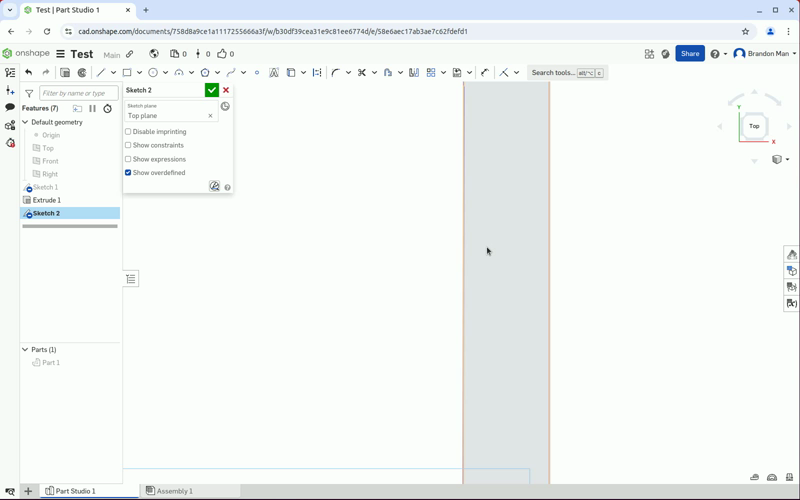
scroll(-6)
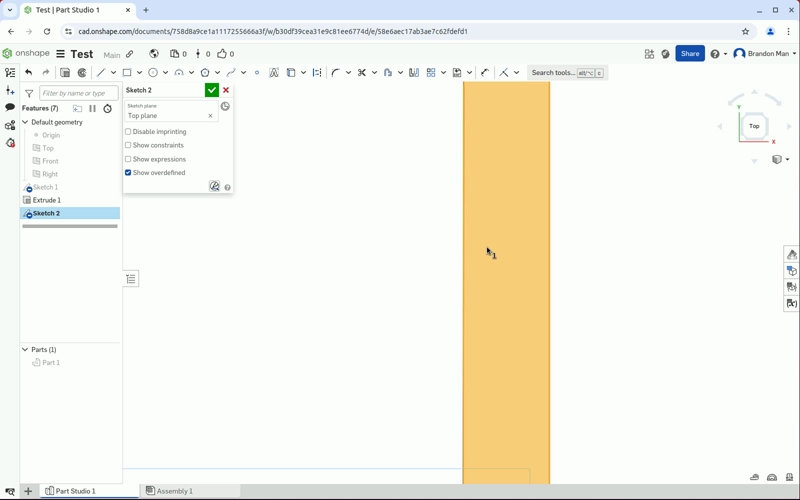
scroll(-6)
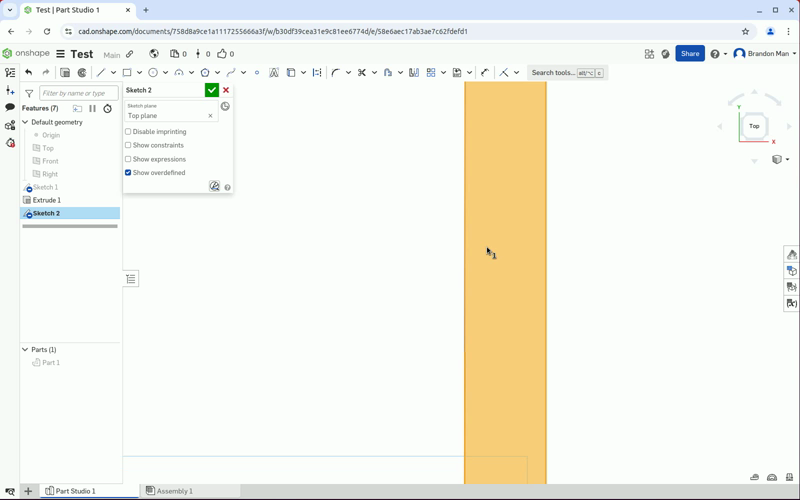
scroll(-6)
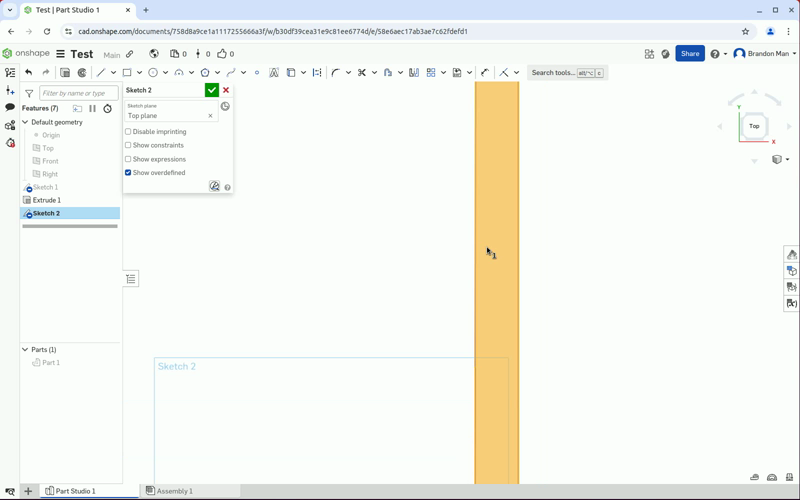
scroll(-6)
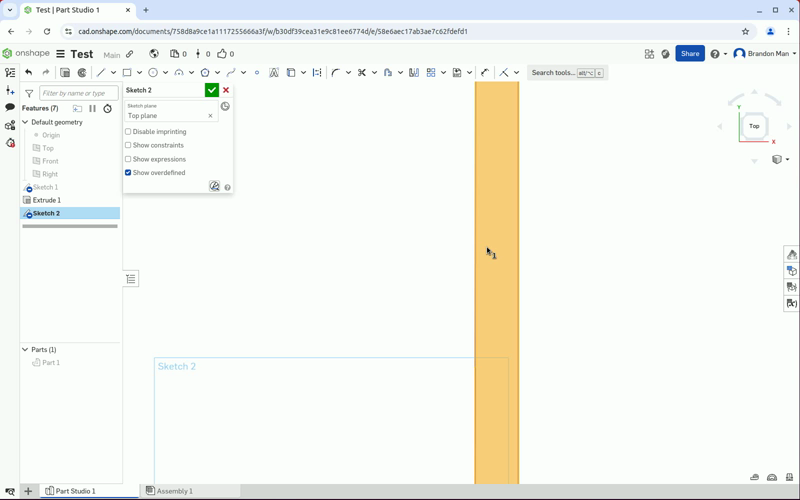
scroll(-6)
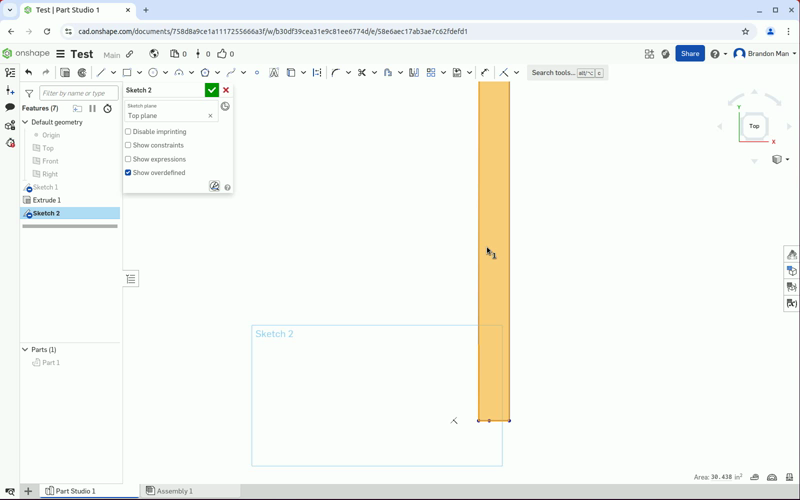
scroll(-6)
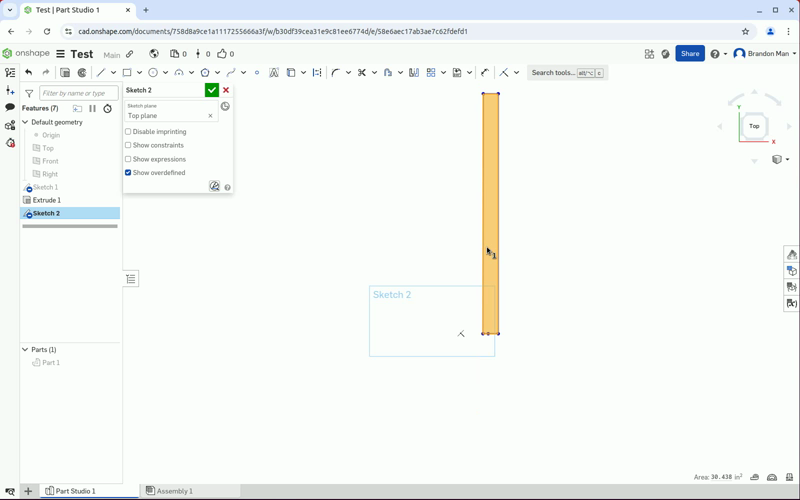
scroll(-6)
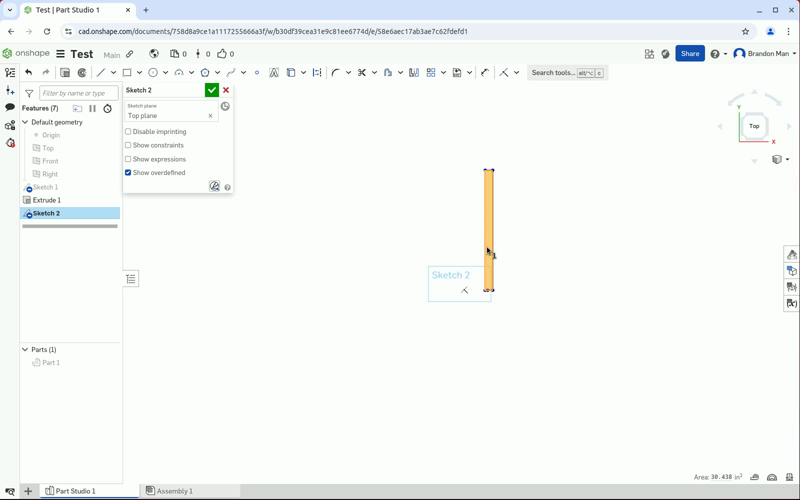
mouse_move(73, 352)
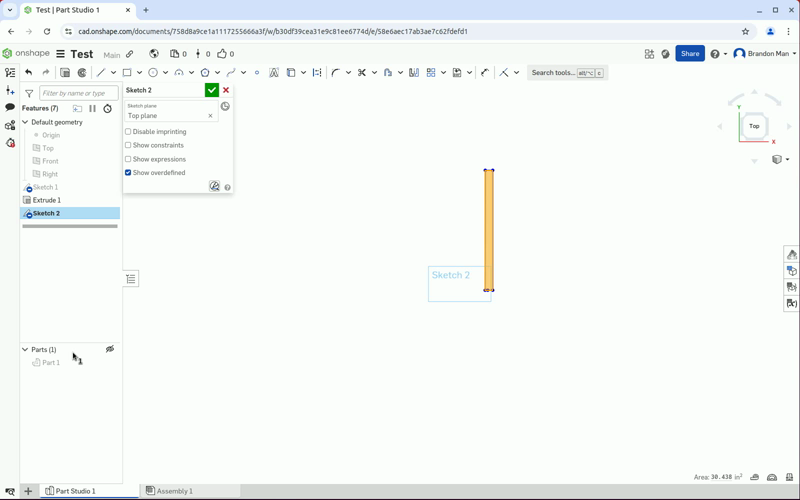
key(shift+y)
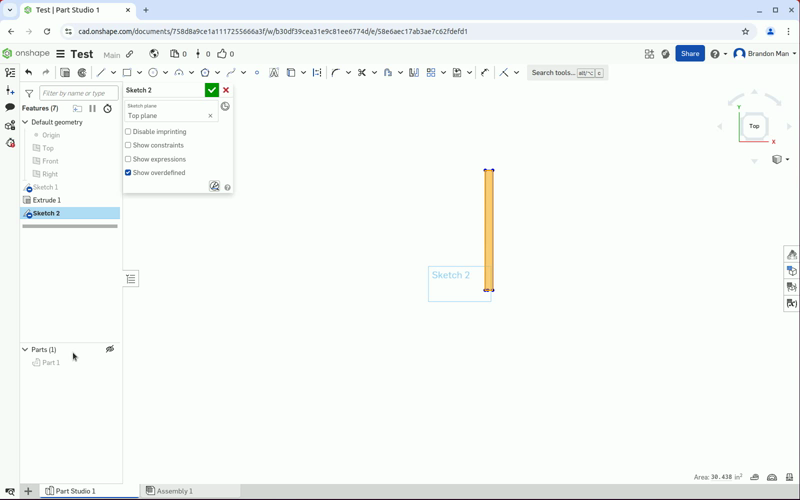
key(shift+e)
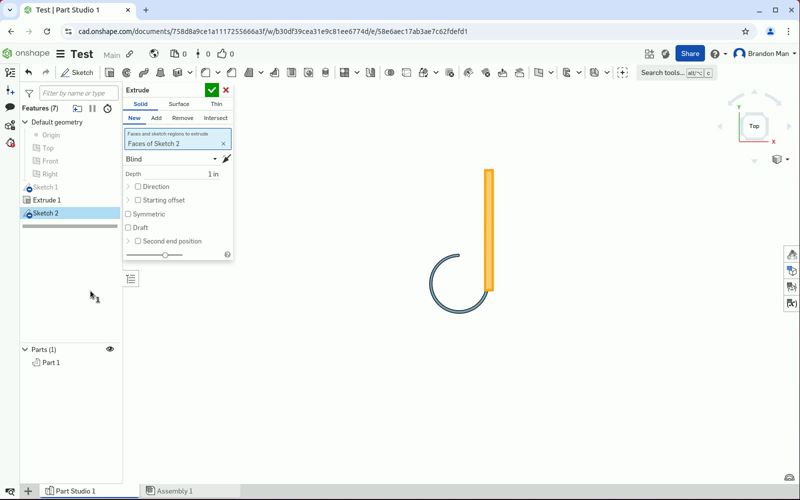
mouse_move(143, 106)
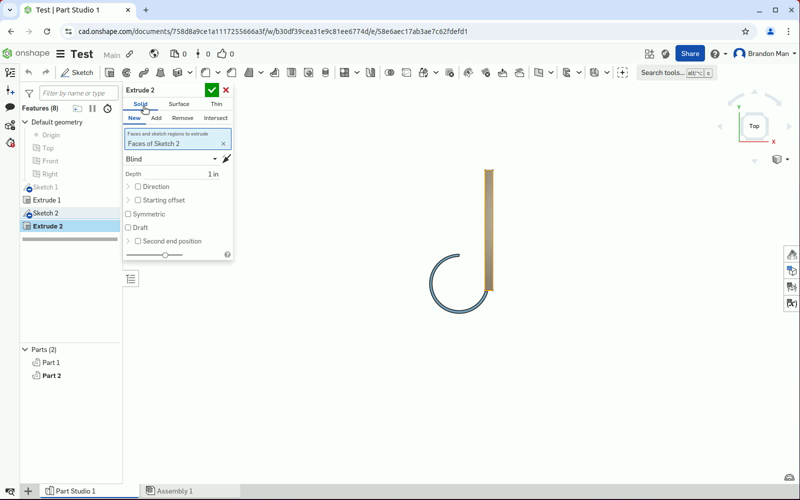
click(143, 106)
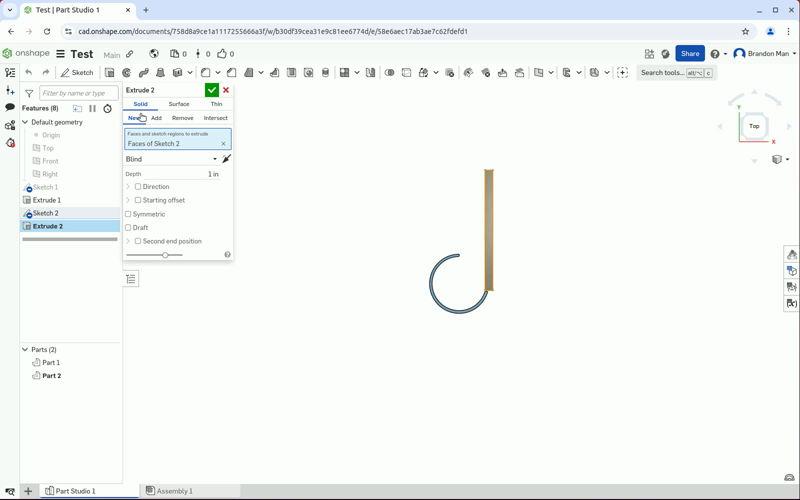
mouse_move(137, 120)
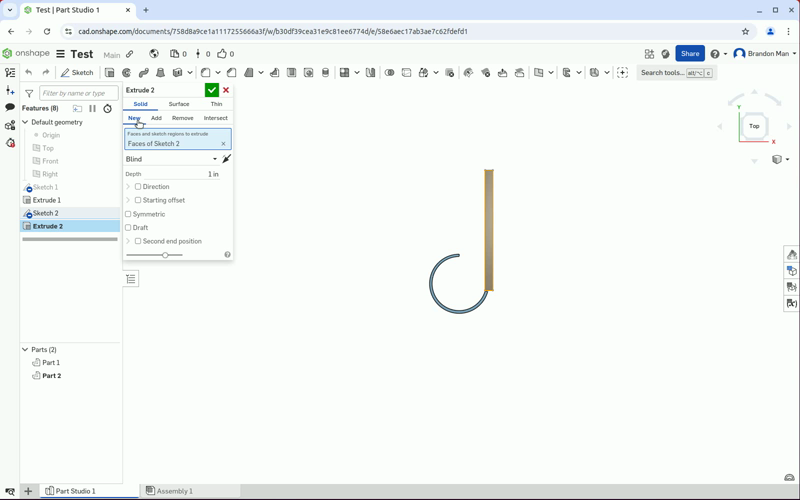
click(137, 120)
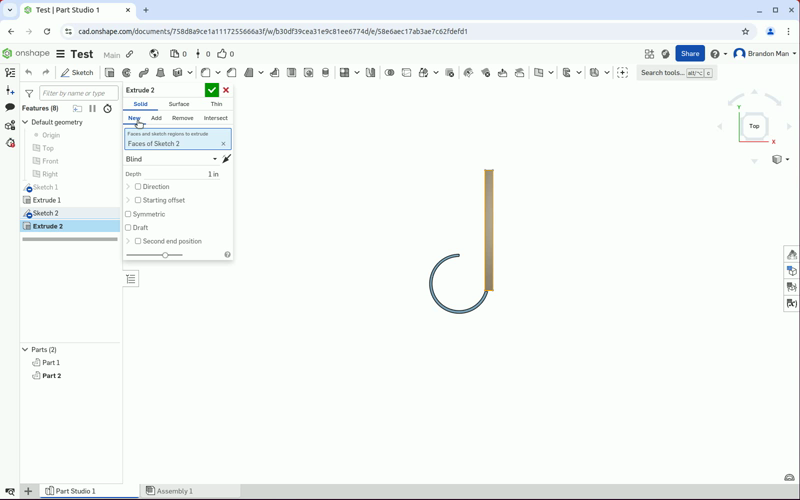
key(tab, 4)
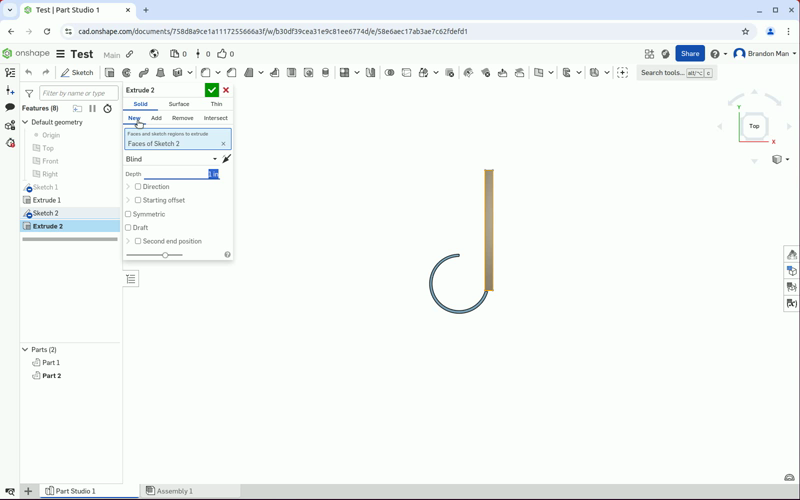
text(7.703)
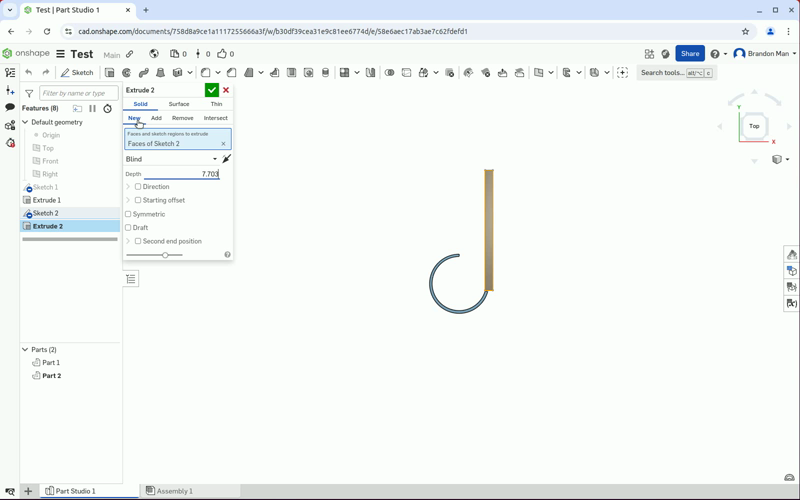
key(enter)
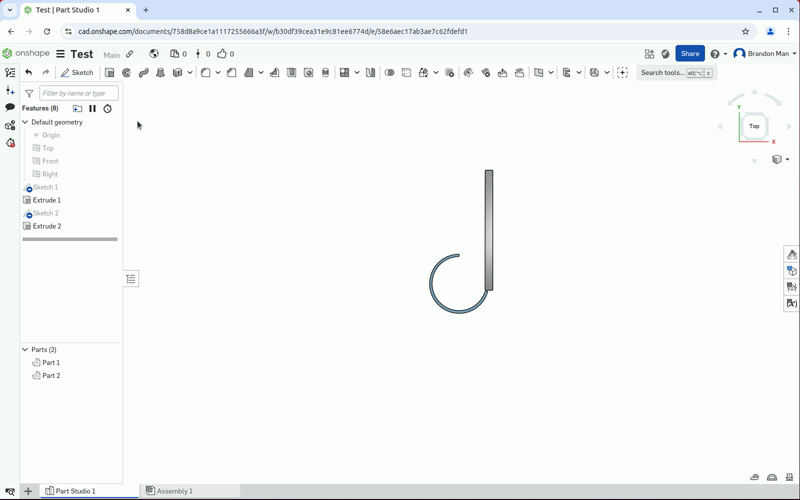
key(shift+h)
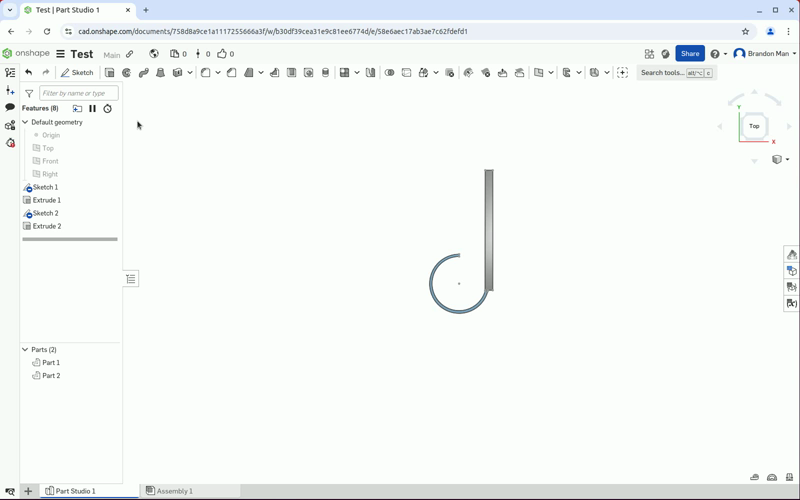
key(shift+h)
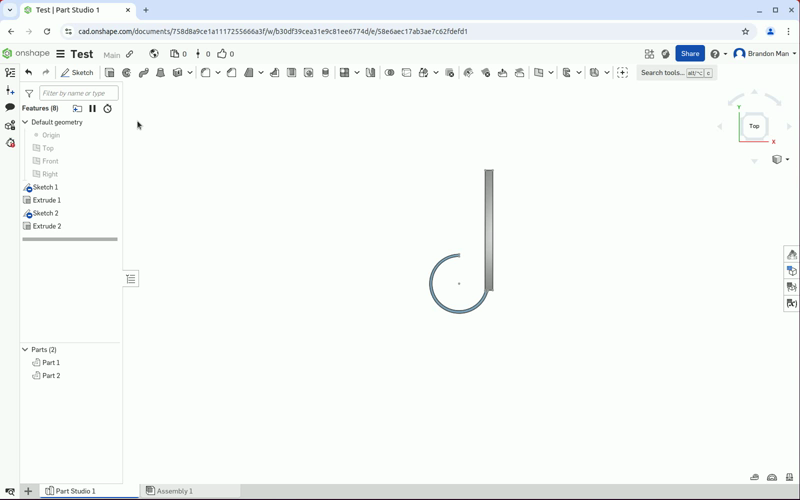
key(shift+7)
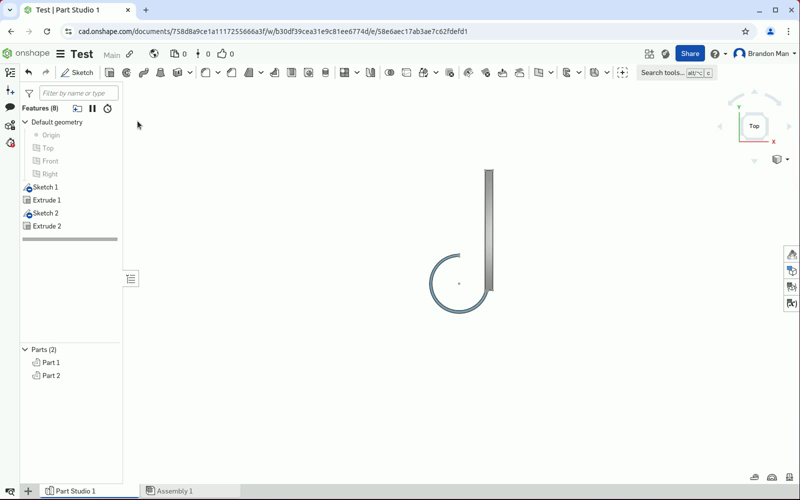
key(up, 3)
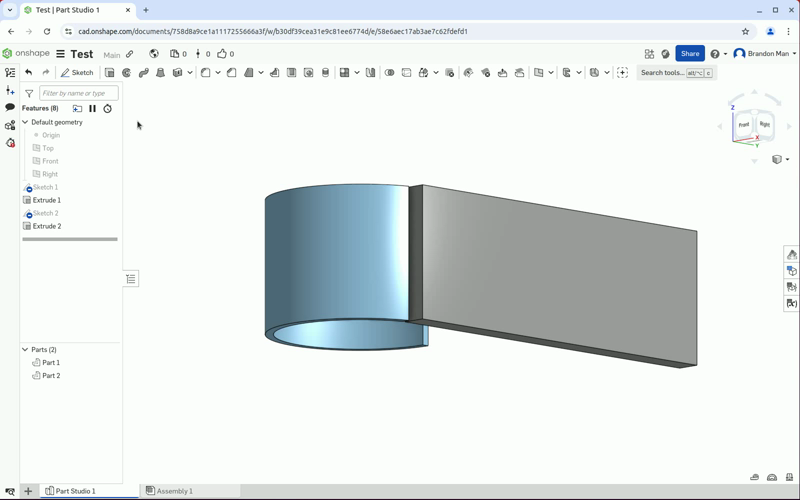
key(left, 3)
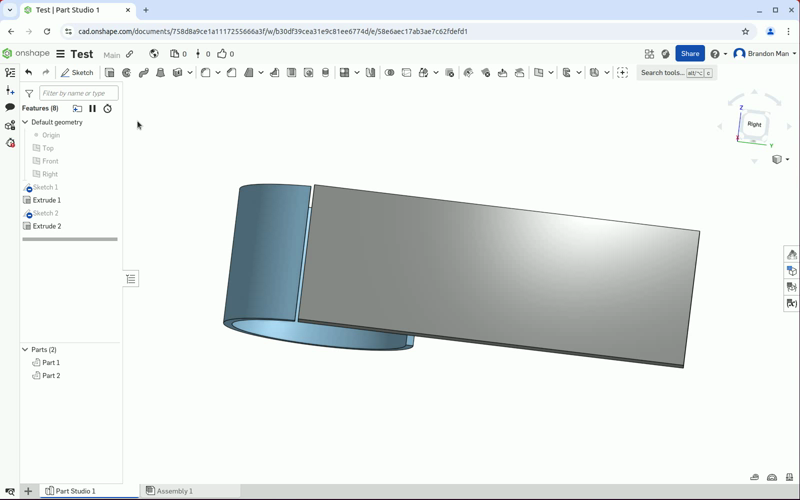
key(right, 3)
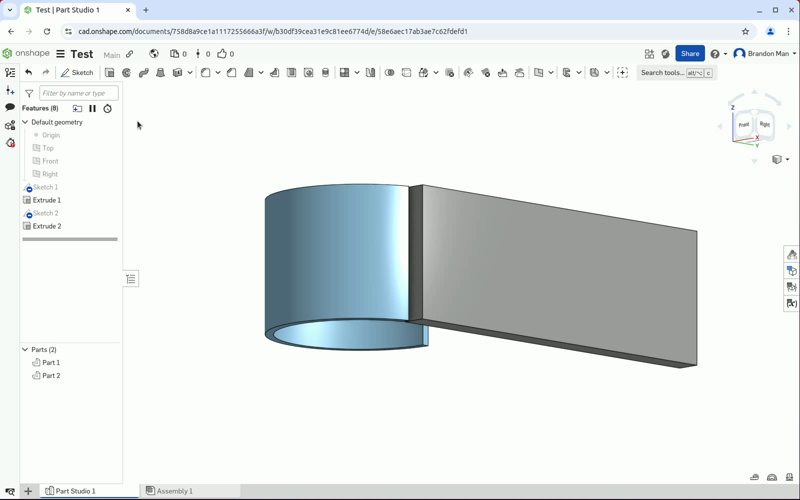
key(down, 3)
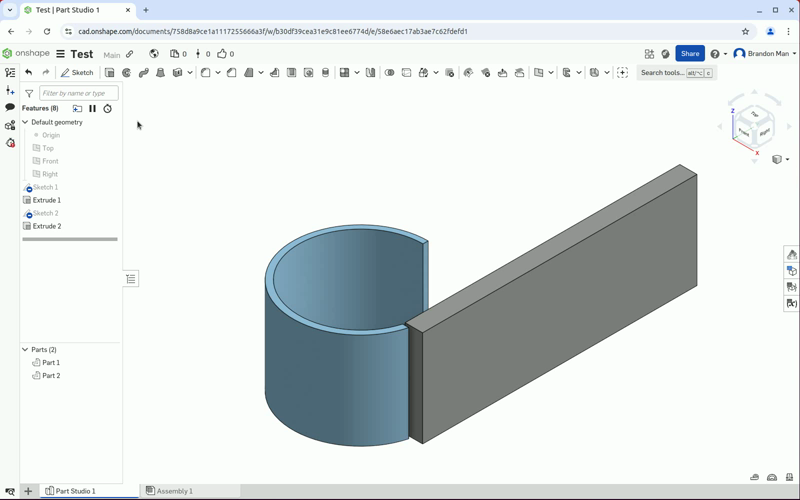
mouse_move(73, 189)
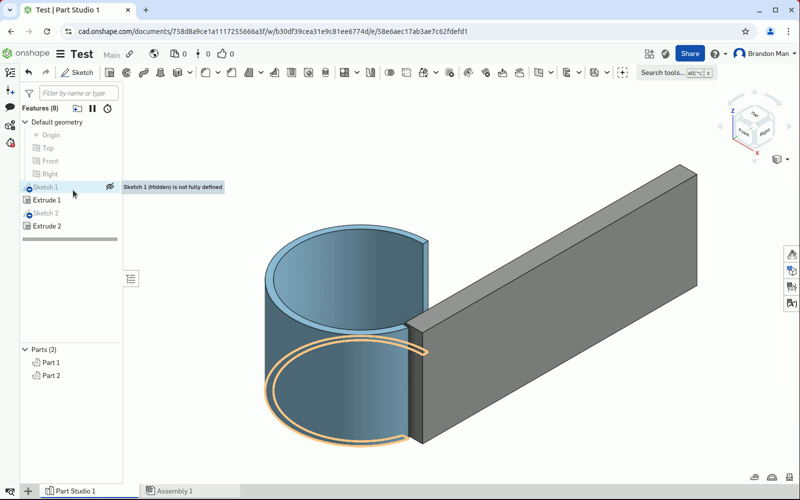
click(73, 189)